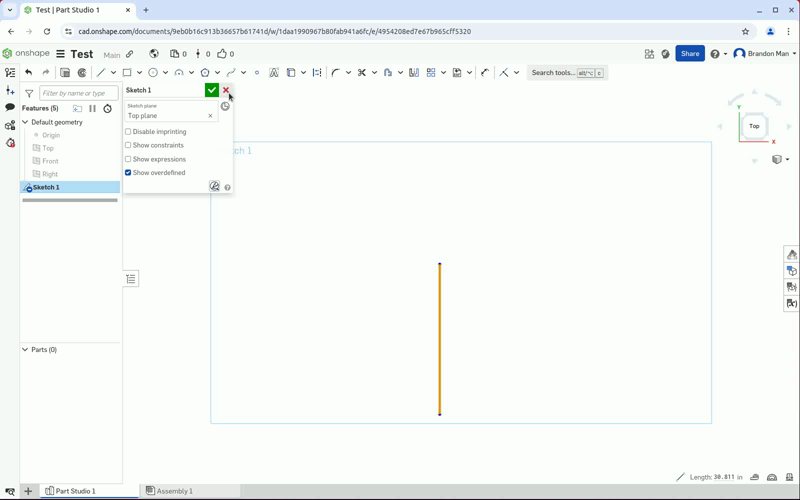
key(shift+h)
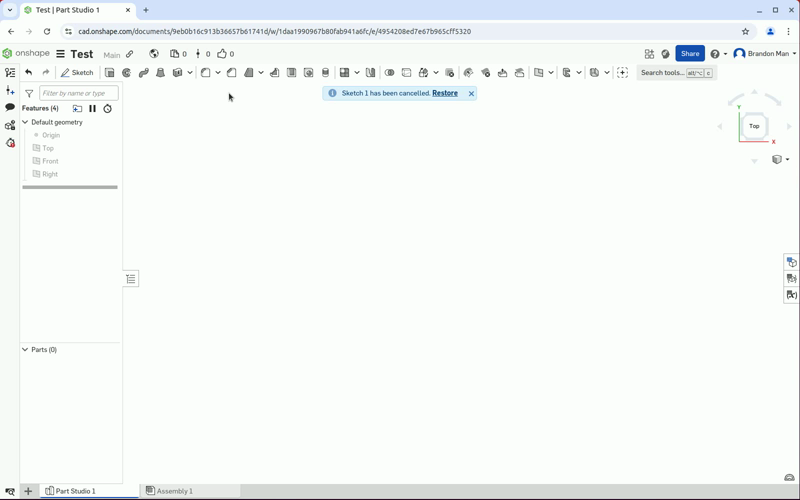
mouse_move(73, 352)
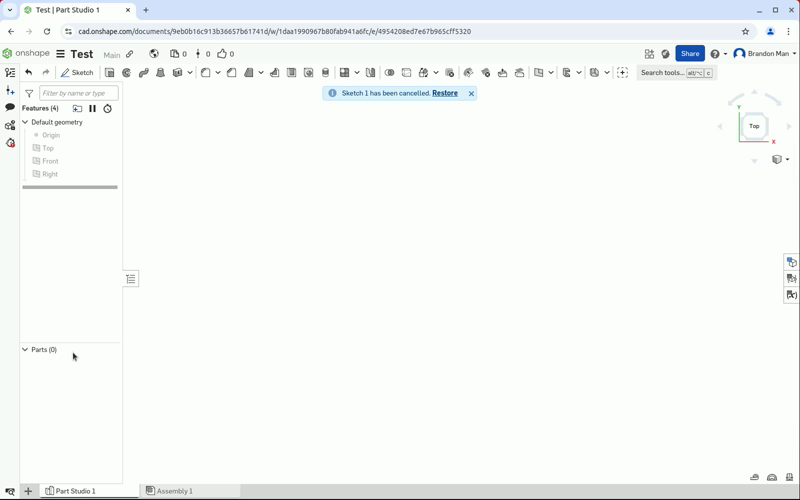
key(y)
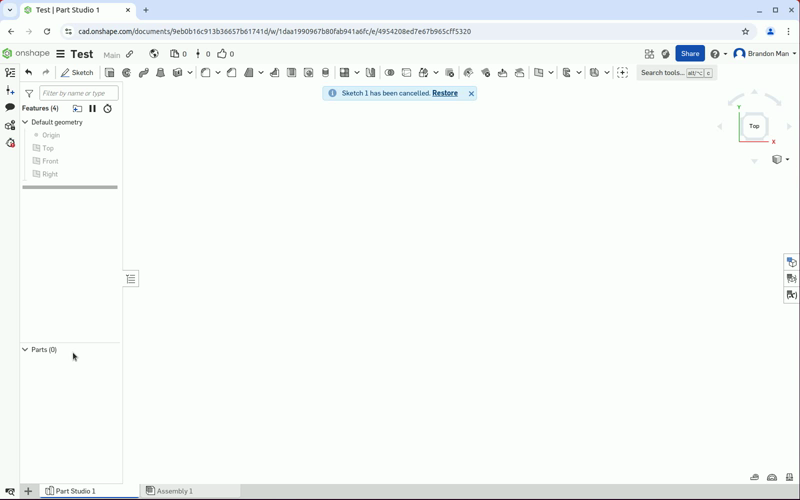
key(shift+p)
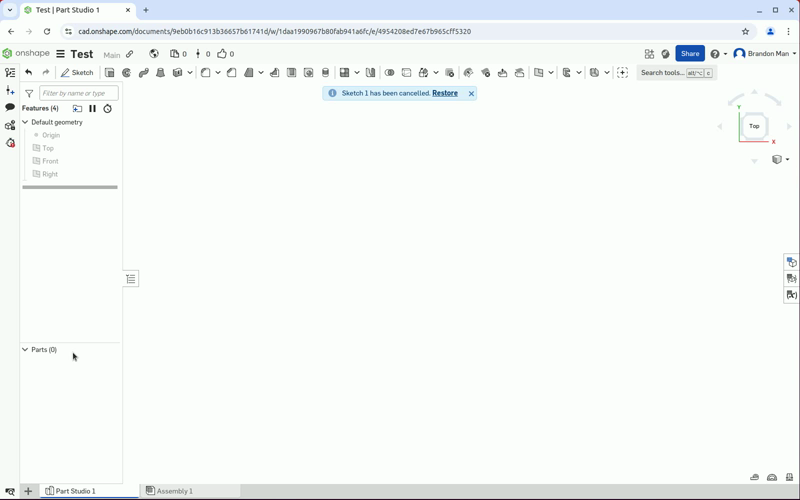
key(space)
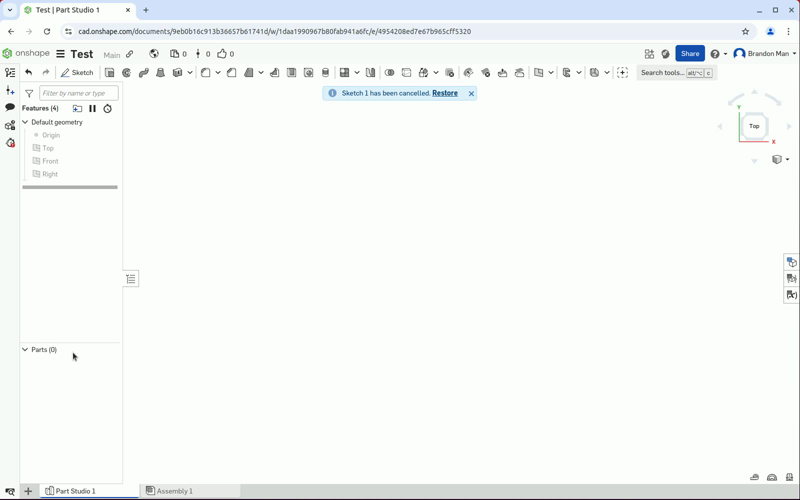
key_down(shift)
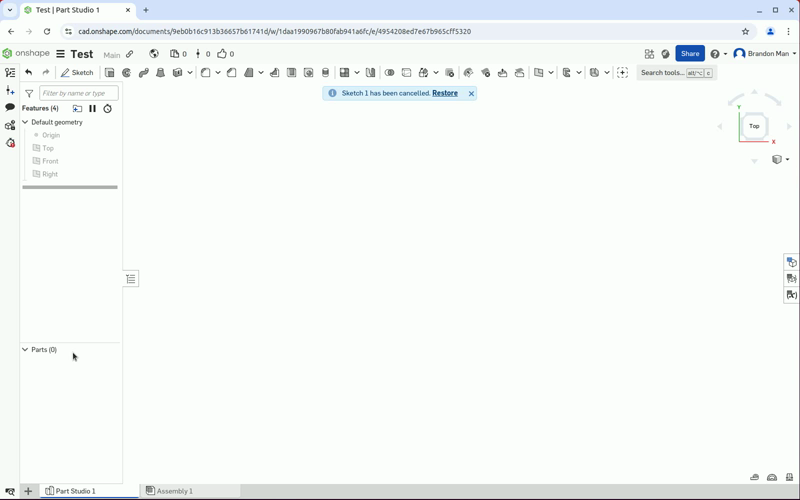
key(up)
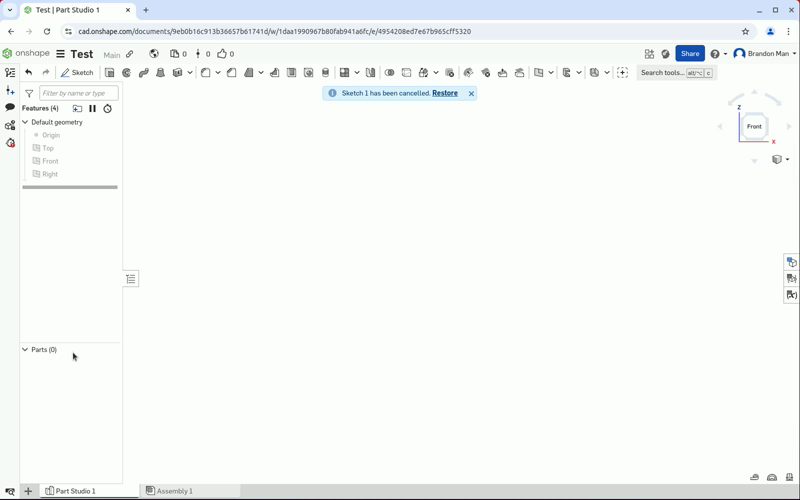
key_up(shift)
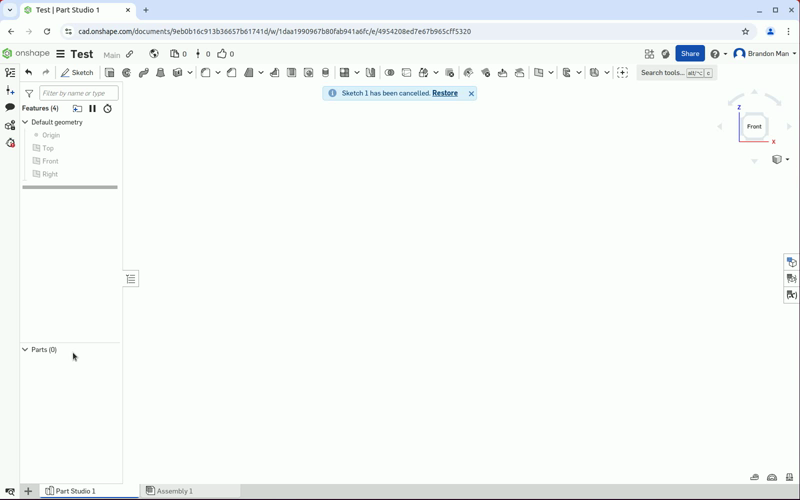
mouse_move(73, 352)
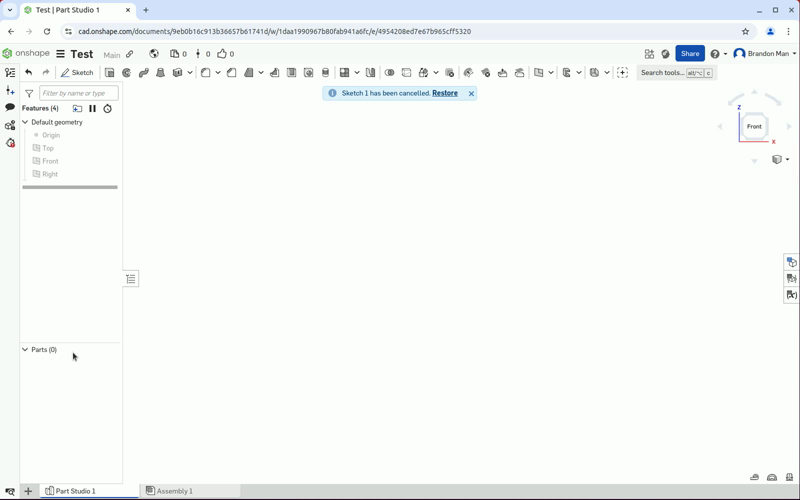
key(shift+y)
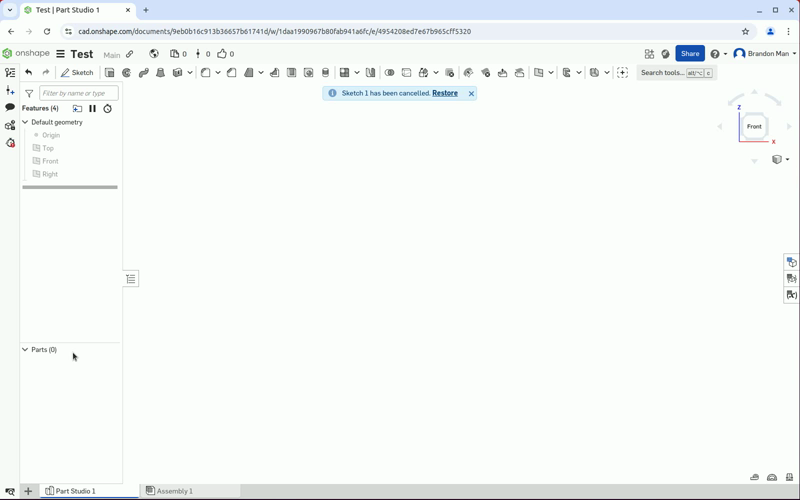
key(shift+s)
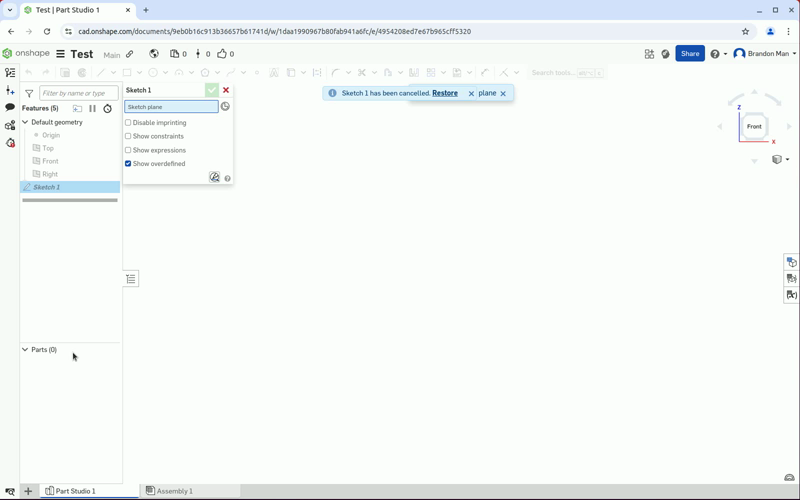
mouse_move(73, 163)
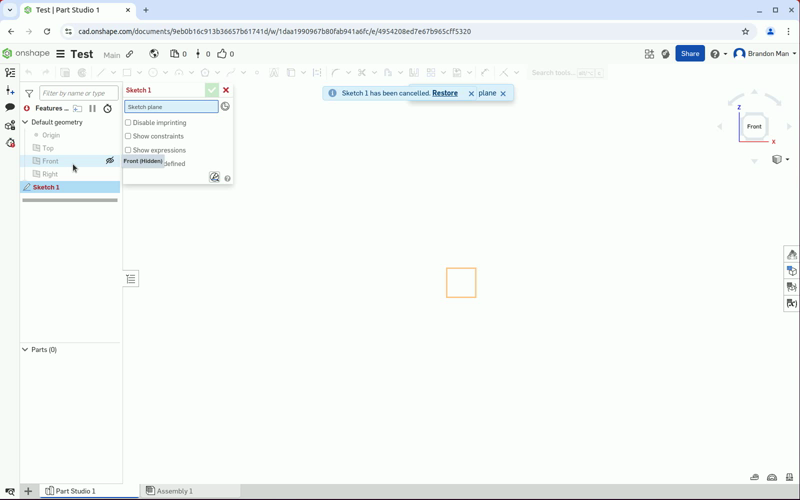
click(73, 163)
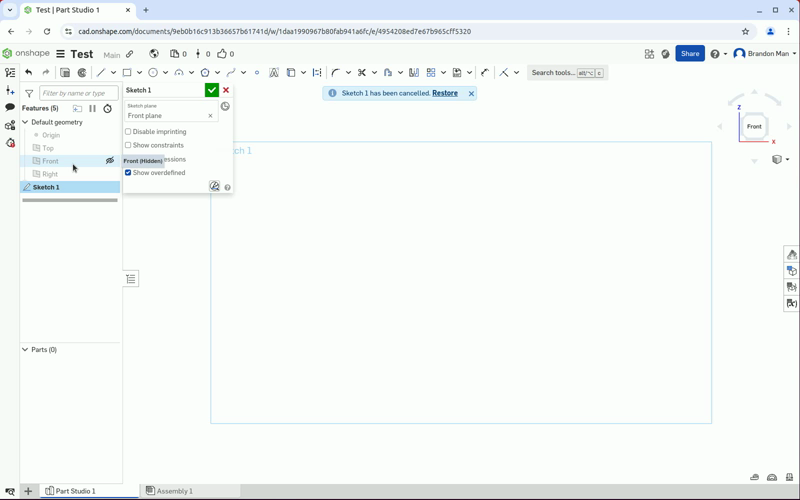
mouse_move(73, 352)
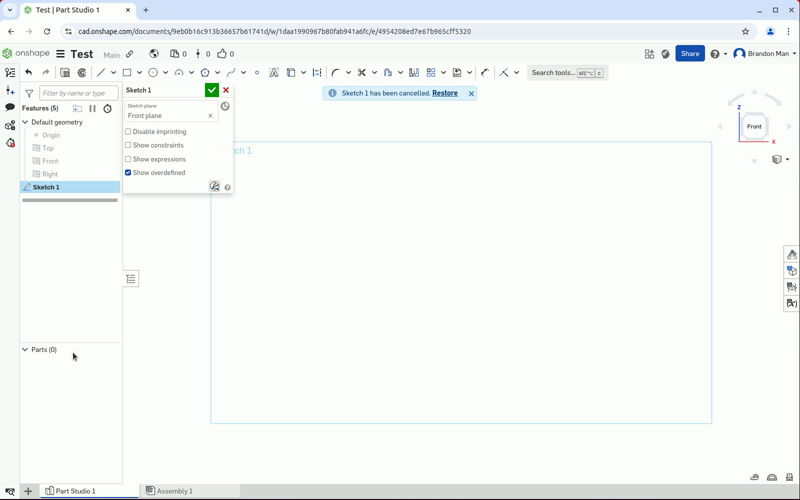
key(y)
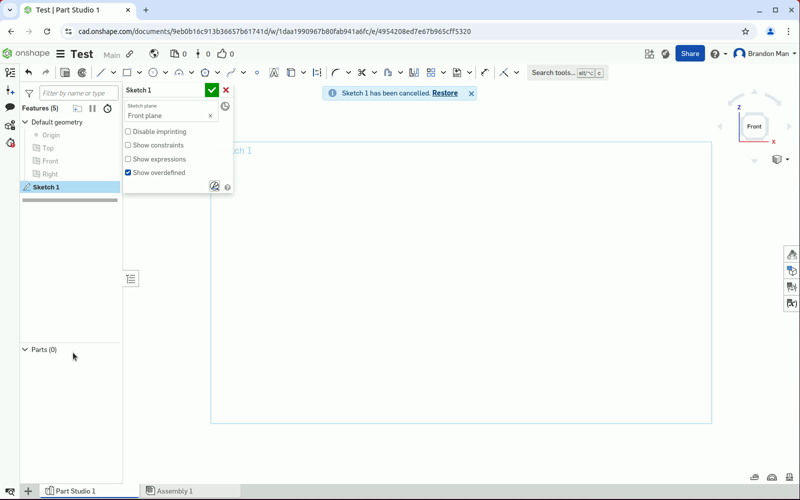
key(c)
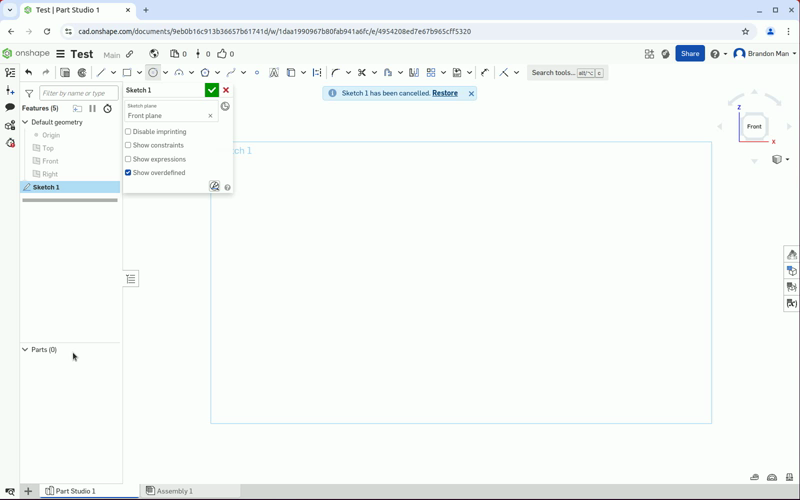
key_down(shift)
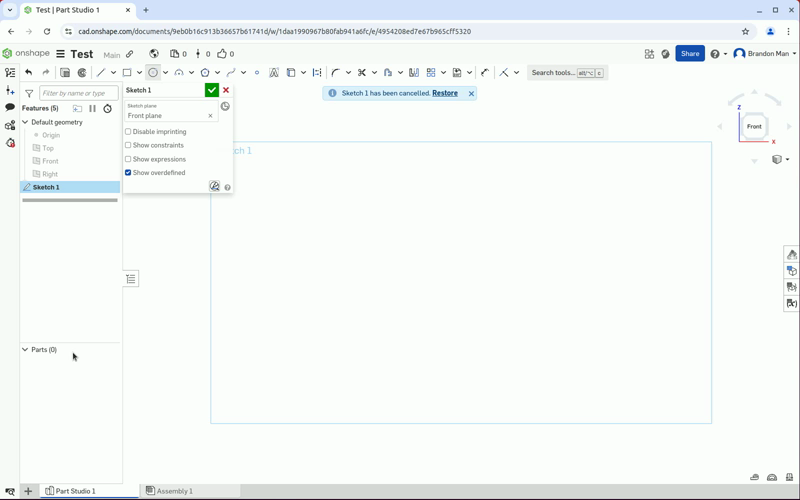
mouse_move(398, 239)
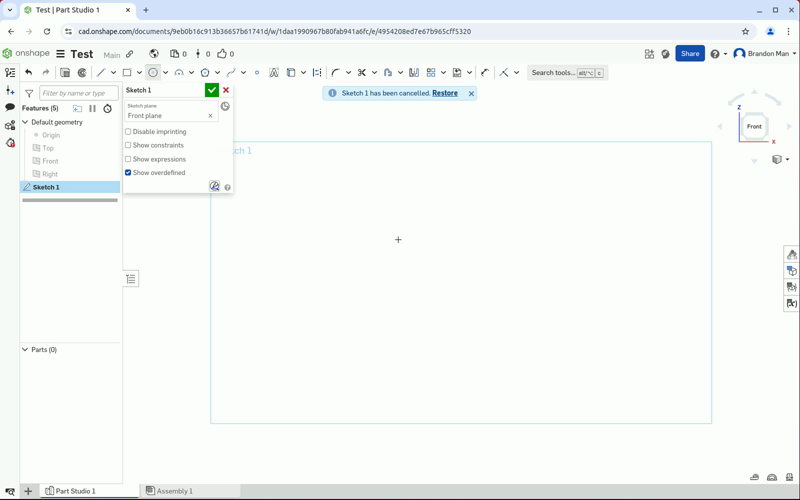
click(398, 239)
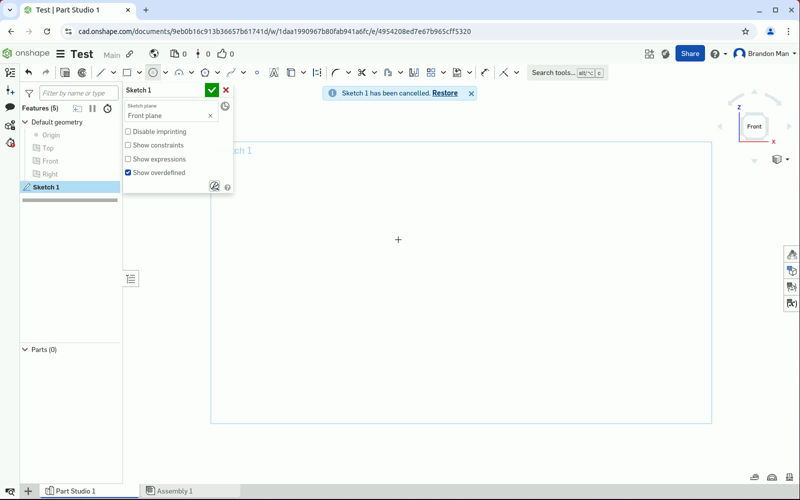
key_up(shift)
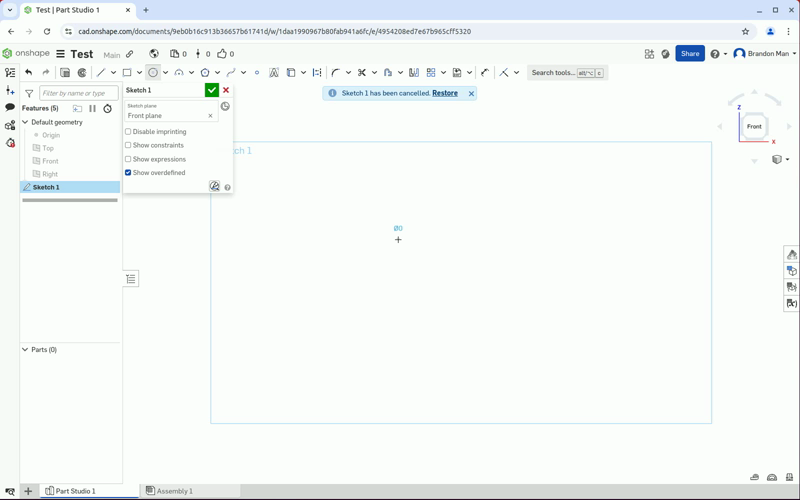
mouse_move(403, 239)
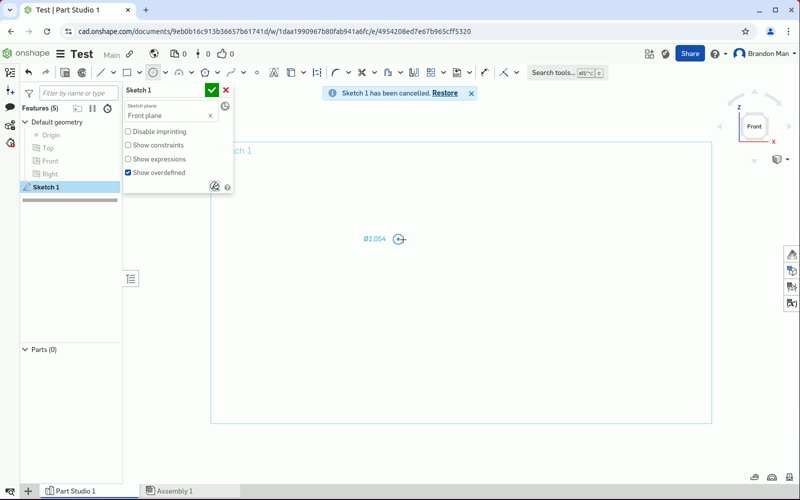
click(403, 239)
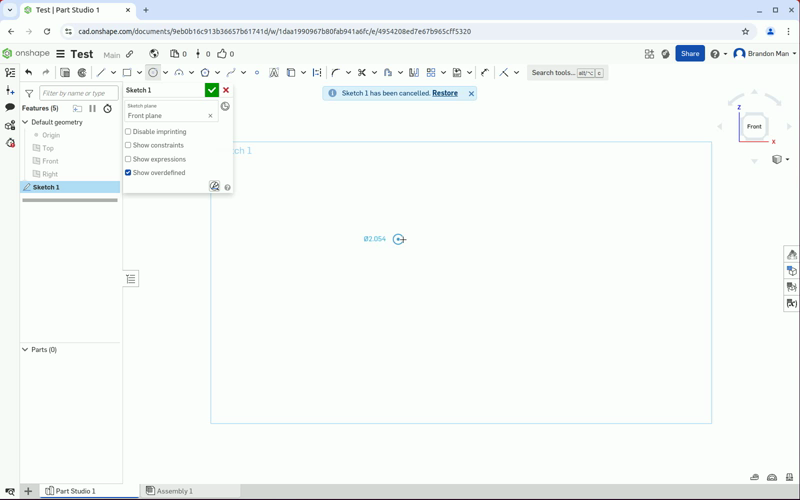
key(esc)
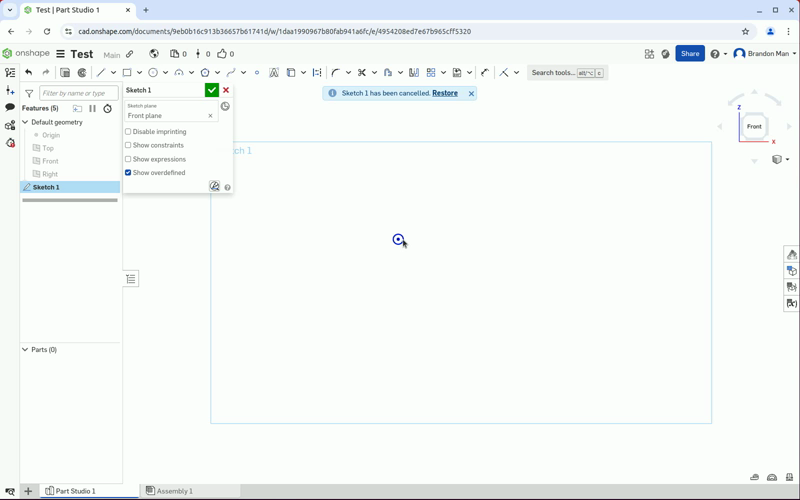
mouse_move(400, 238)
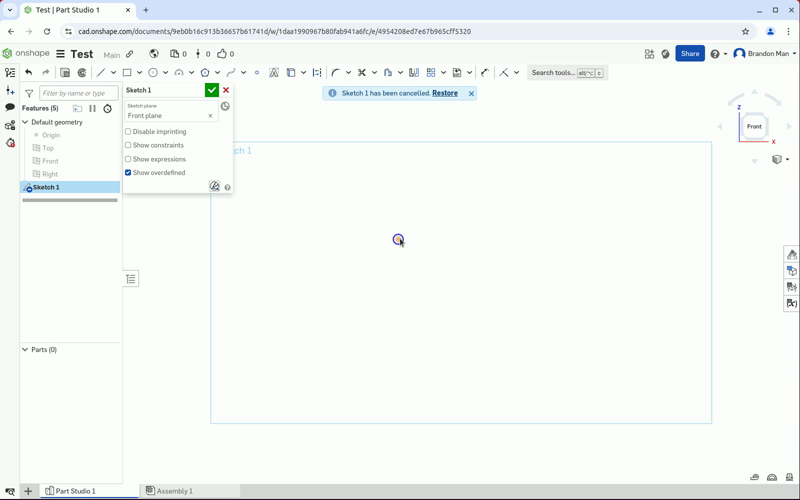
scroll(6)
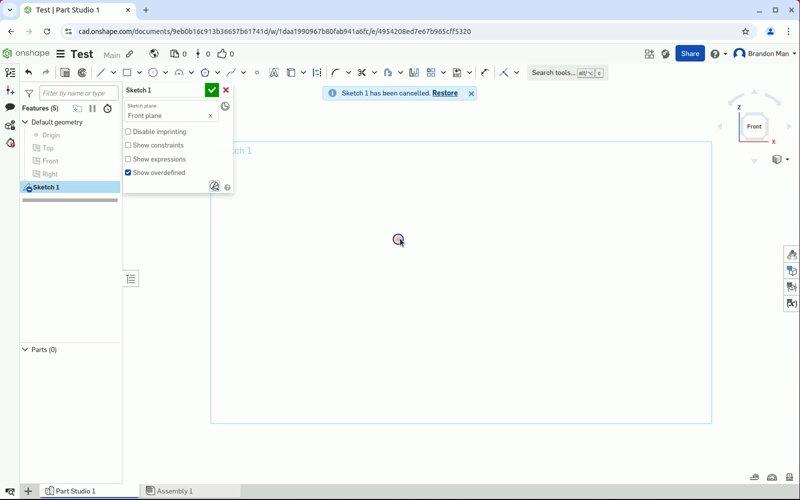
scroll(6)
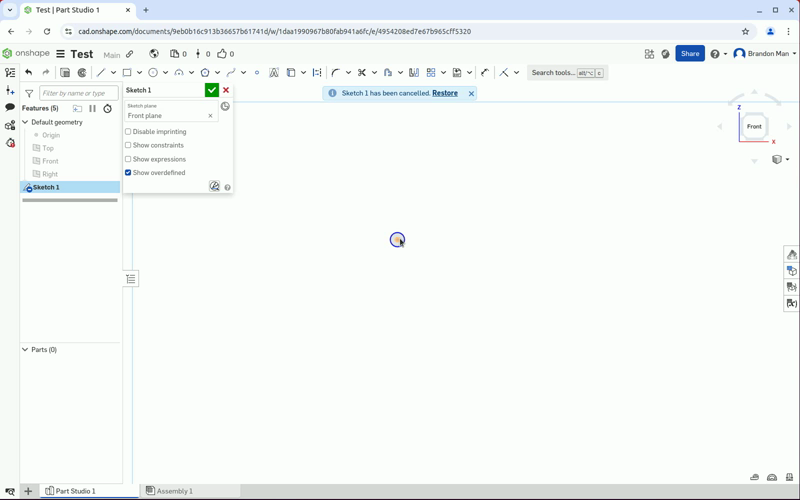
scroll(6)
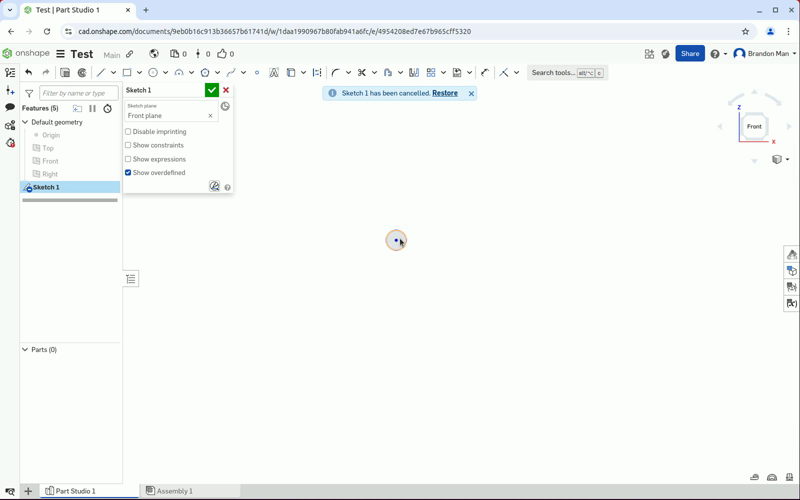
scroll(6)
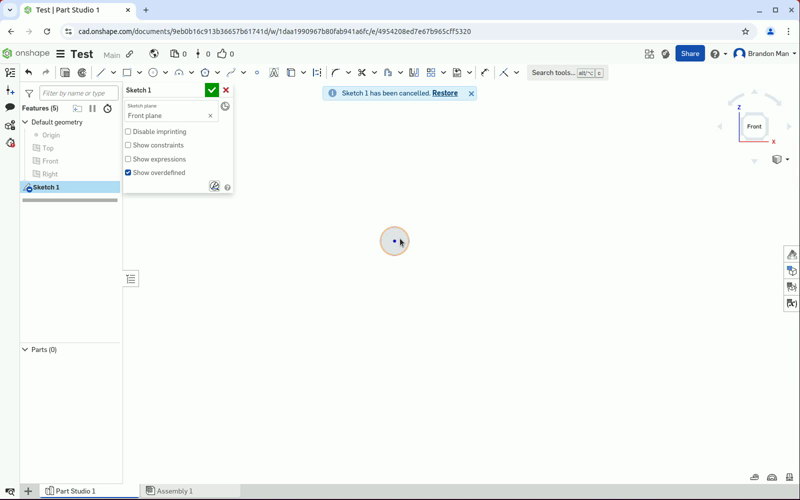
scroll(6)
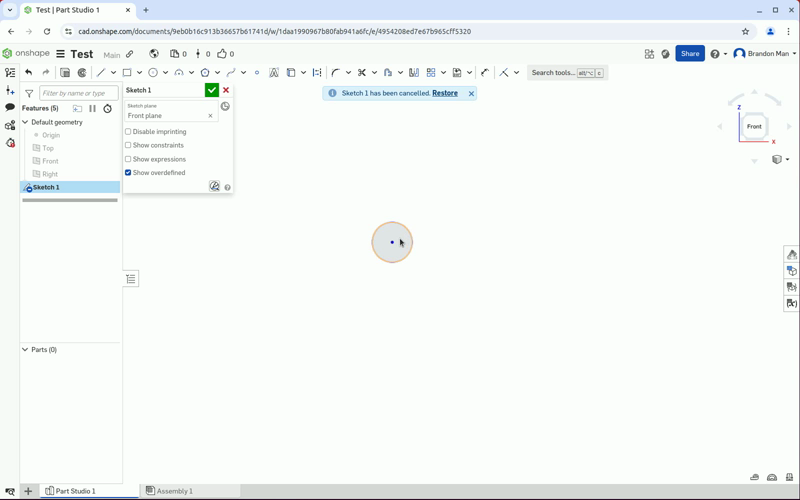
scroll(6)
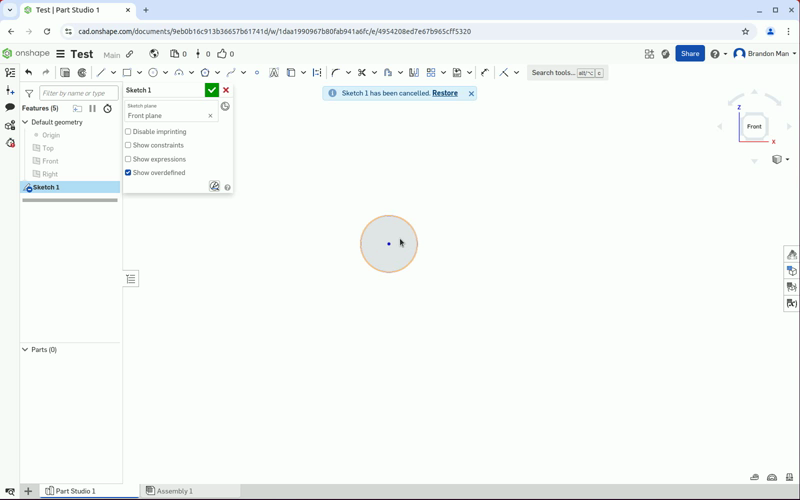
scroll(6)
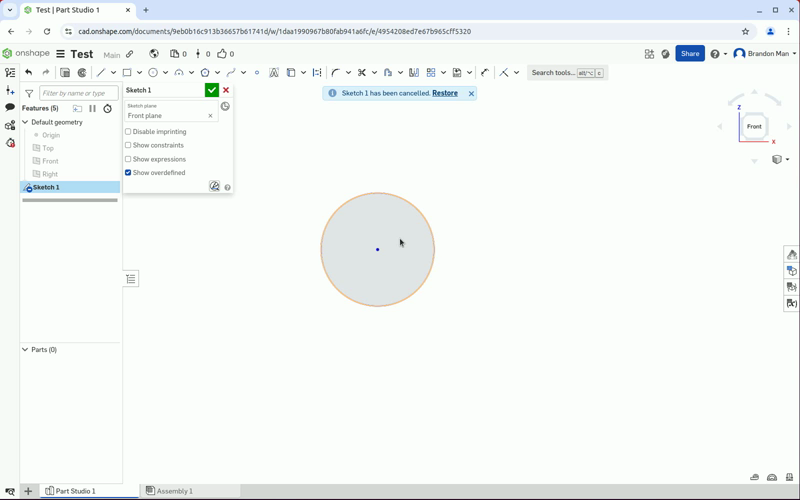
click(400, 238)
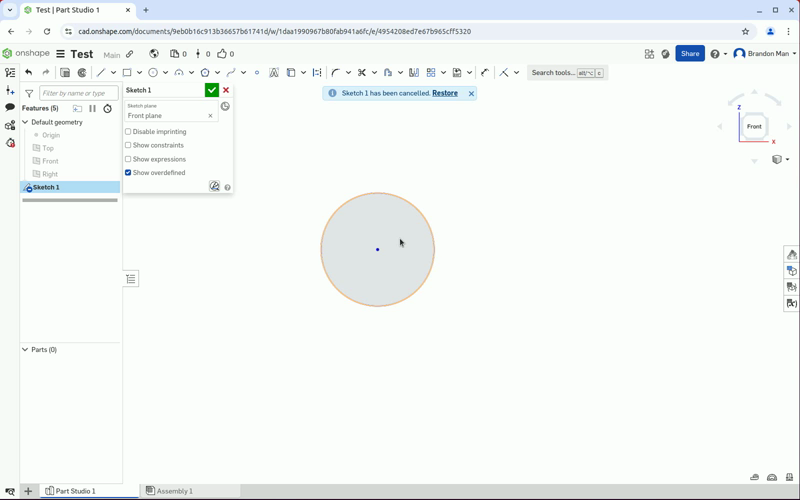
scroll(-6)
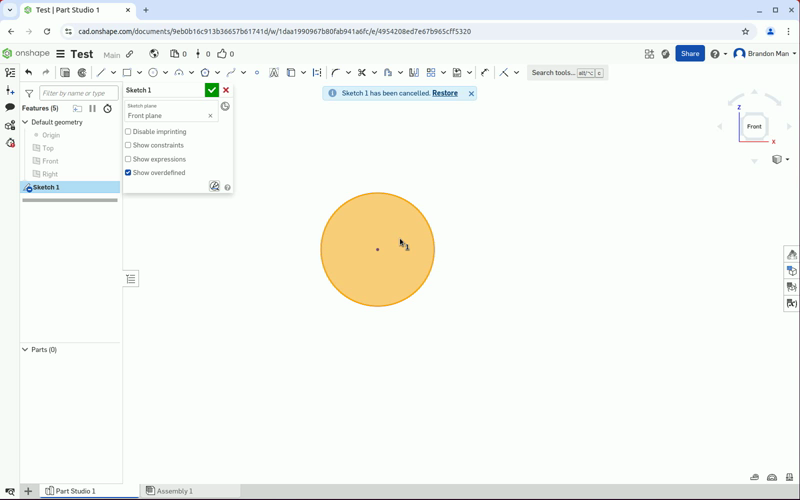
scroll(-6)
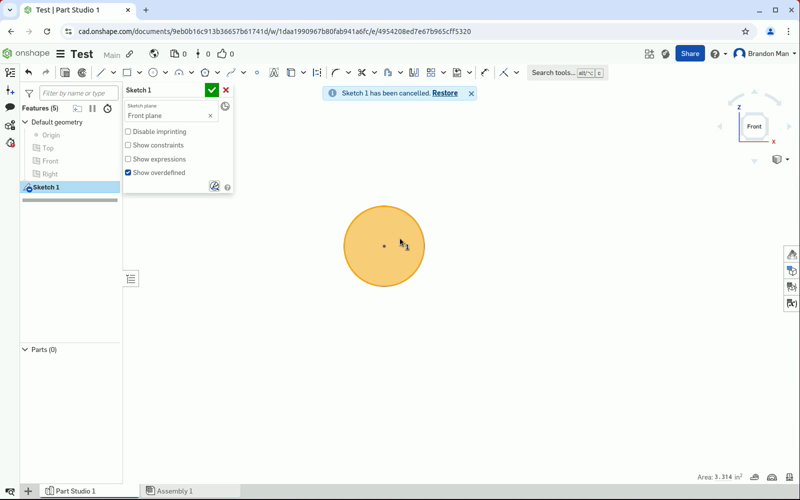
scroll(-6)
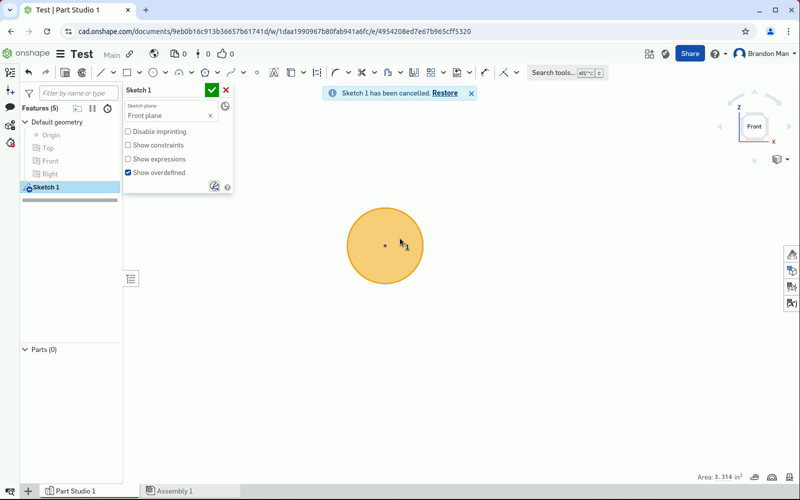
scroll(-6)
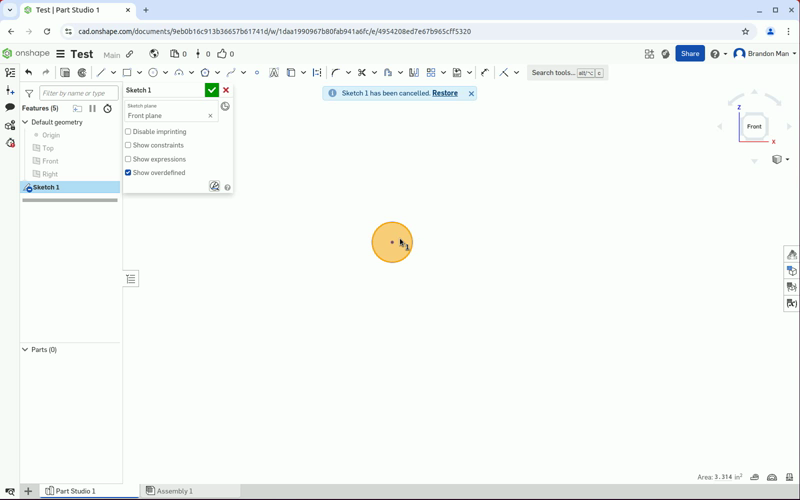
scroll(-6)
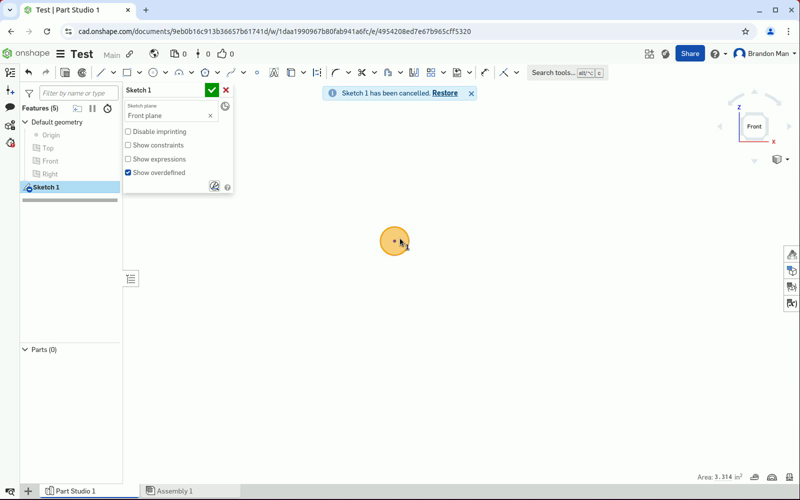
scroll(-6)
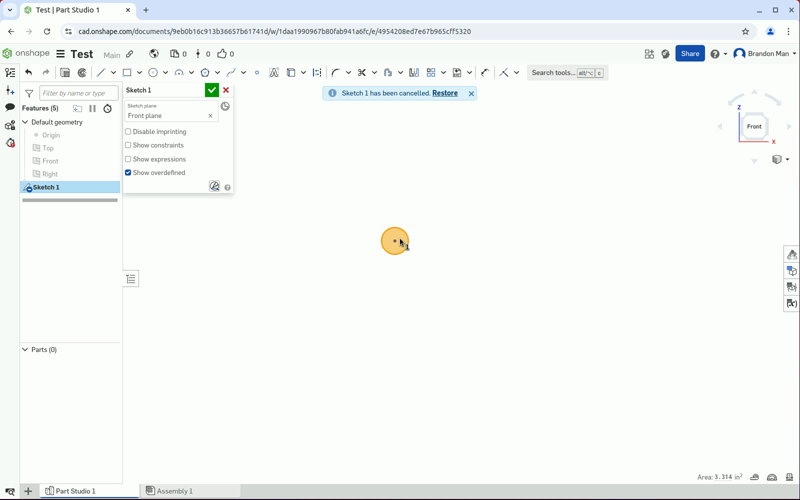
scroll(-6)
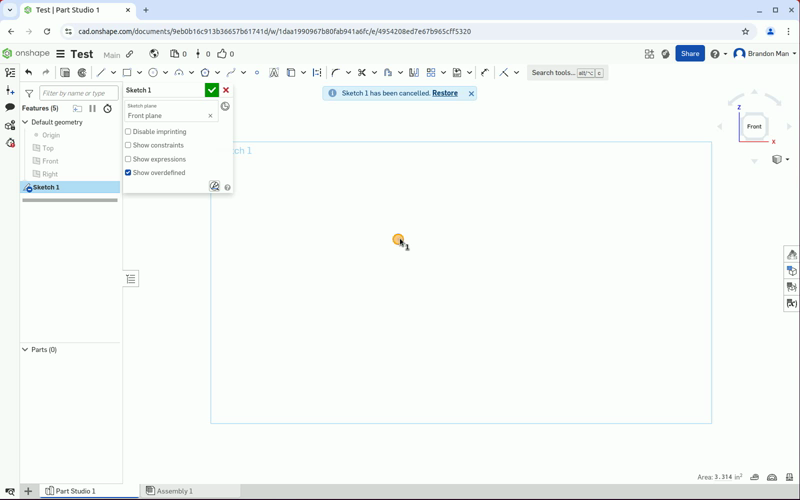
mouse_move(73, 352)
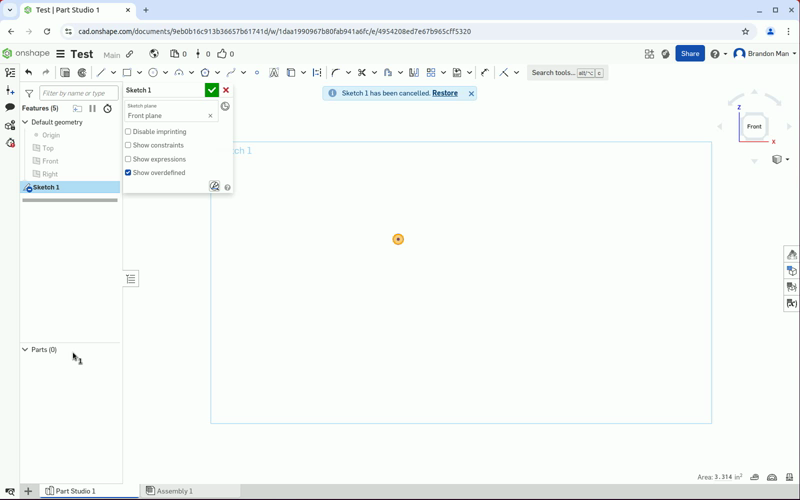
key(shift+y)
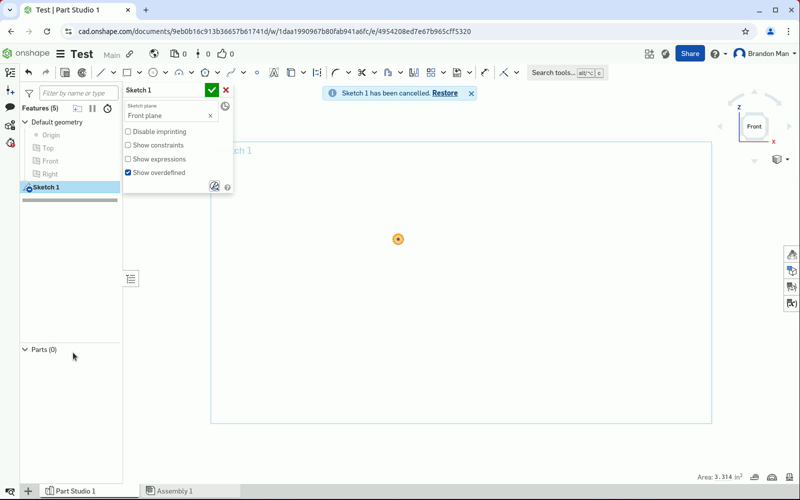
key(shift+e)
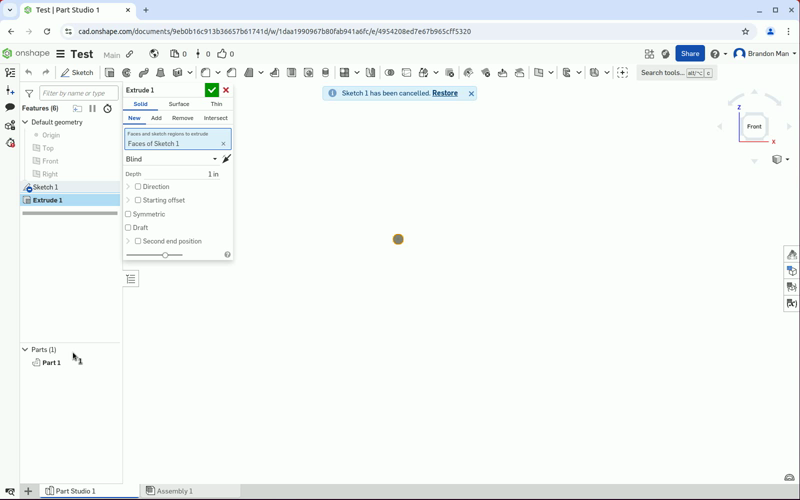
mouse_move(143, 106)
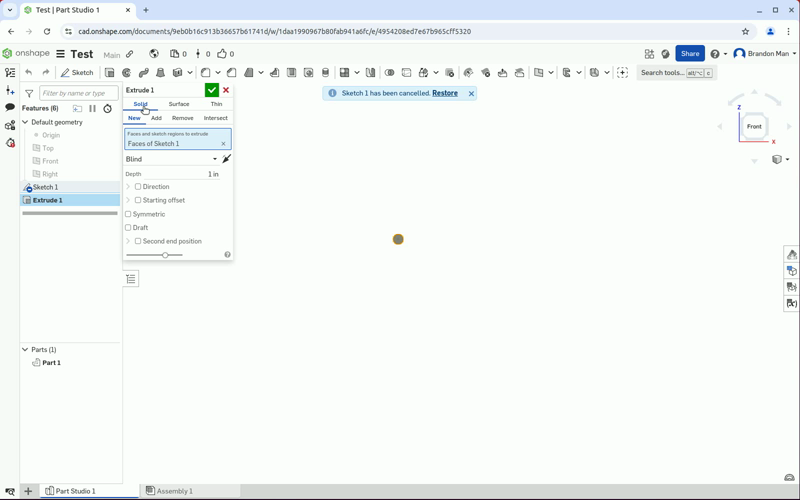
click(143, 106)
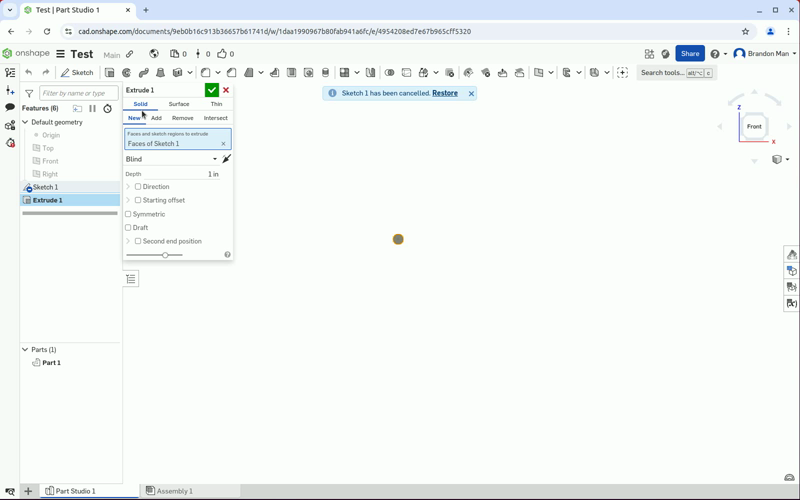
mouse_move(137, 120)
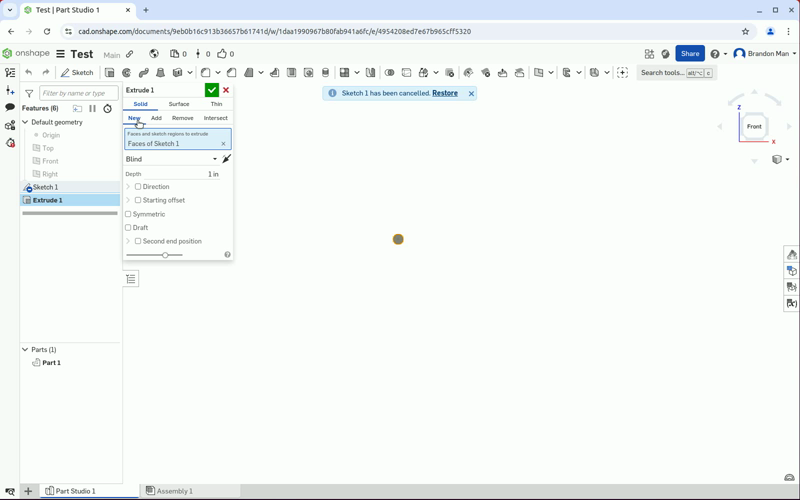
click(137, 120)
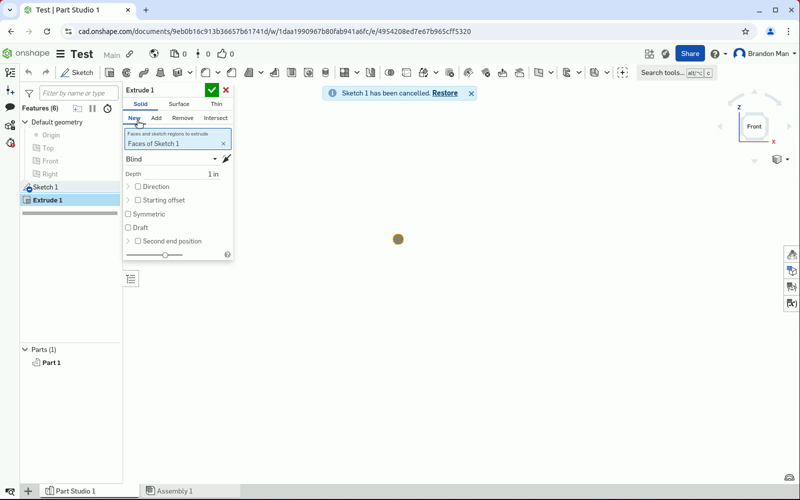
key(tab, 4)
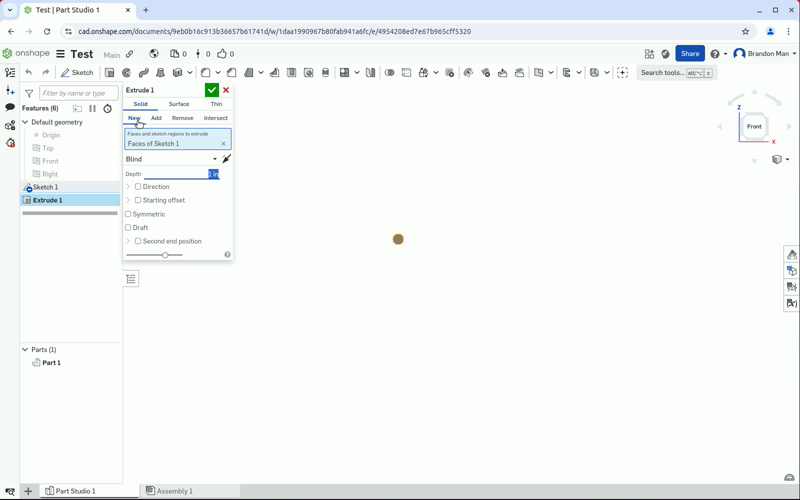
text(9.869)
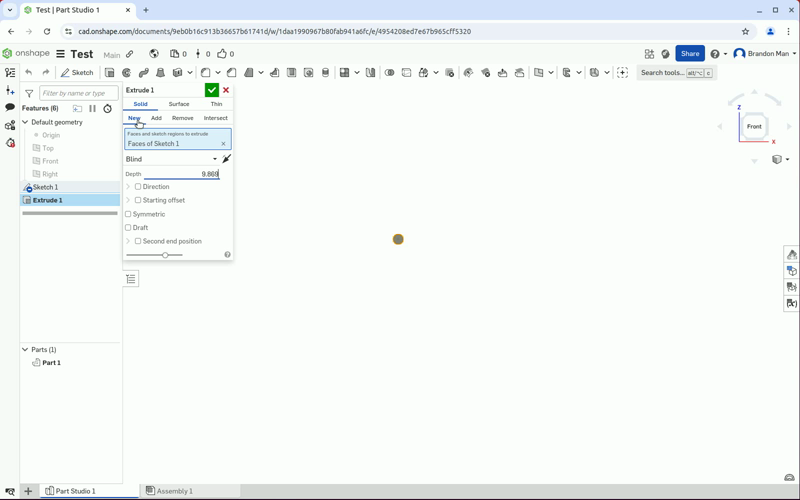
key(enter)
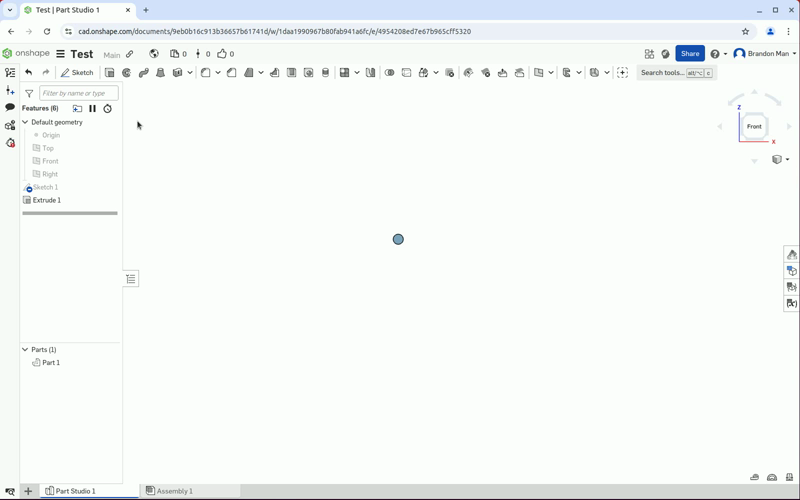
key(shift+h)
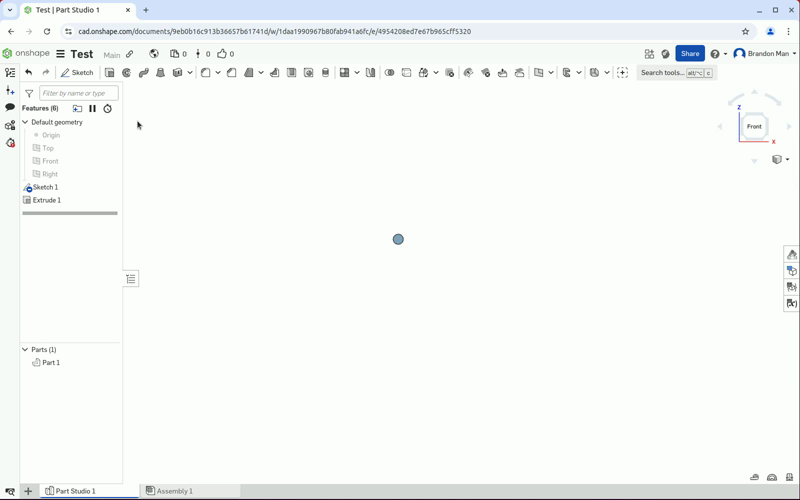
key(shift+h)
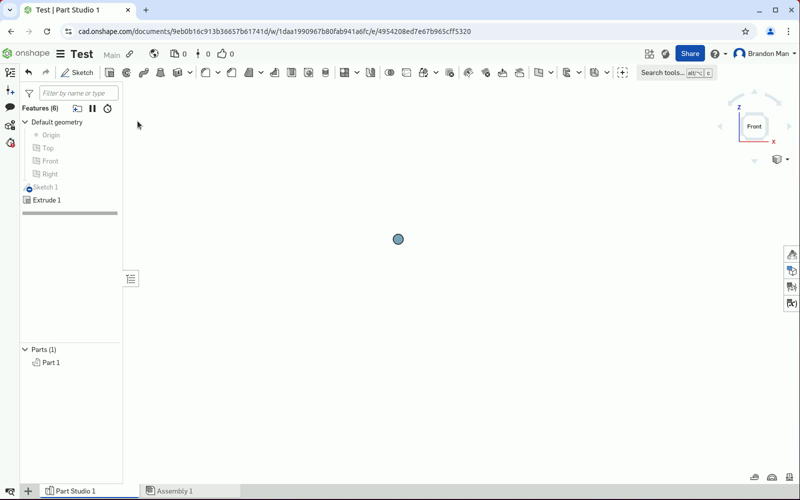
mouse_move(73, 189)
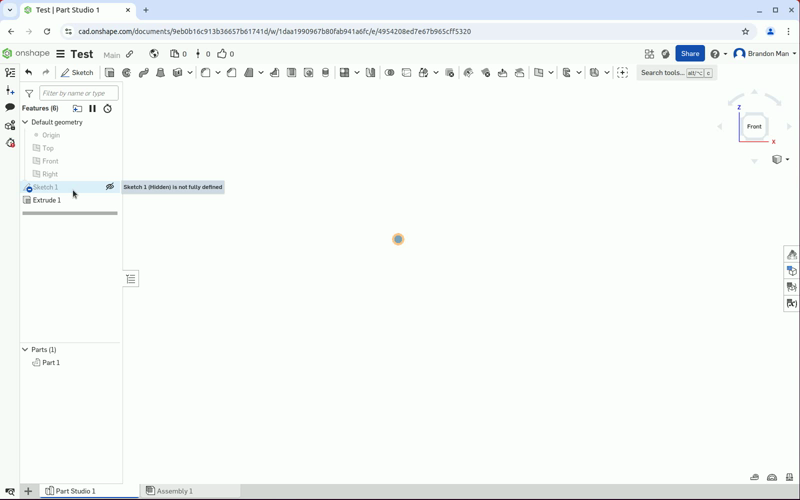
click(73, 189)
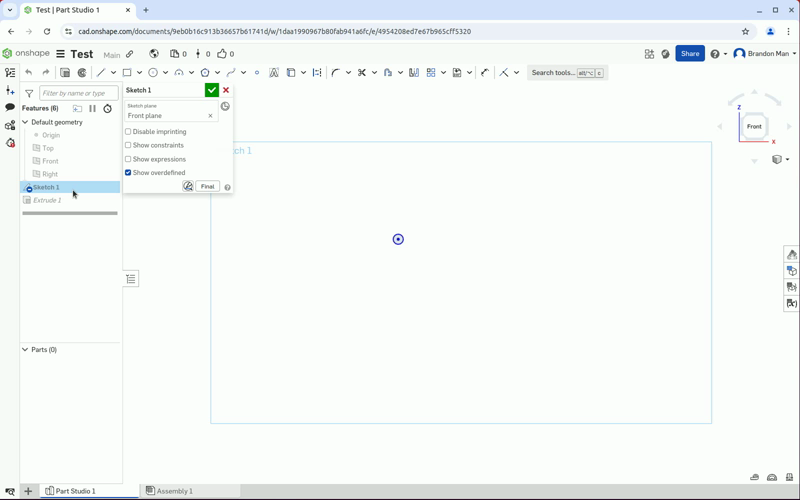
mouse_move(229, 92)
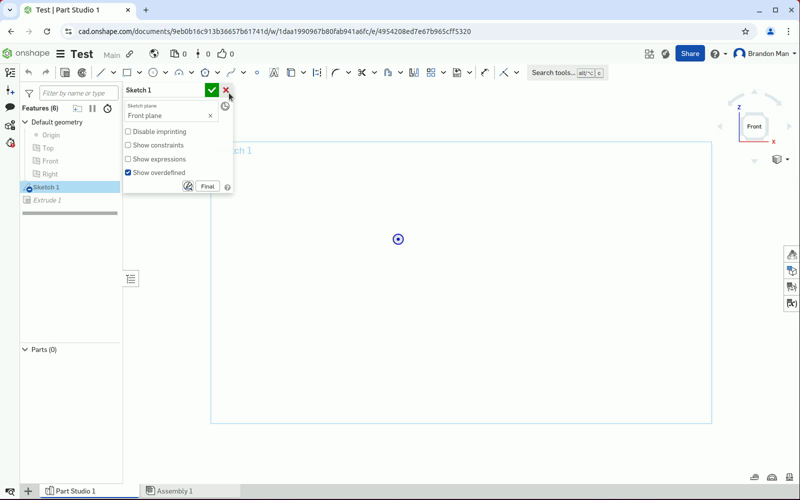
click(229, 92)
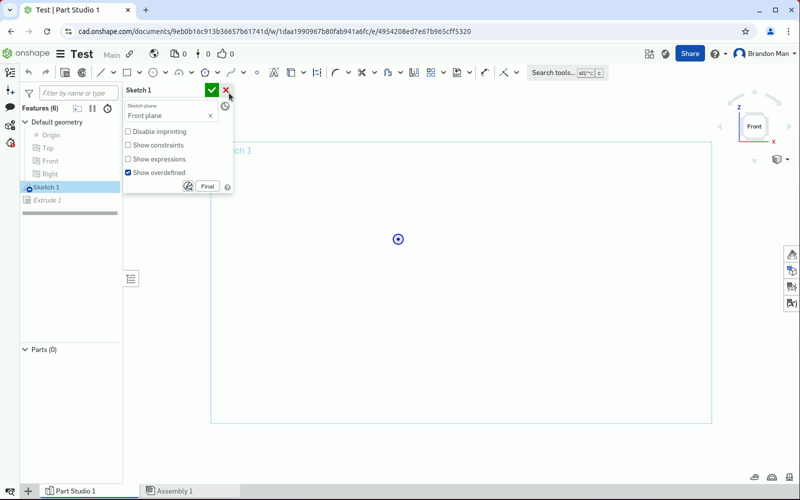
key(shift+s)
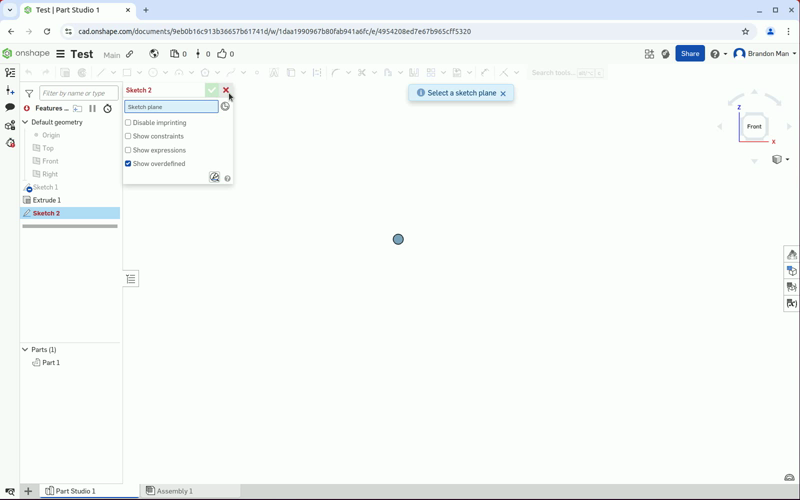
mouse_move(73, 163)
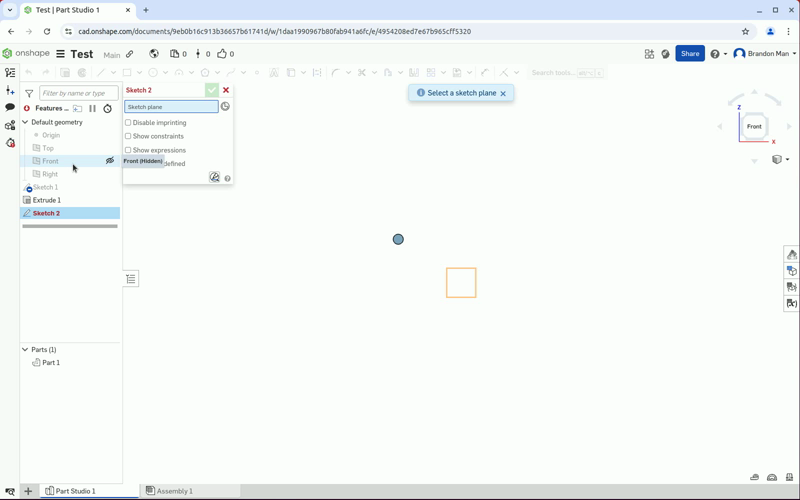
click(73, 163)
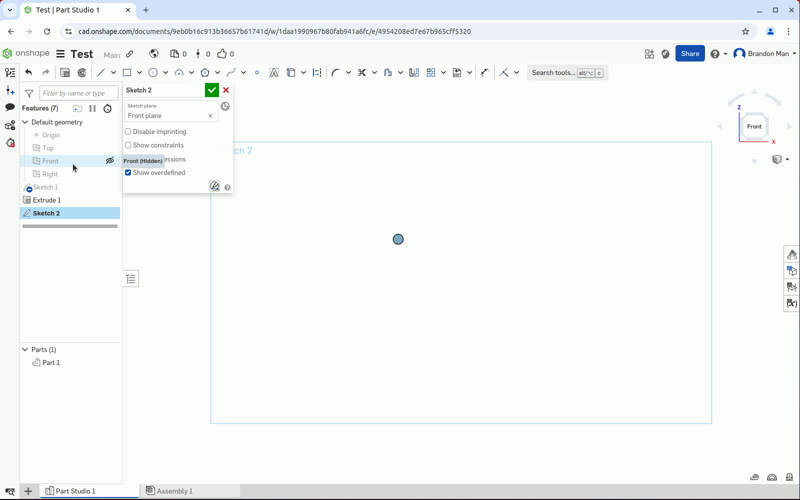
mouse_move(73, 352)
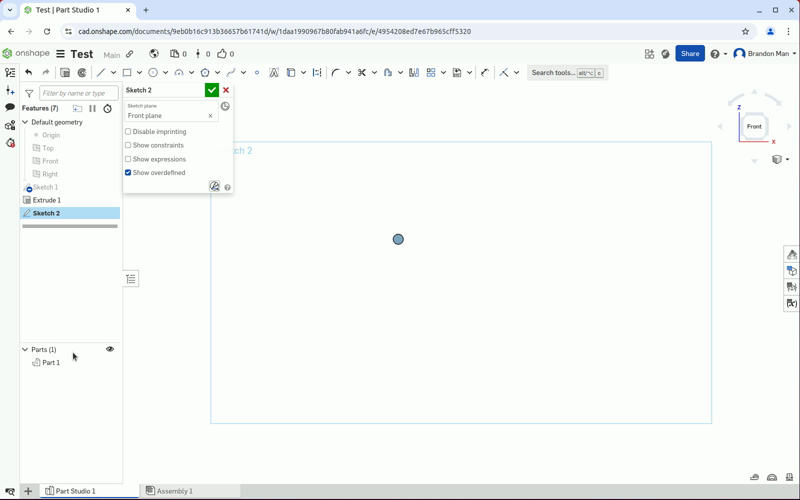
key(y)
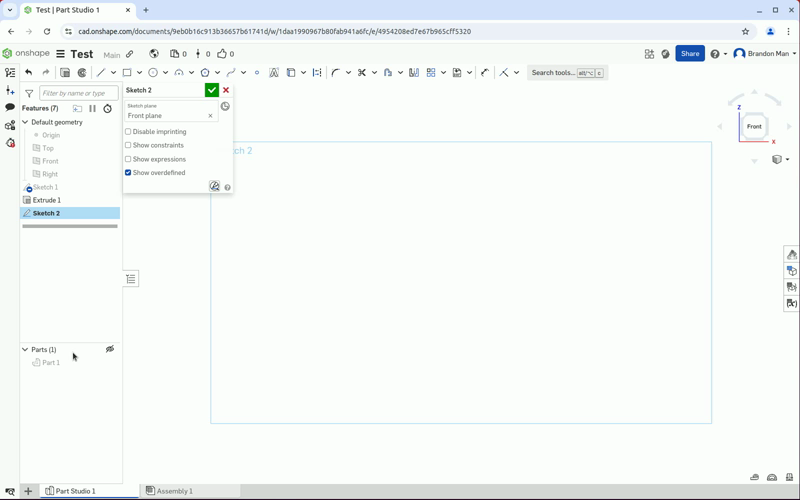
key(c)
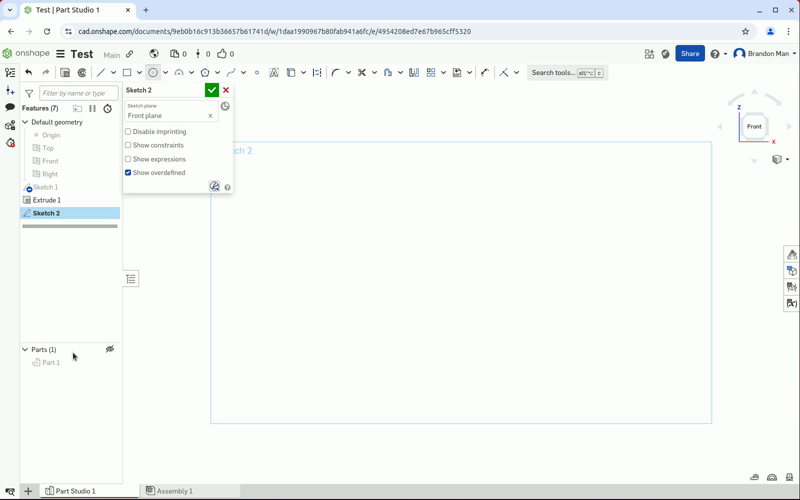
key_down(shift)
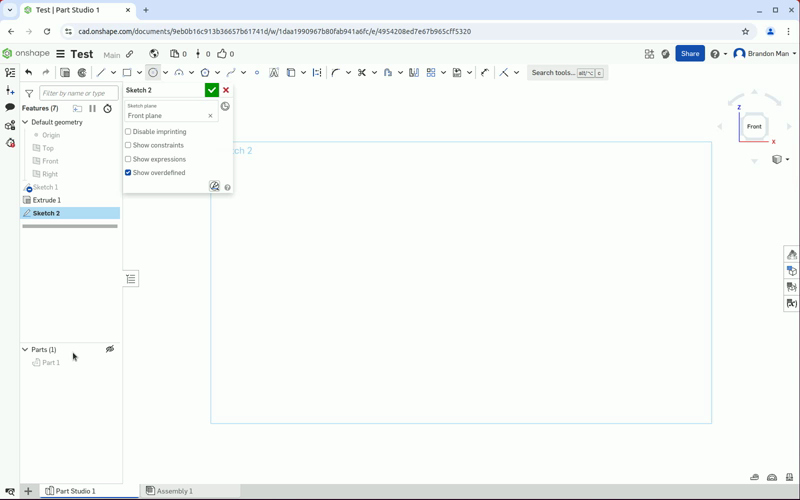
mouse_move(448, 215)
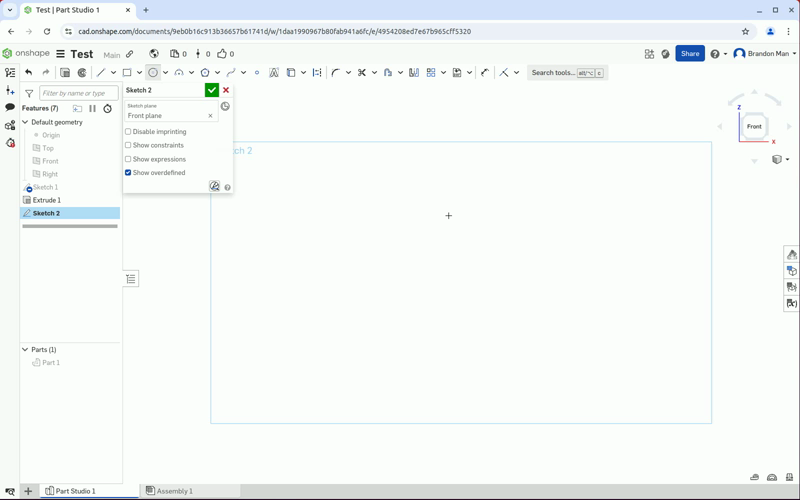
click(448, 215)
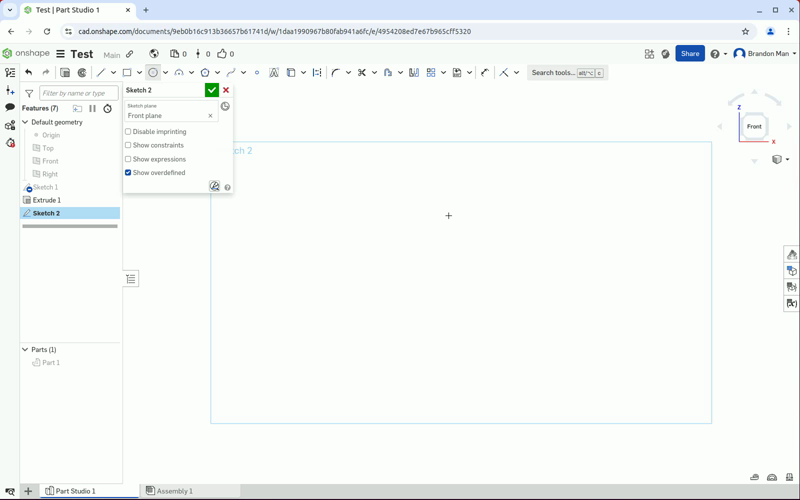
key_up(shift)
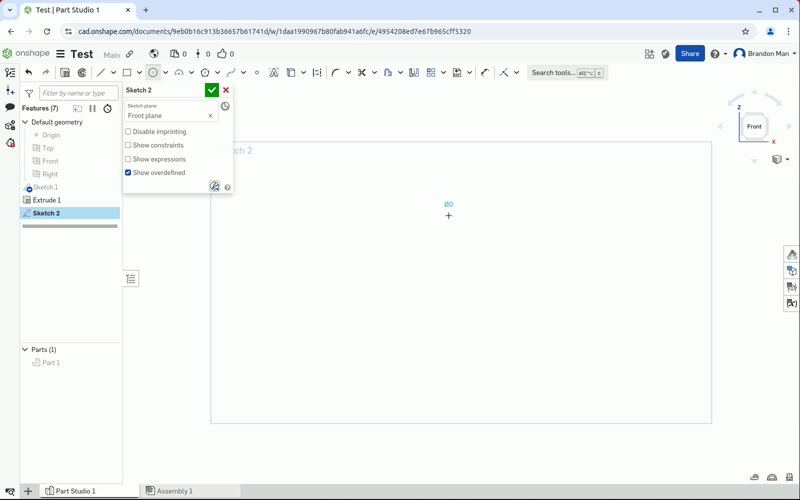
mouse_move(453, 215)
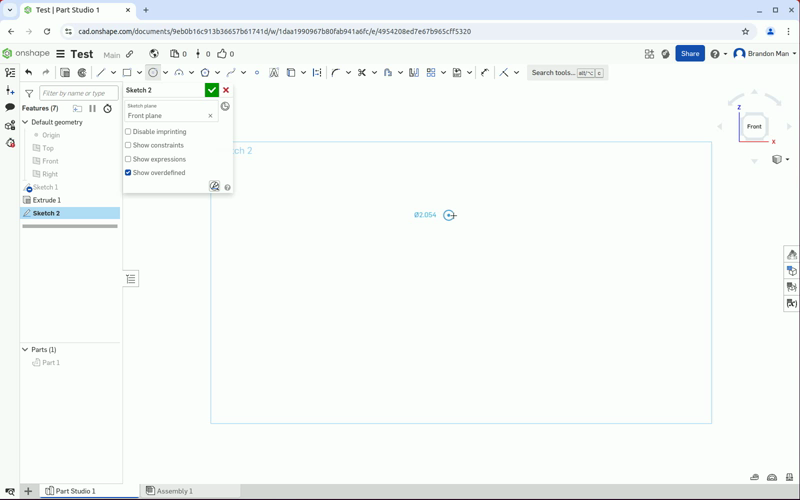
click(453, 215)
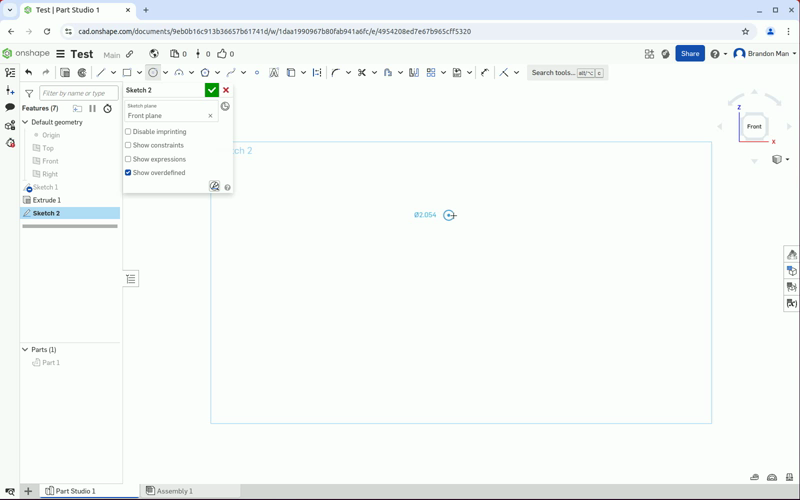
key(esc)
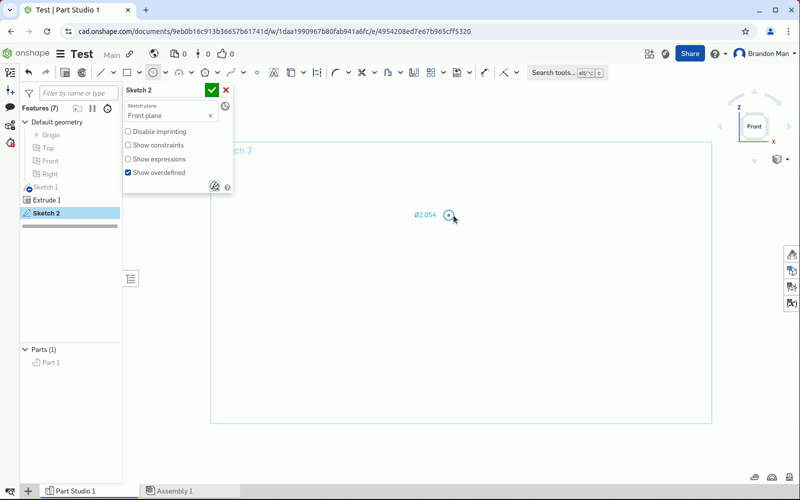
mouse_move(445, 212)
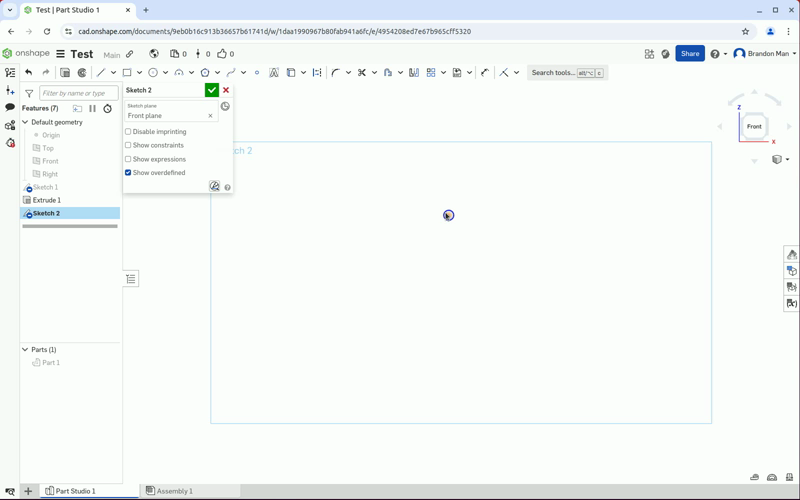
scroll(6)
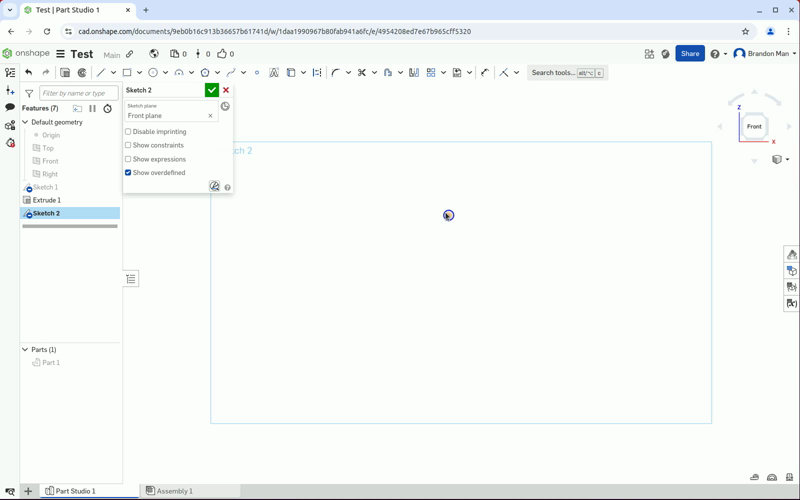
scroll(6)
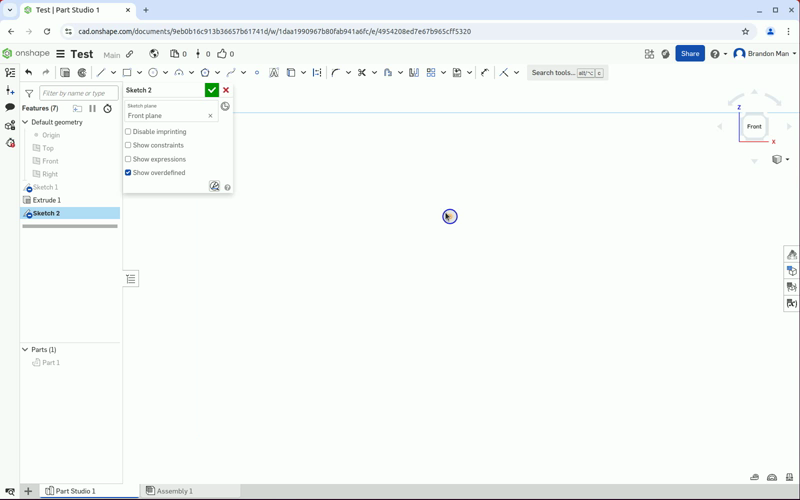
scroll(6)
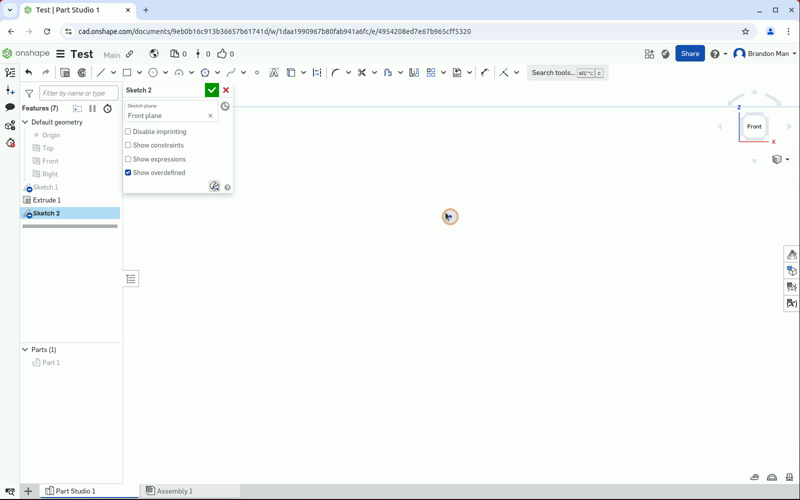
scroll(6)
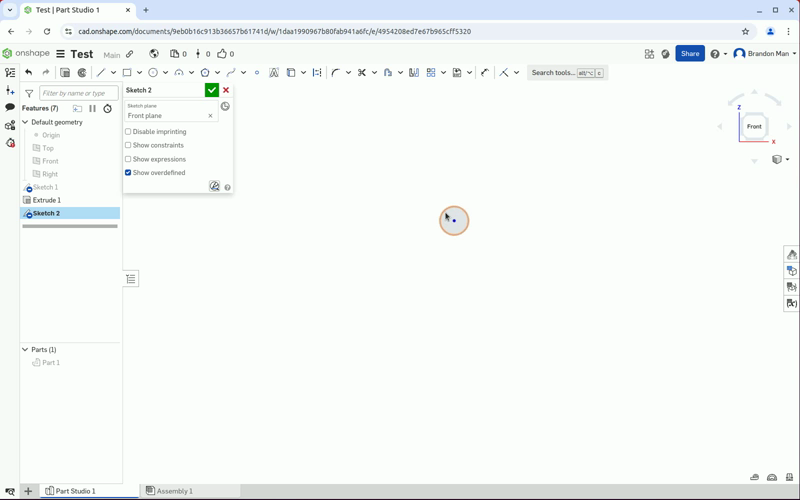
scroll(6)
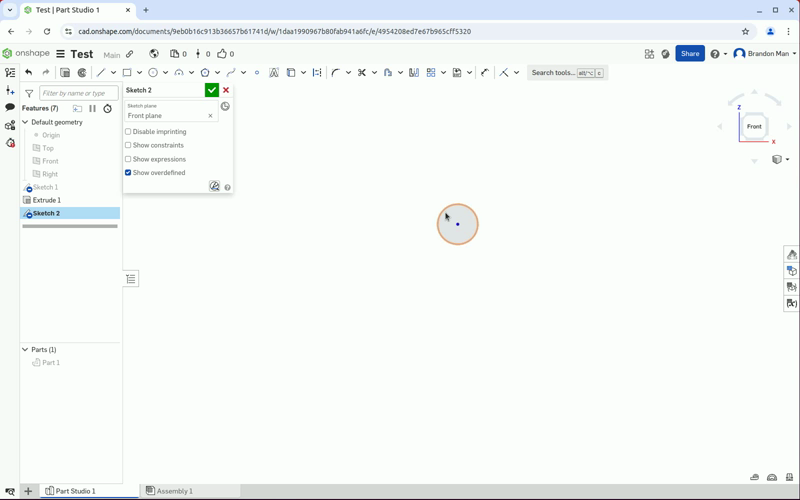
scroll(6)
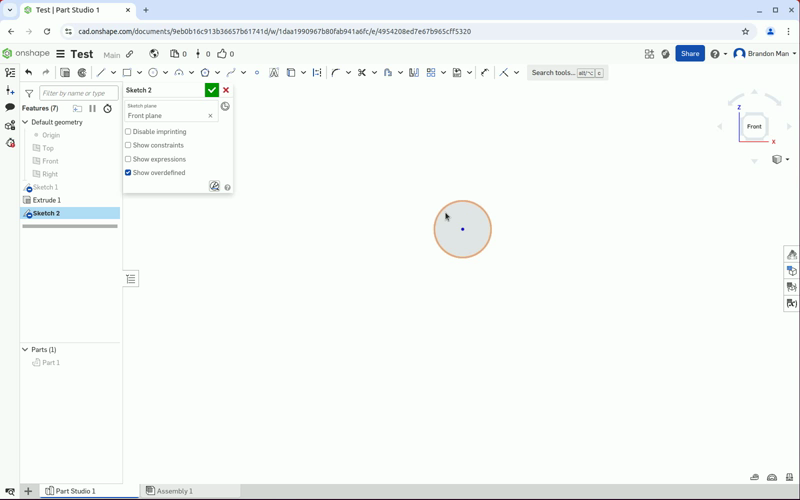
scroll(6)
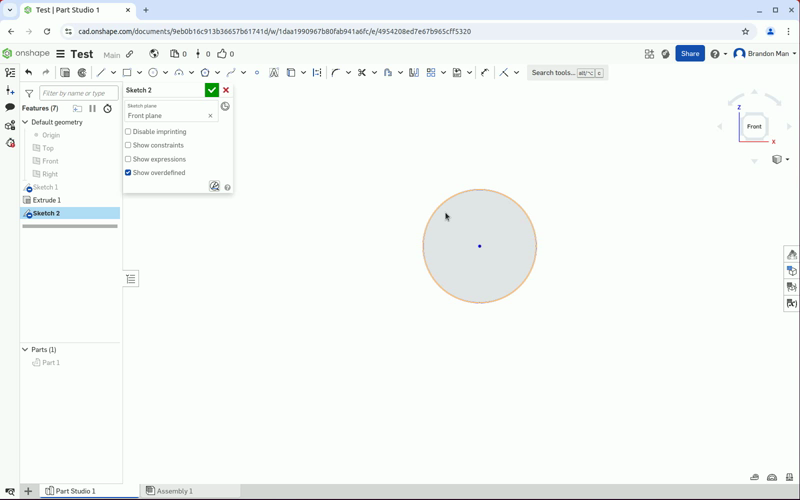
click(445, 212)
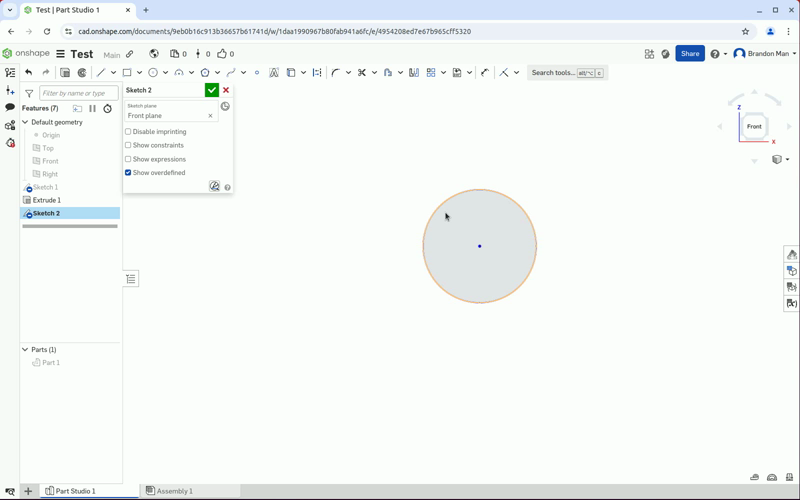
scroll(-6)
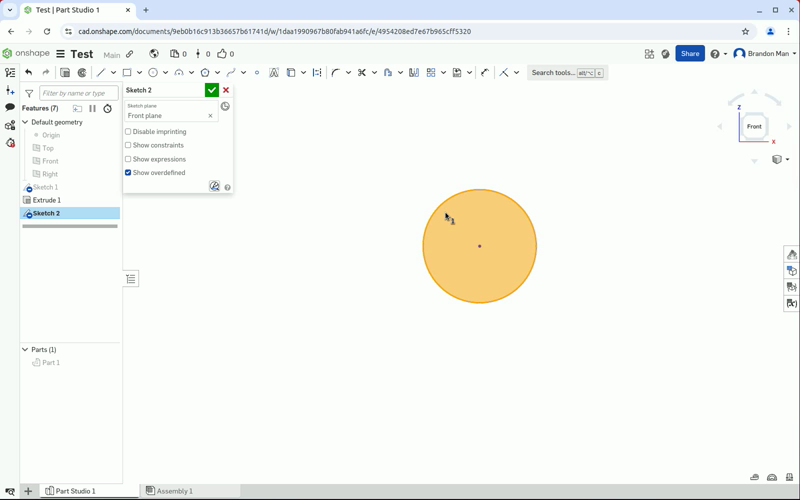
scroll(-6)
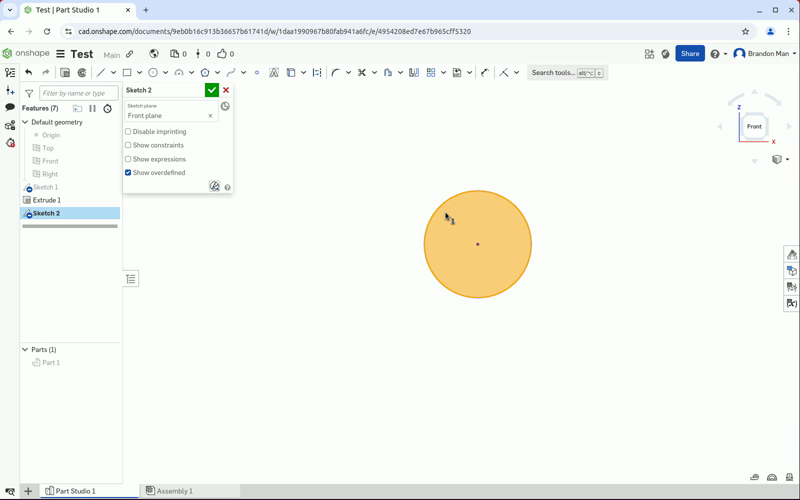
scroll(-6)
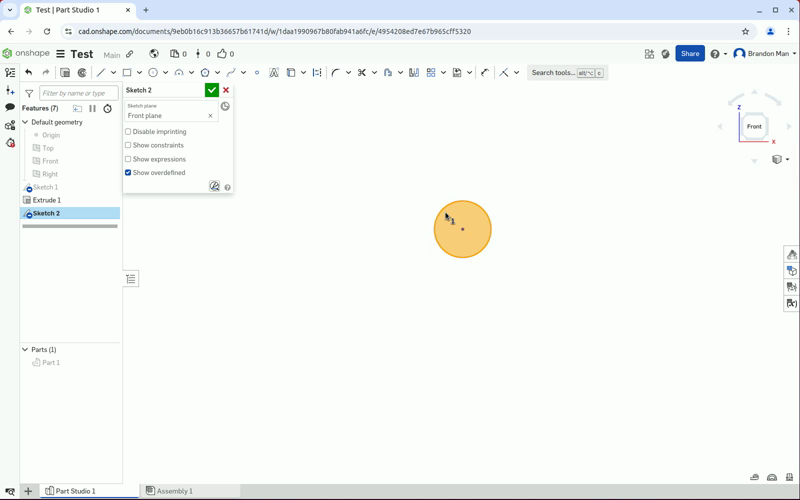
scroll(-6)
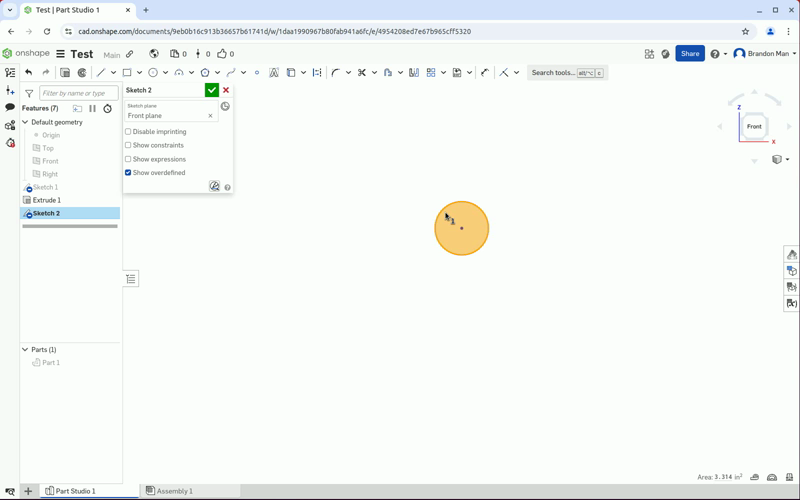
scroll(-6)
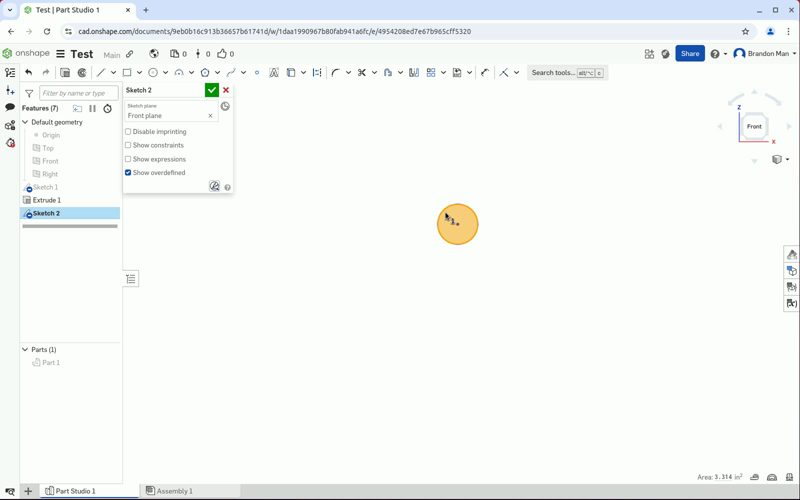
scroll(-6)
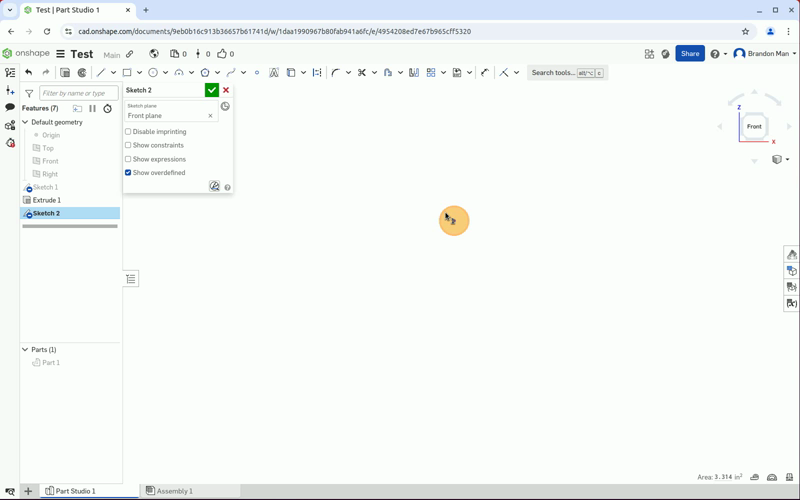
scroll(-6)
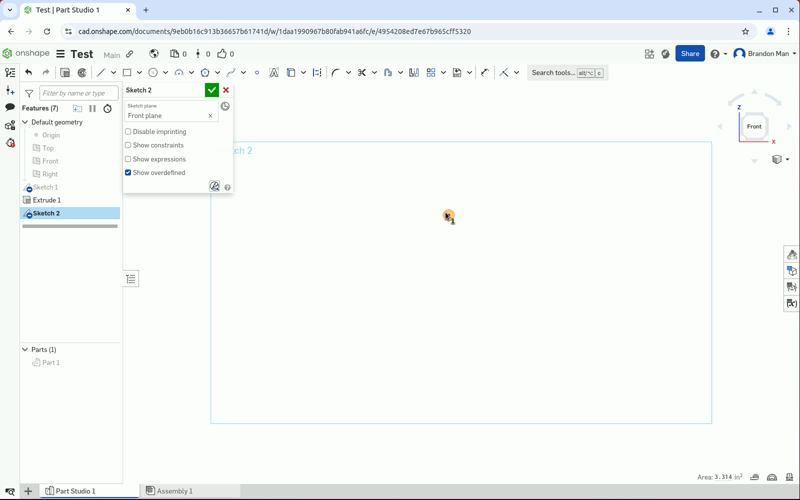
mouse_move(73, 352)
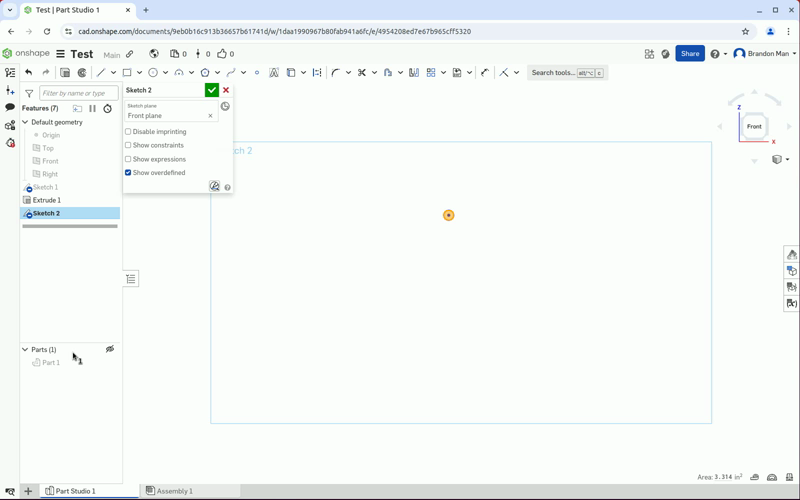
key(shift+y)
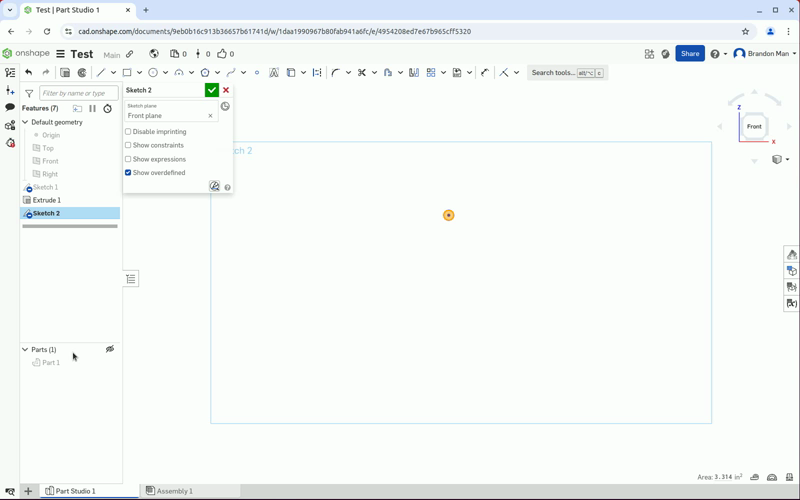
key(shift+e)
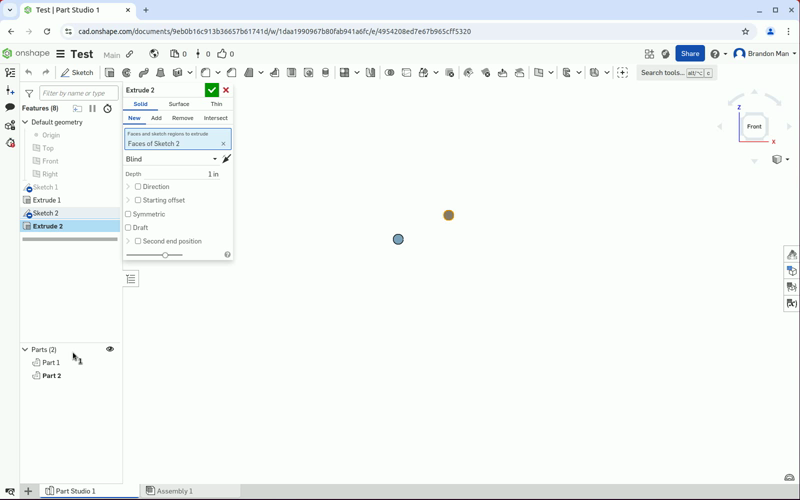
mouse_move(143, 106)
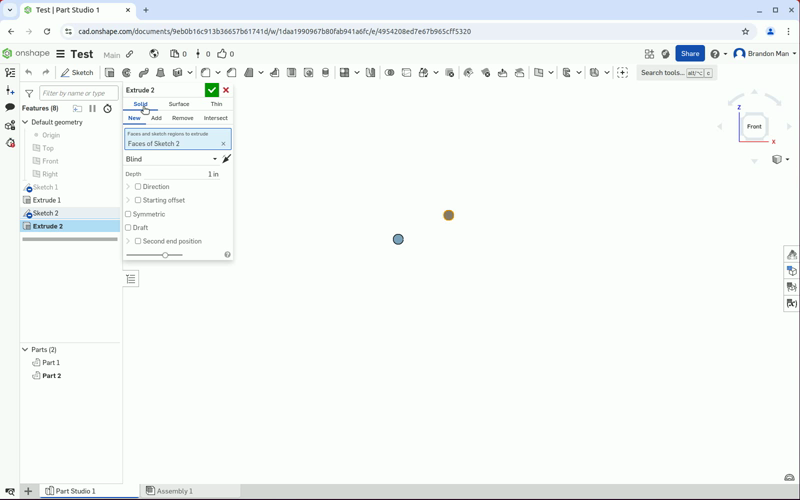
click(143, 106)
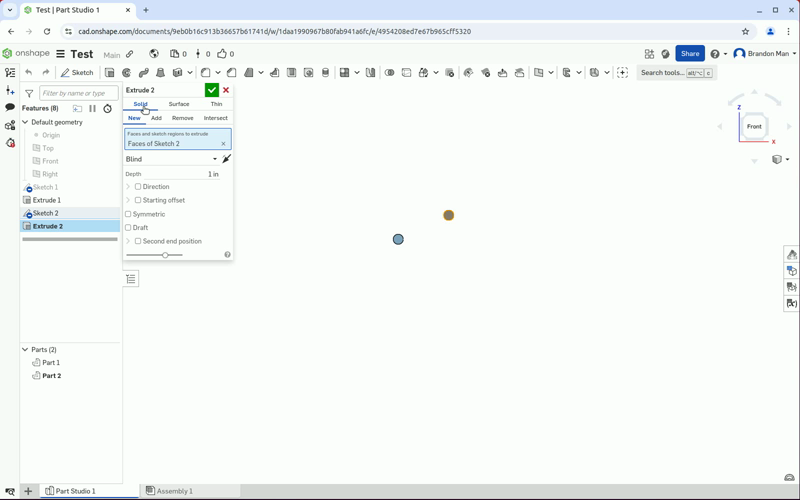
mouse_move(137, 120)
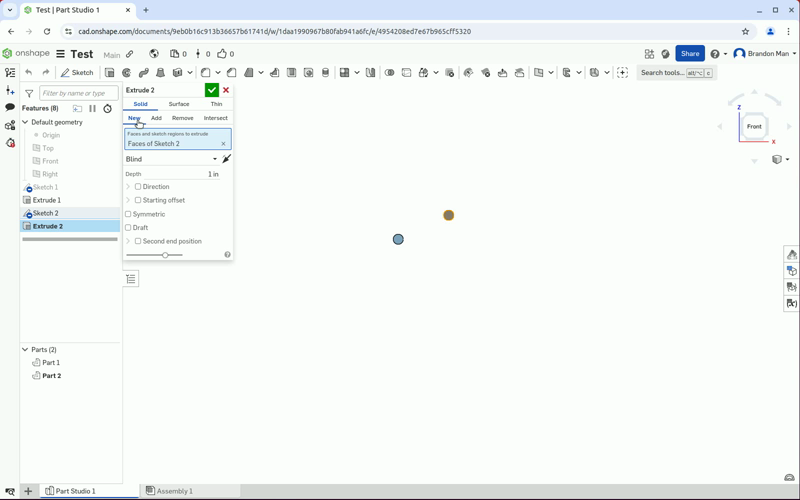
click(137, 120)
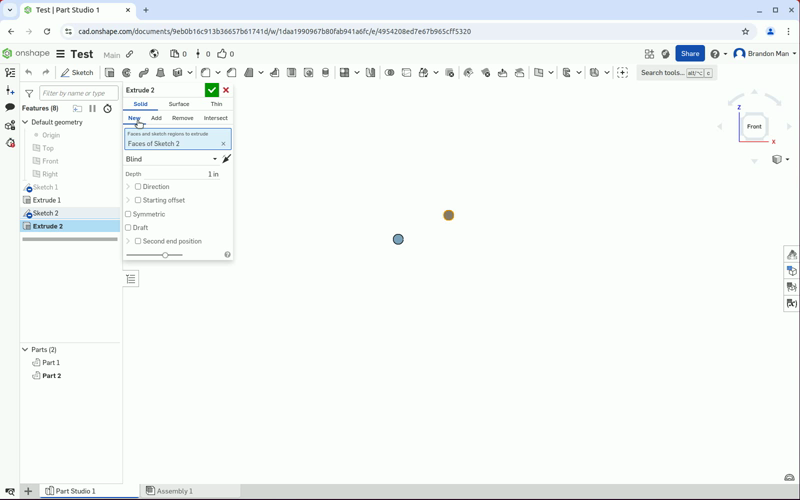
key(tab, 4)
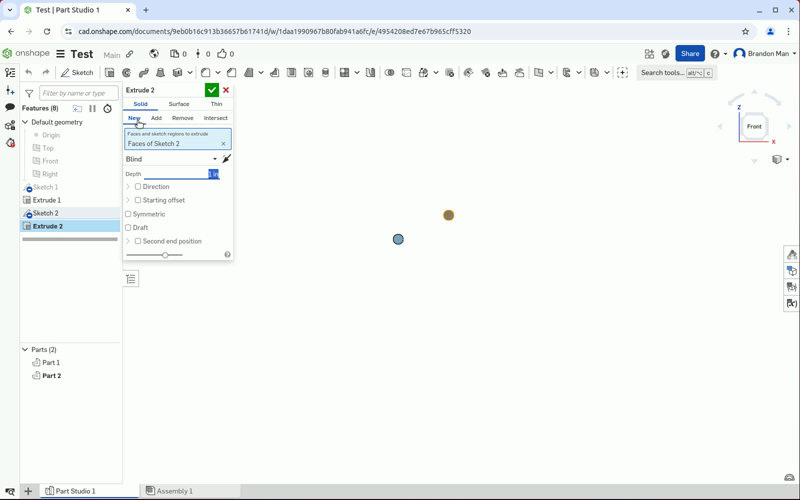
text(9.869)
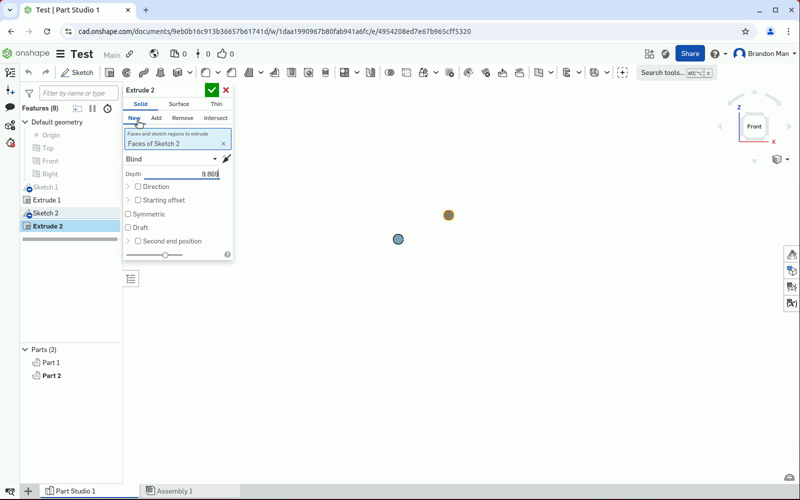
key(enter)
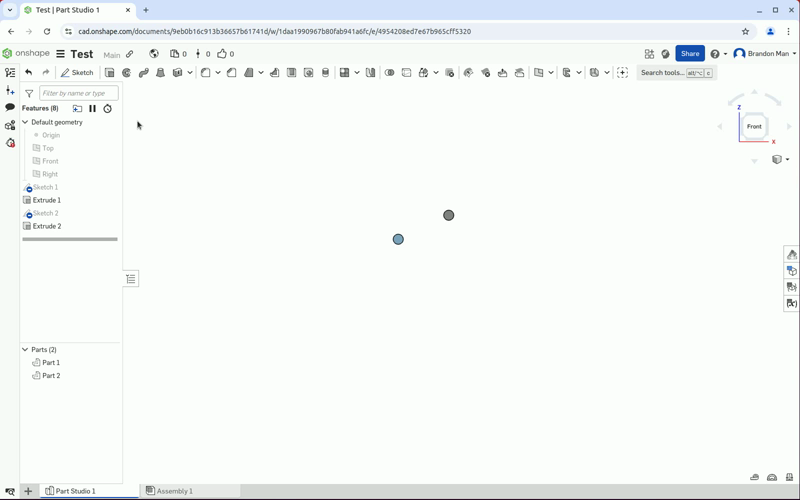
key(shift+h)
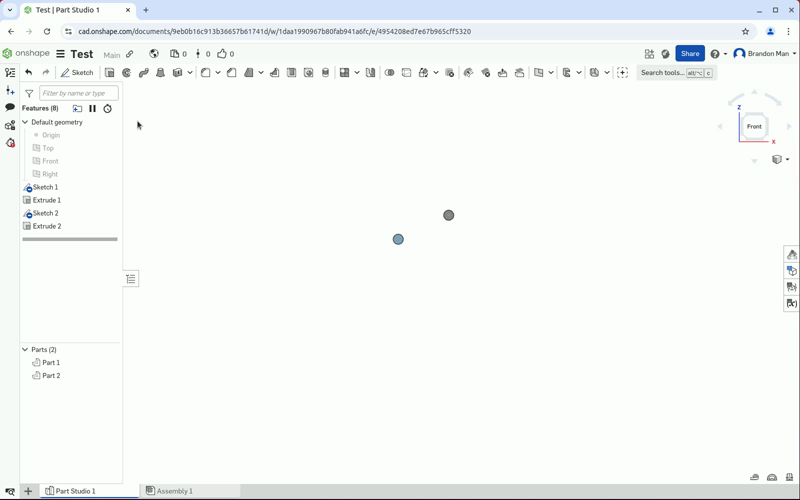
key(shift+h)
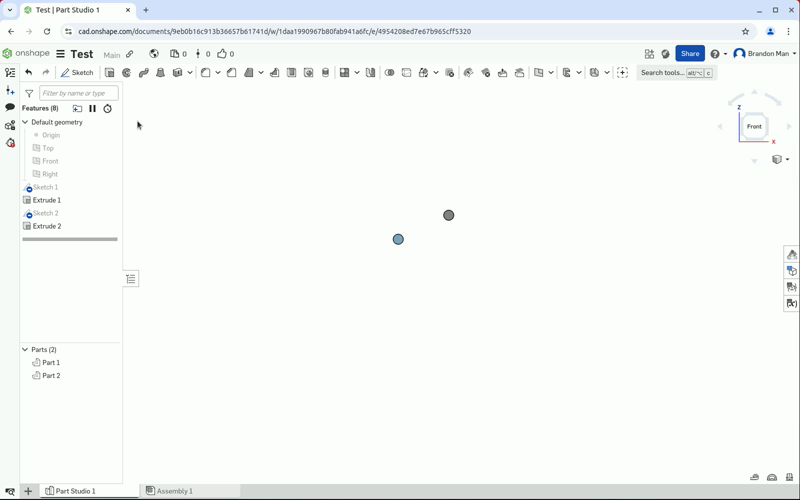
mouse_move(73, 189)
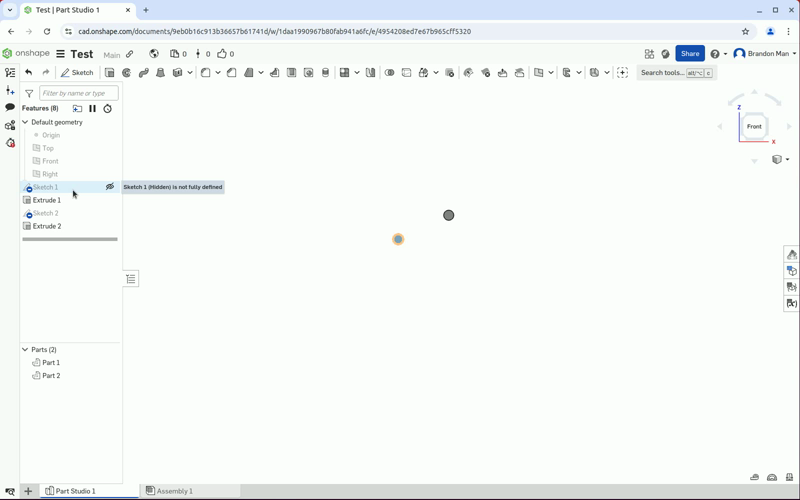
click(73, 189)
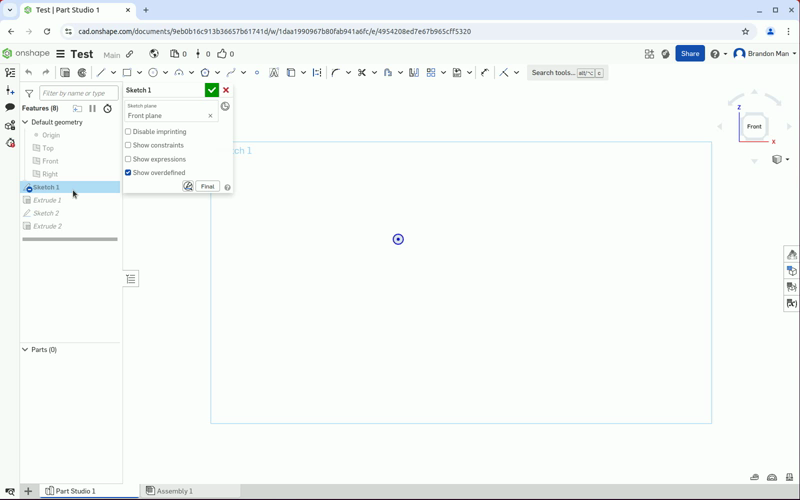
mouse_move(229, 92)
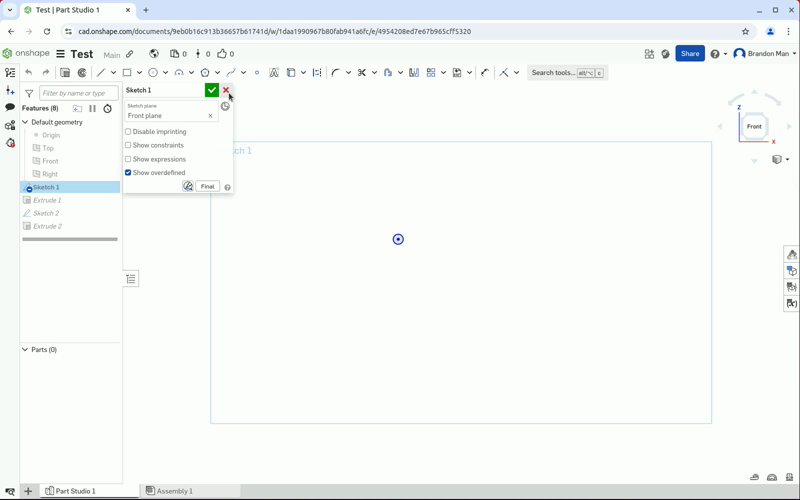
click(229, 92)
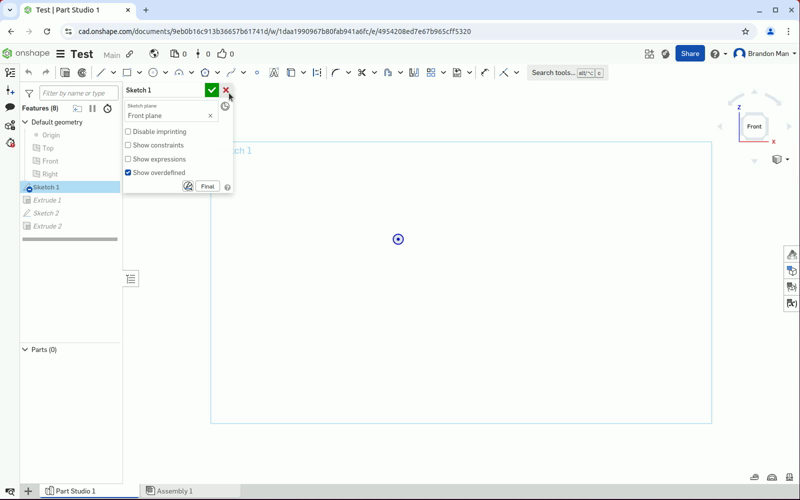
key(shift+s)
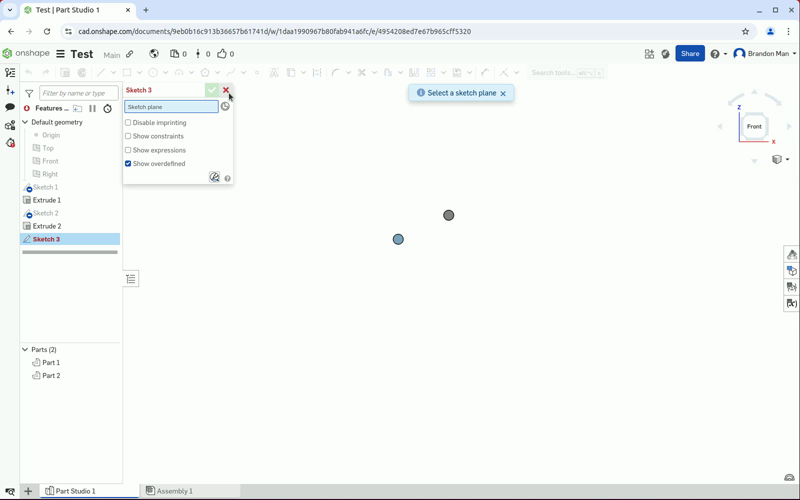
mouse_move(73, 163)
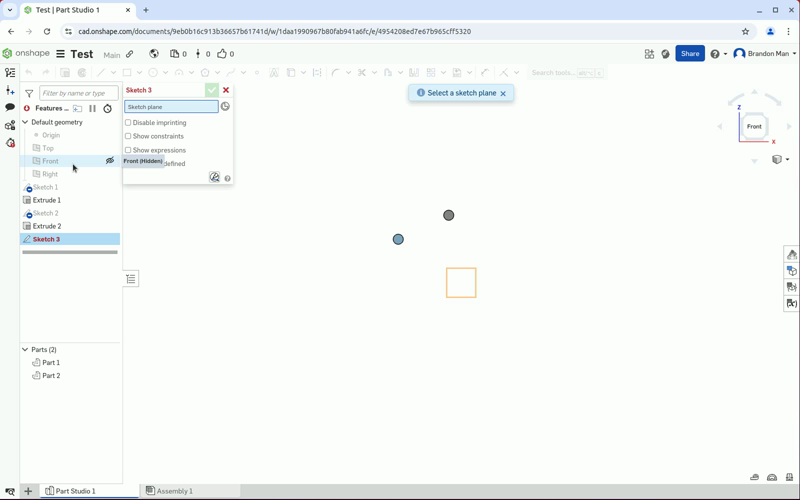
click(73, 163)
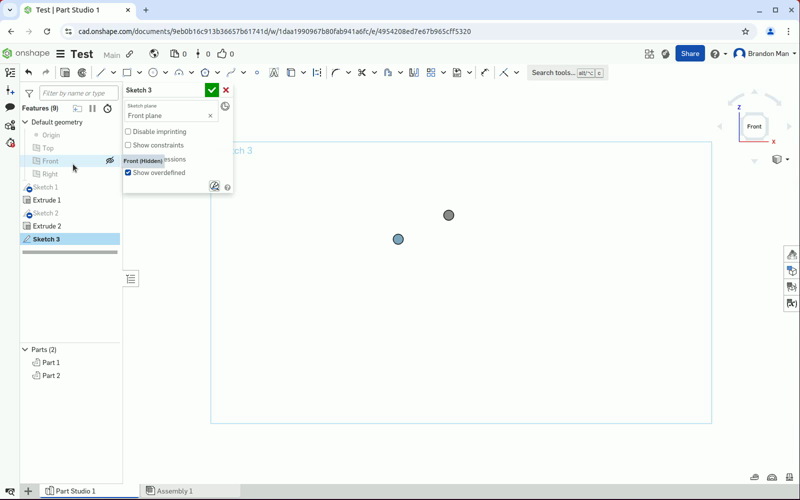
mouse_move(73, 352)
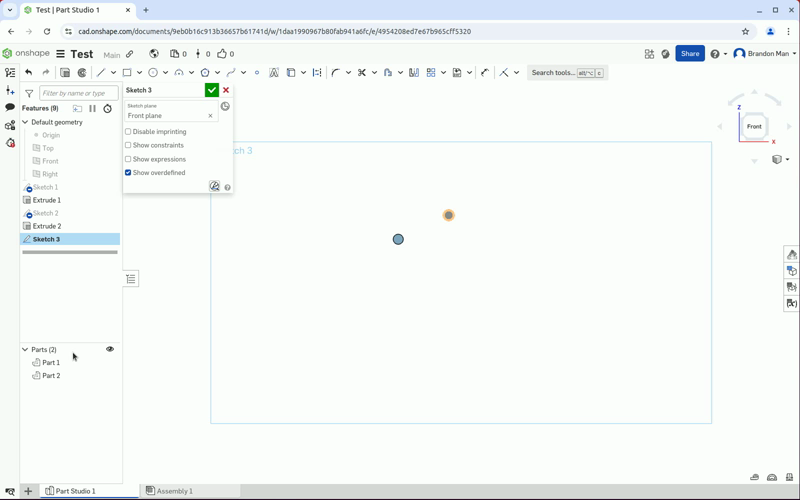
key(y)
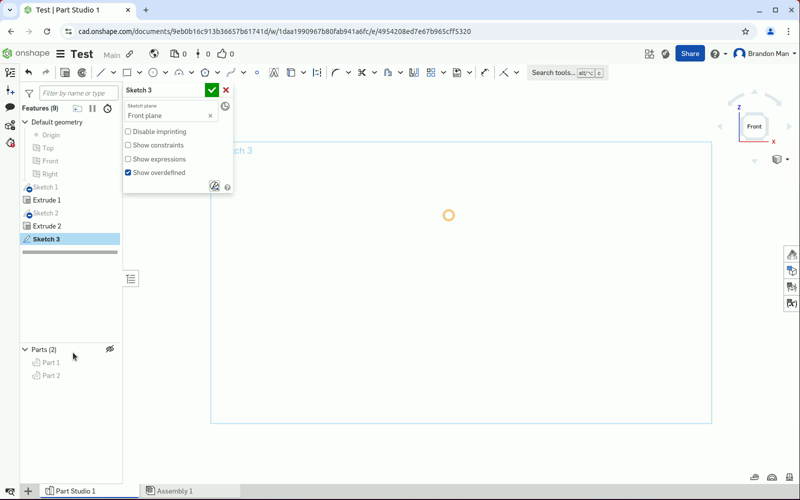
key(c)
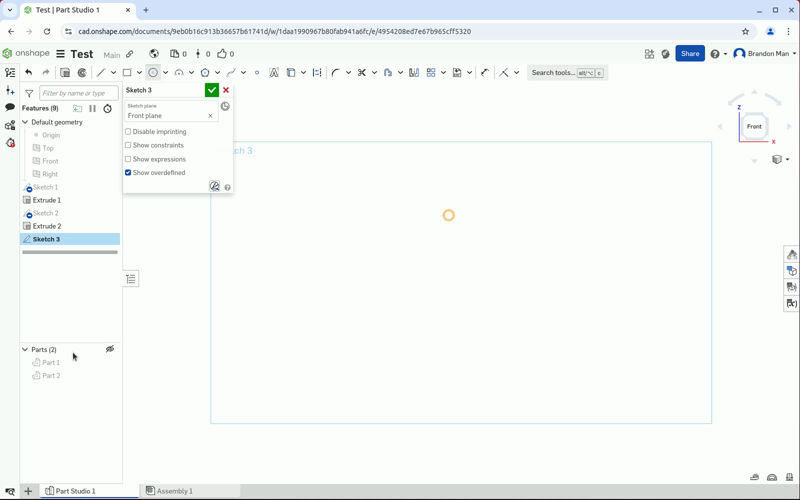
key_down(shift)
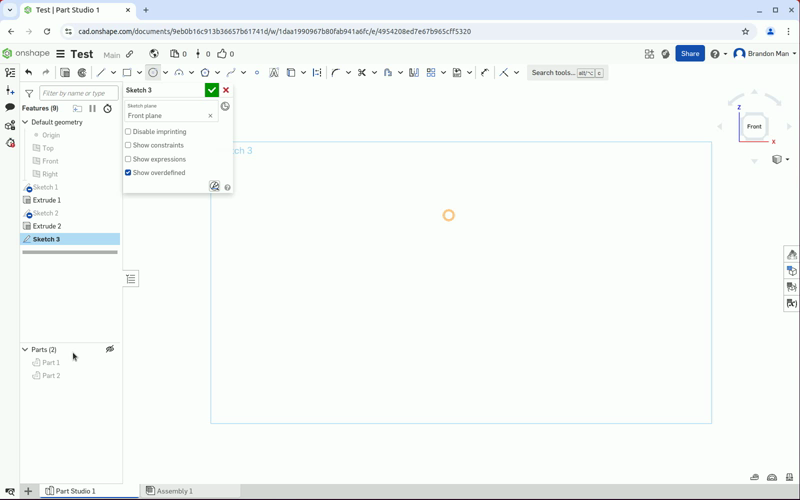
mouse_move(374, 200)
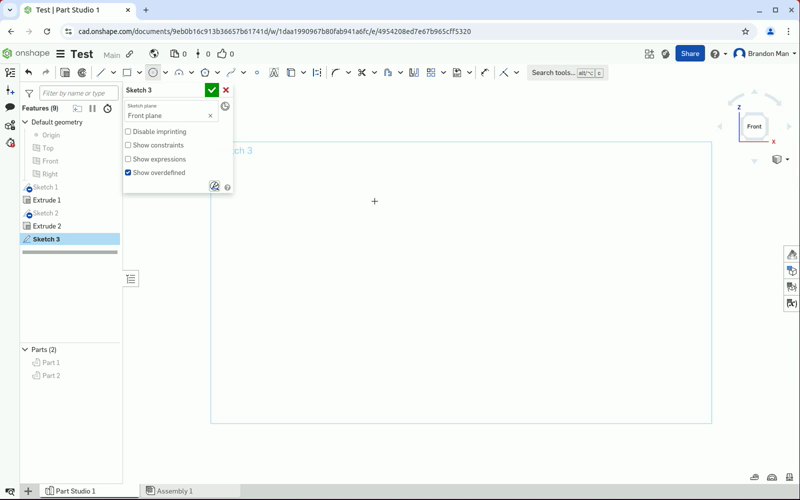
click(374, 200)
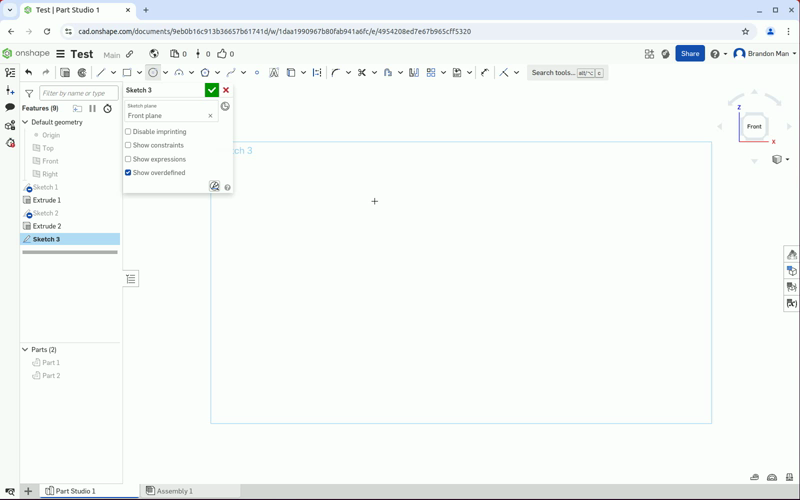
key_up(shift)
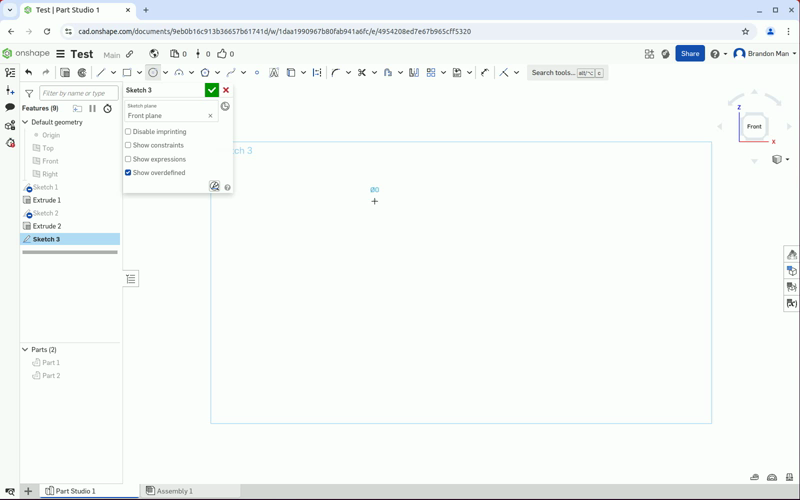
mouse_move(379, 200)
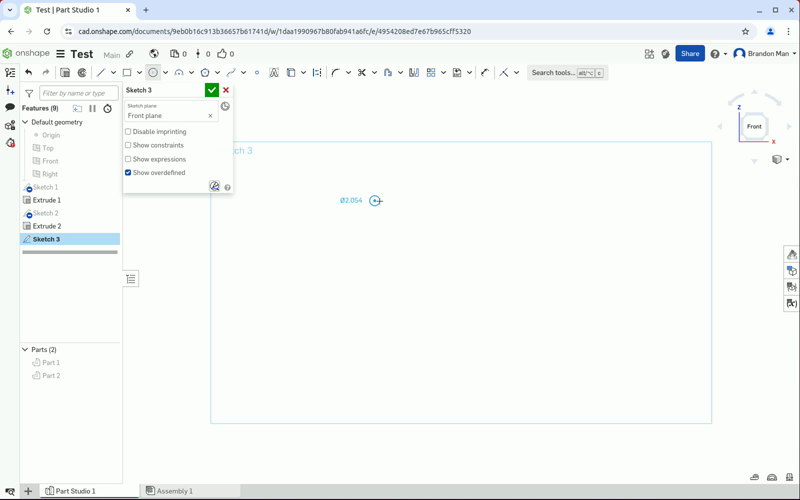
click(379, 200)
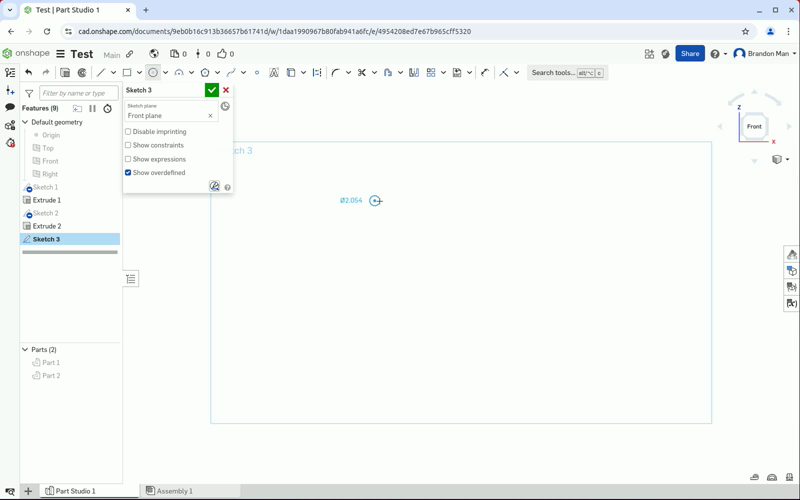
key(esc)
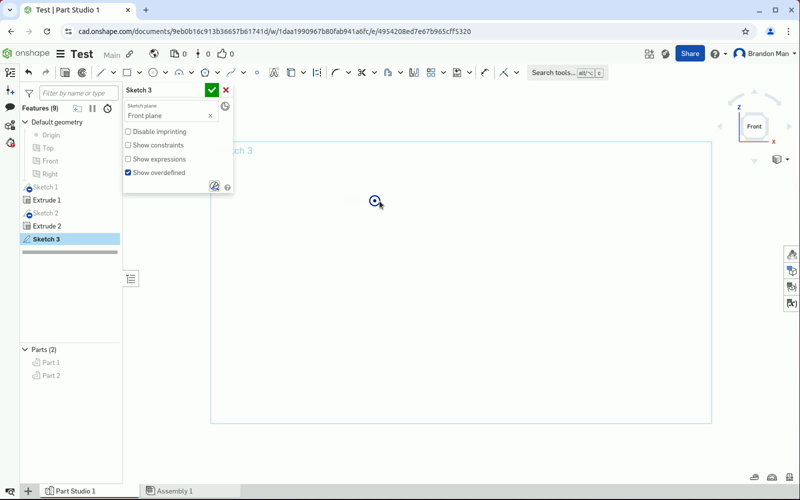
mouse_move(375, 201)
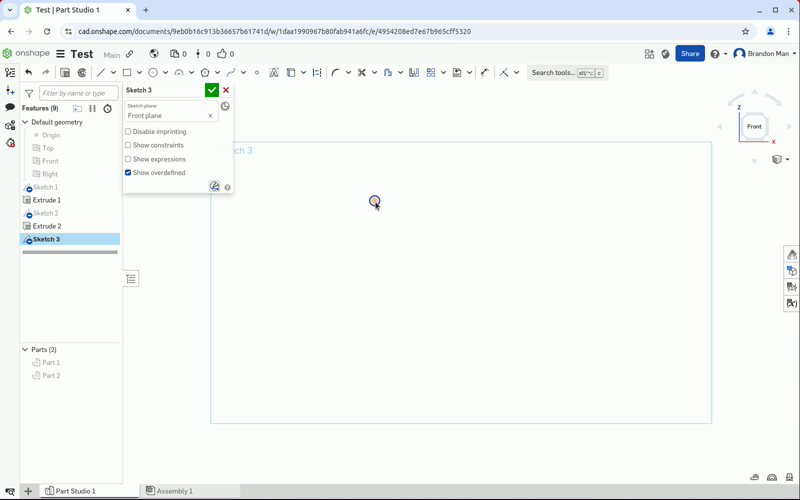
scroll(6)
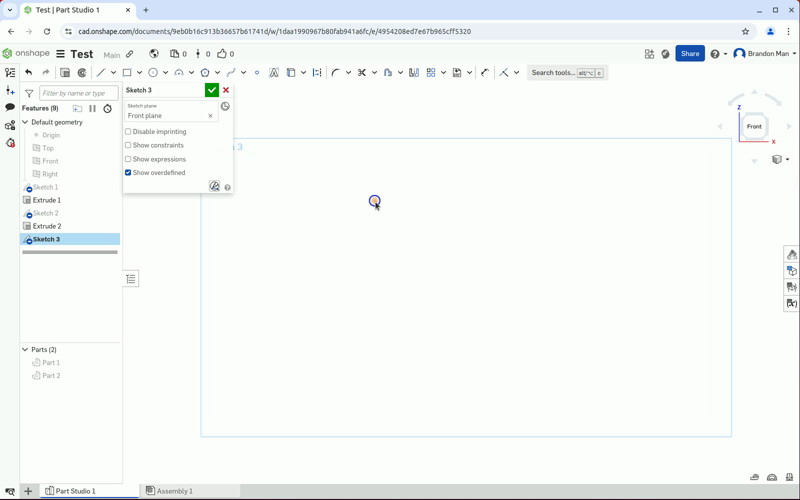
scroll(6)
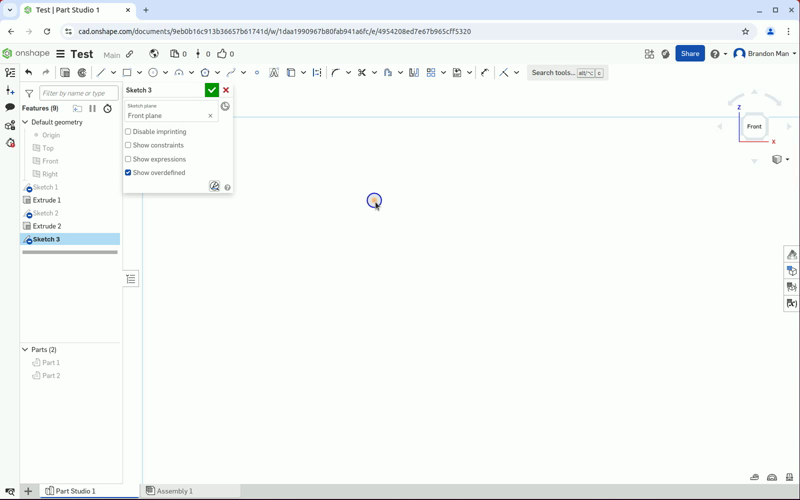
scroll(6)
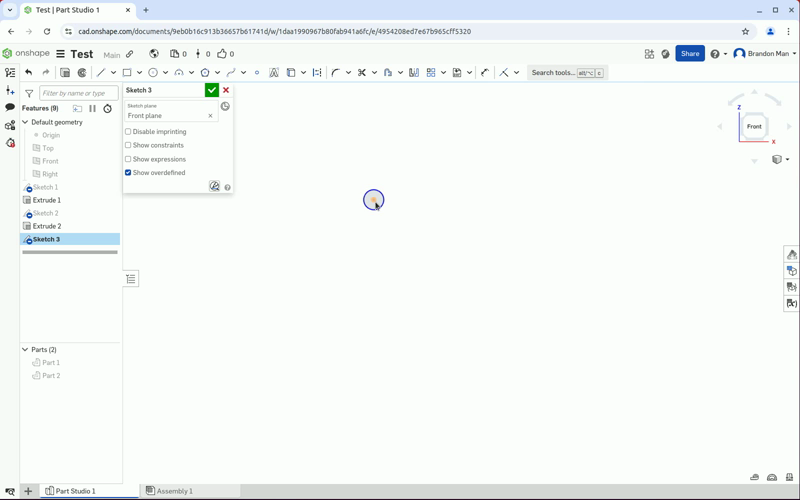
scroll(6)
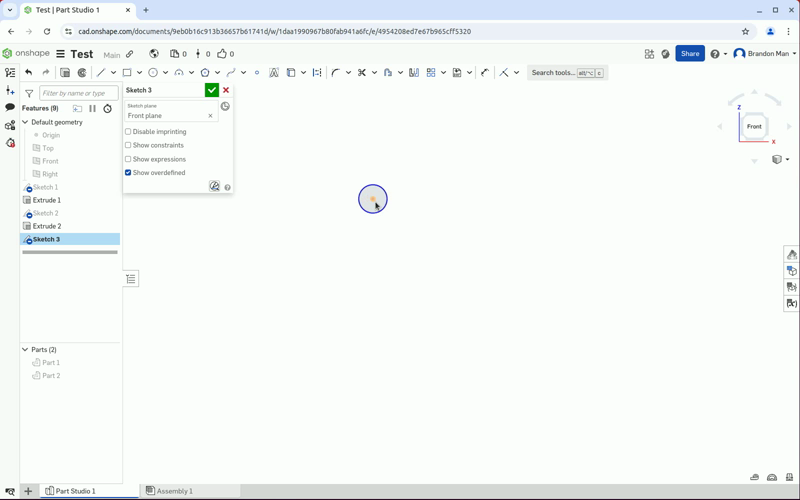
scroll(6)
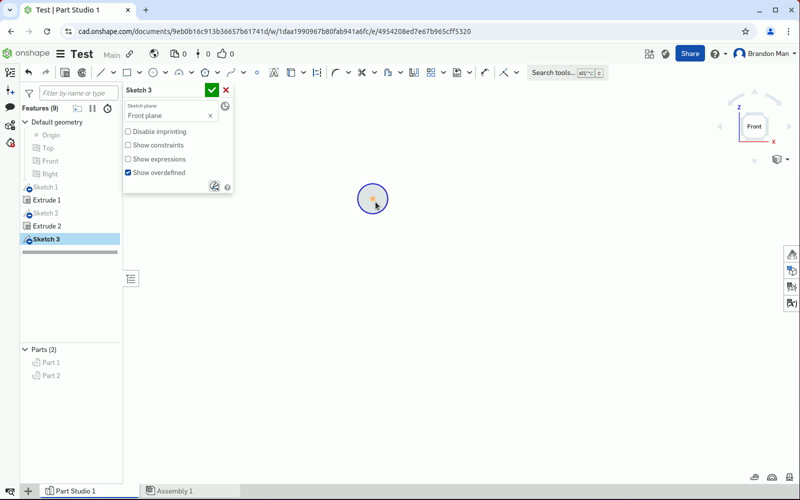
scroll(6)
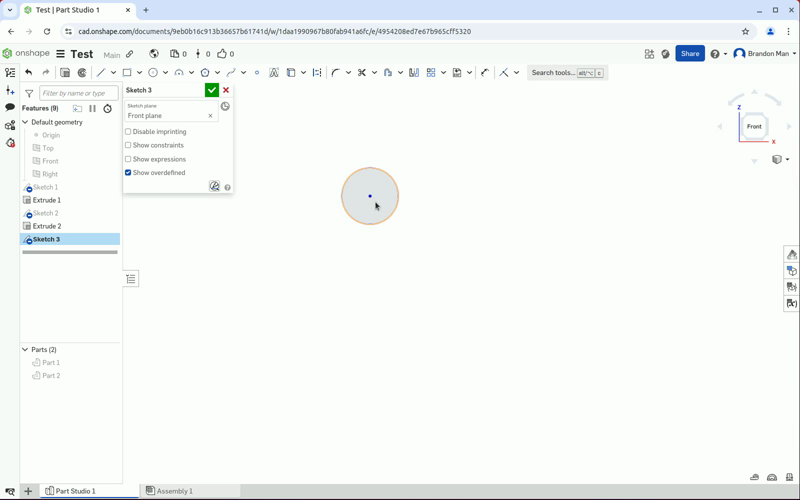
scroll(6)
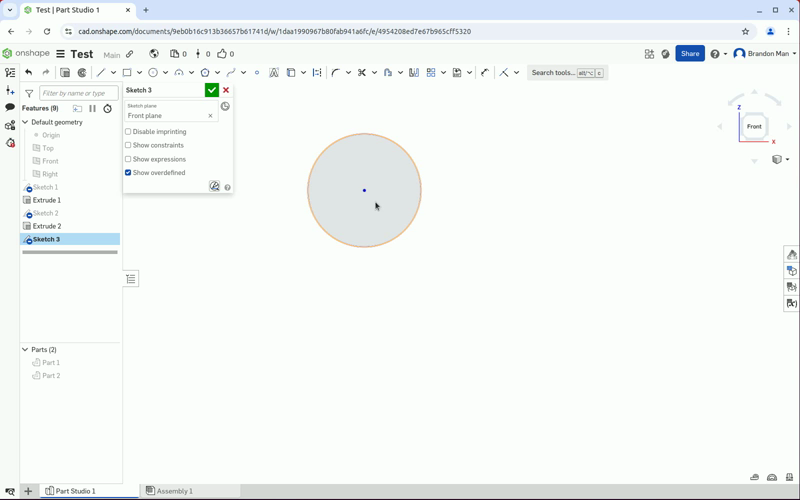
click(375, 201)
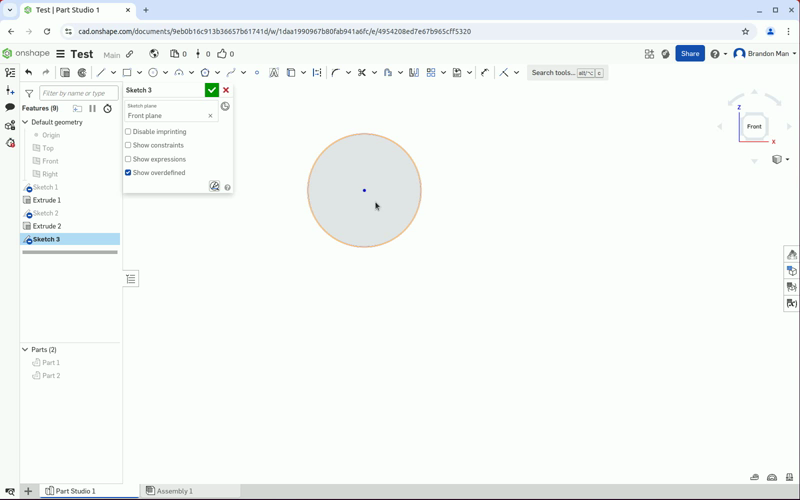
scroll(-6)
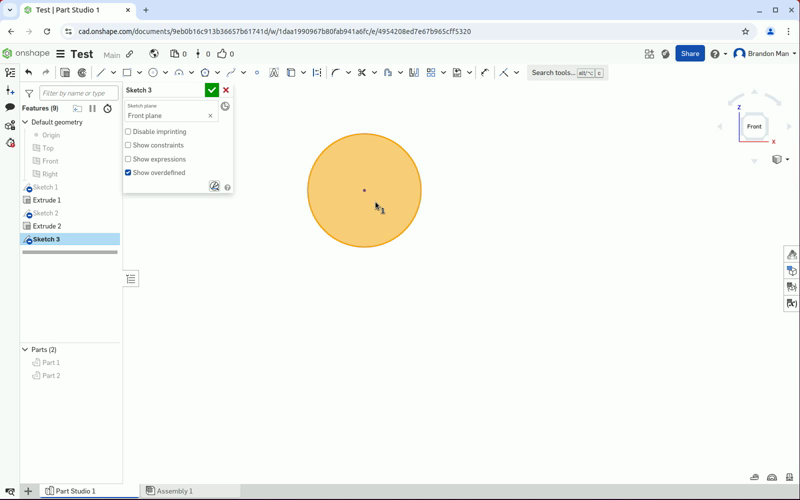
scroll(-6)
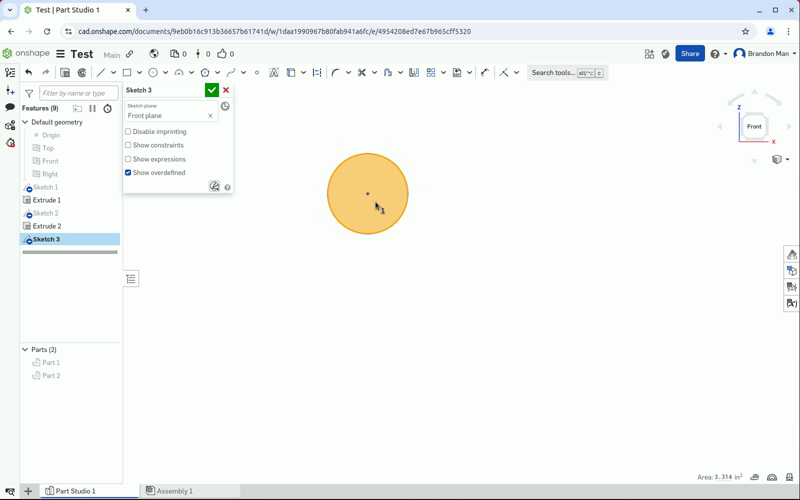
scroll(-6)
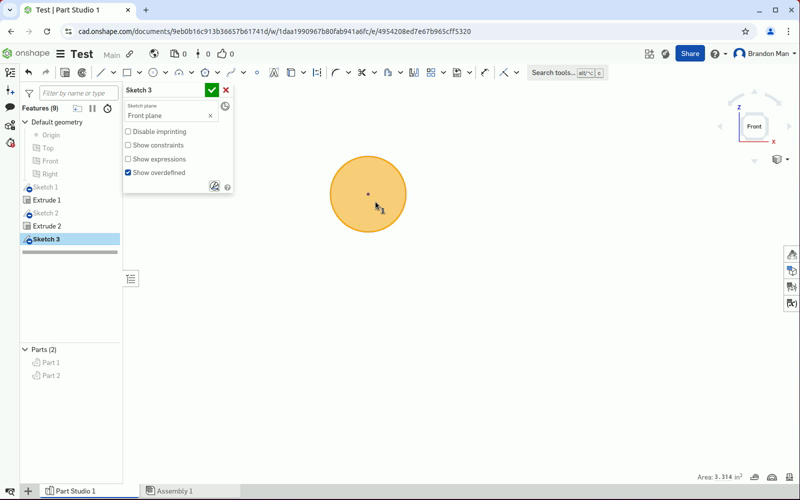
scroll(-6)
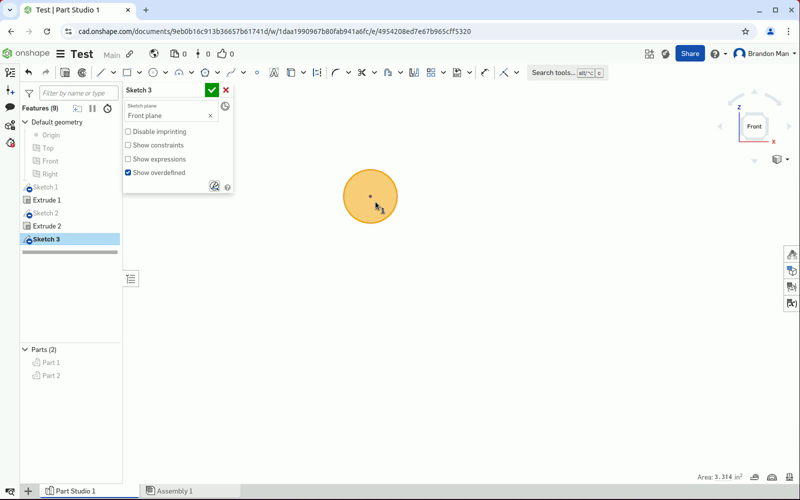
scroll(-6)
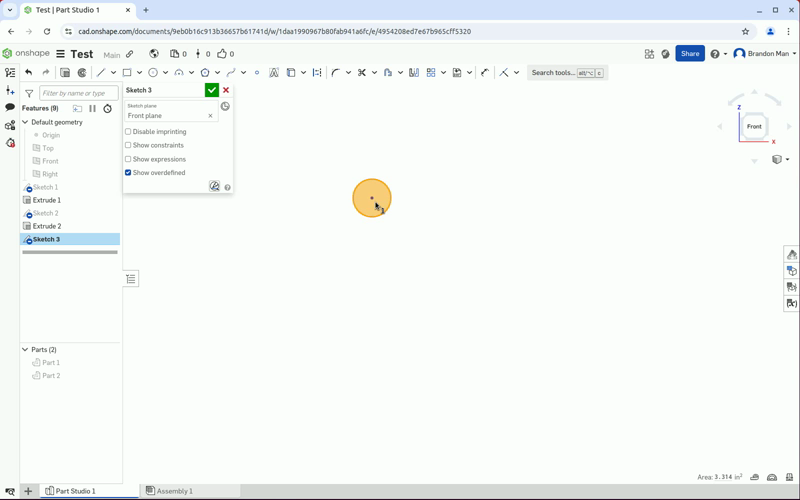
scroll(-6)
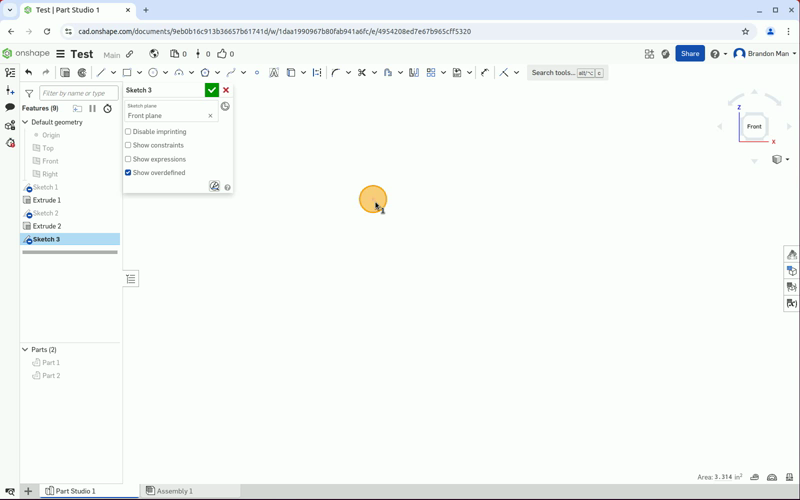
scroll(-6)
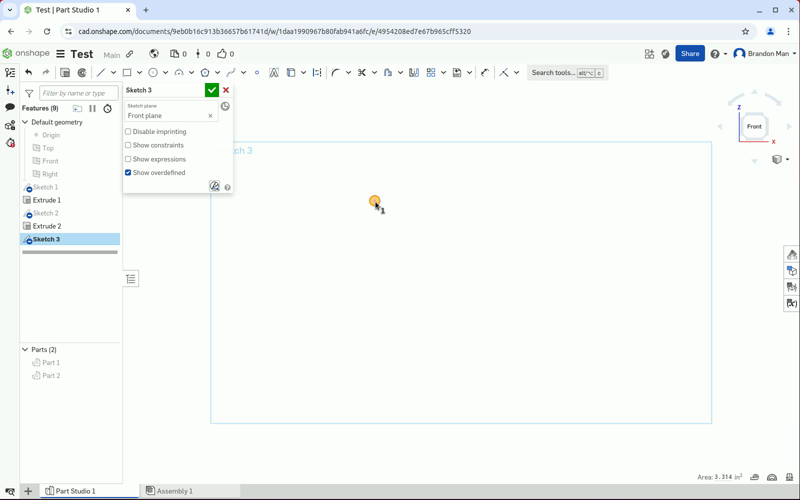
mouse_move(73, 352)
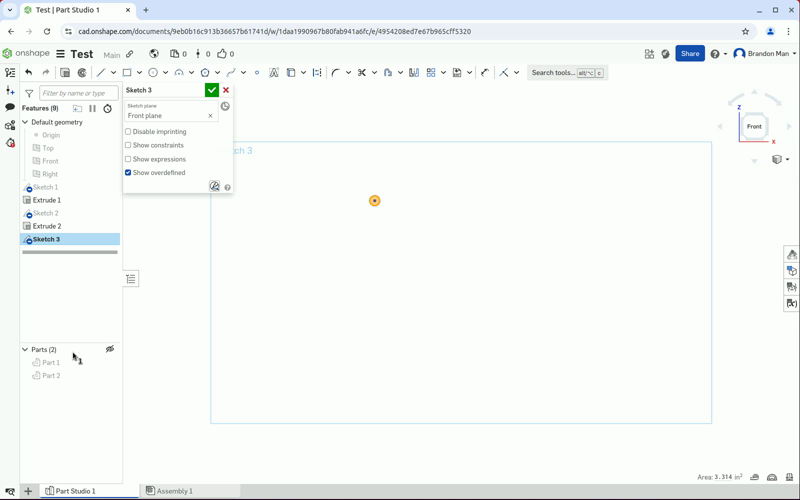
key(shift+y)
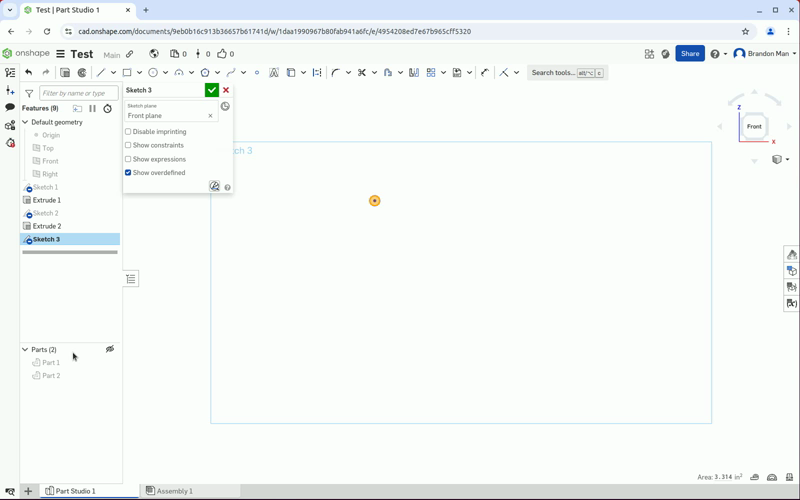
key(shift+e)
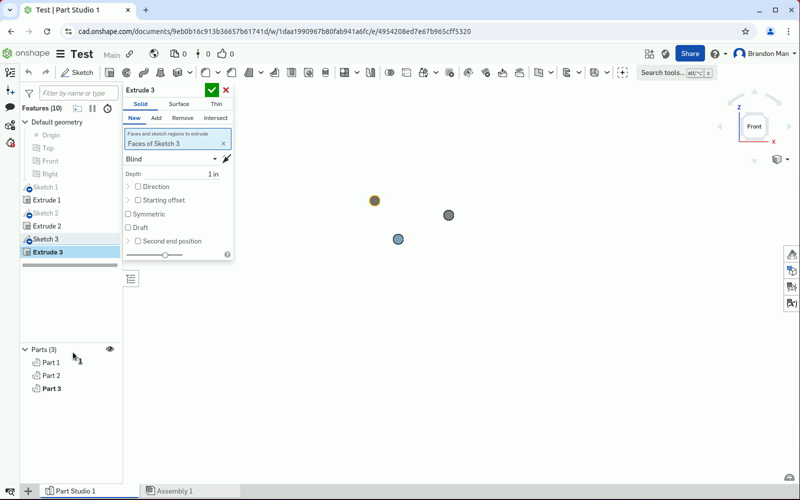
mouse_move(143, 106)
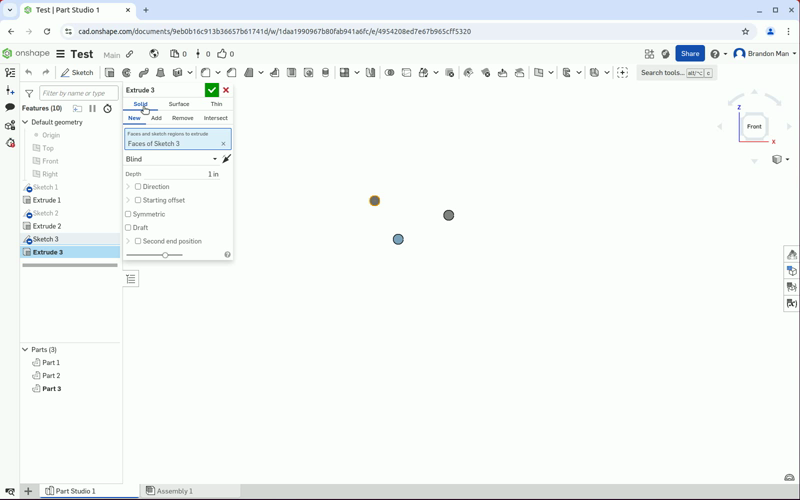
click(143, 106)
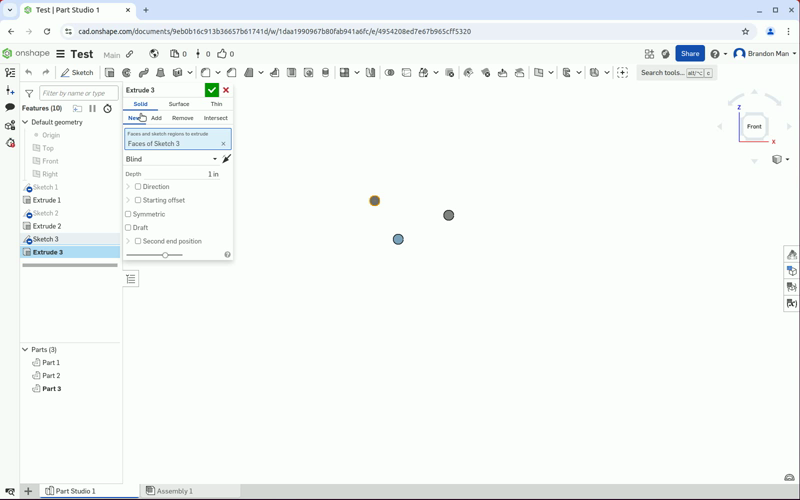
mouse_move(137, 120)
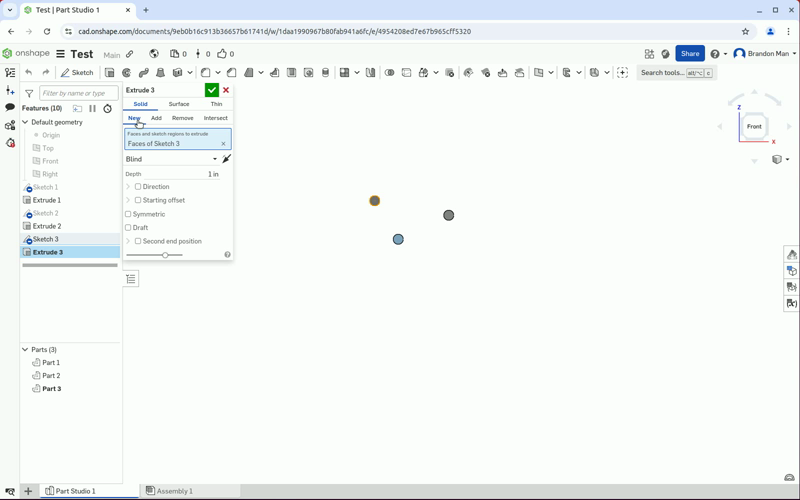
click(137, 120)
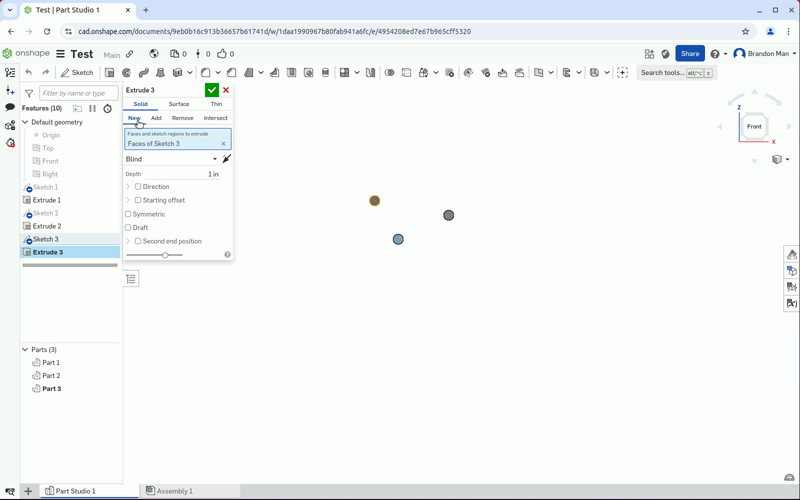
key(tab, 4)
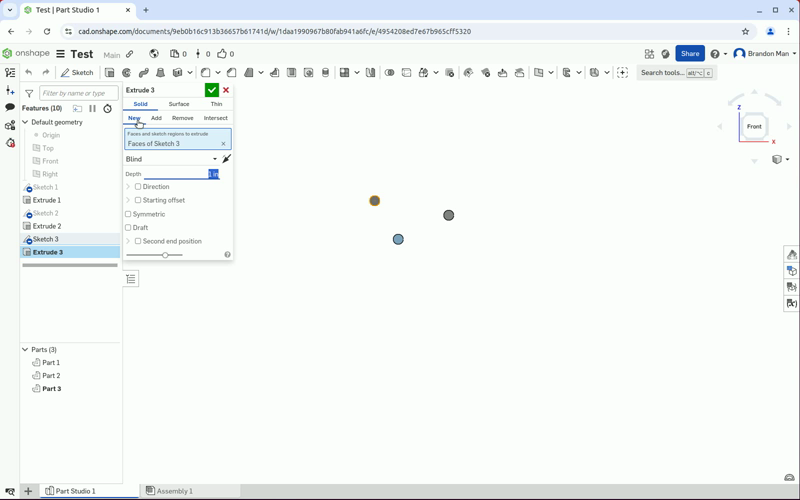
text(9.869)
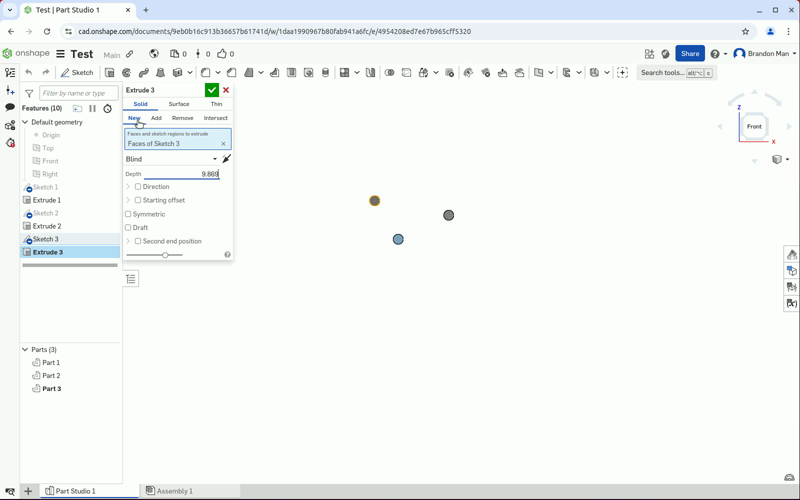
key(enter)
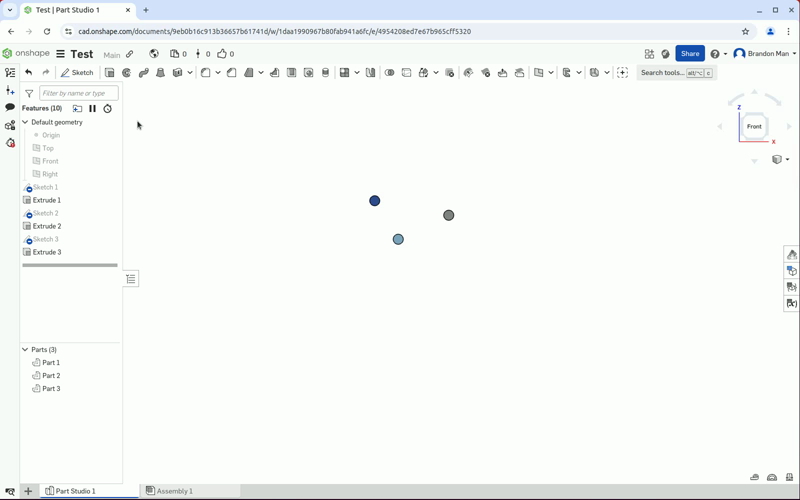
key(shift+h)
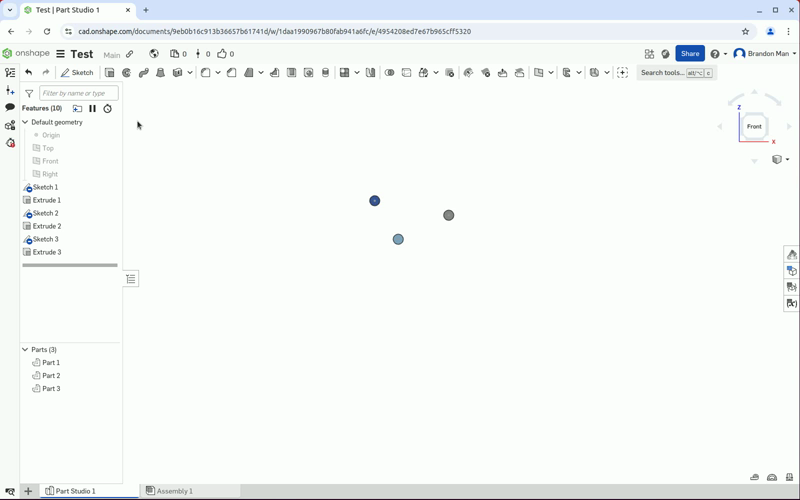
key(shift+h)
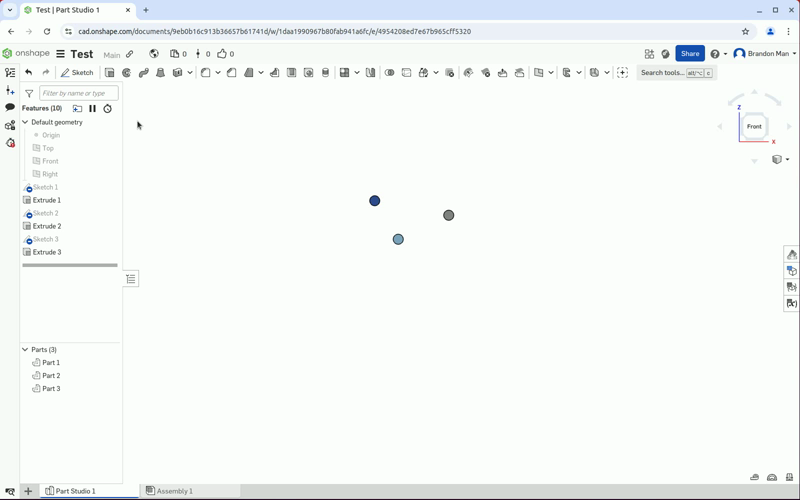
mouse_move(73, 189)
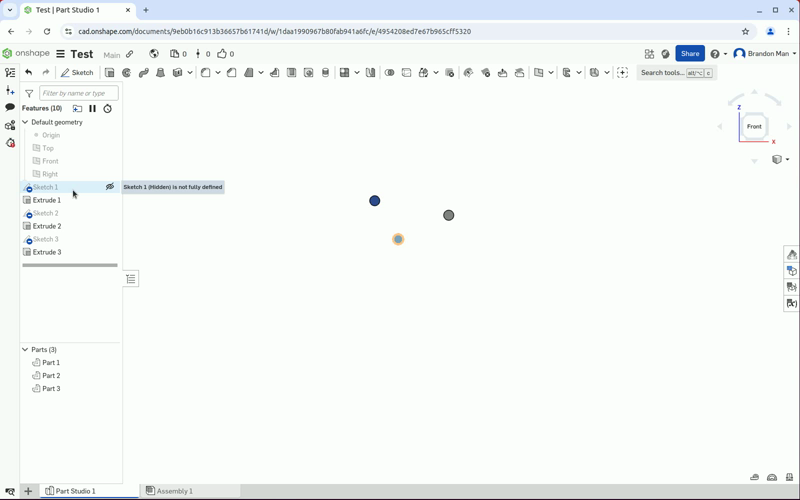
click(73, 189)
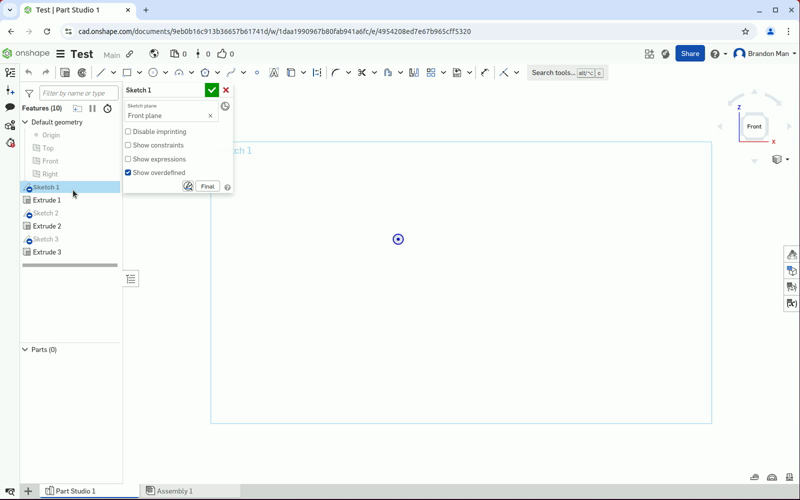
mouse_move(229, 92)
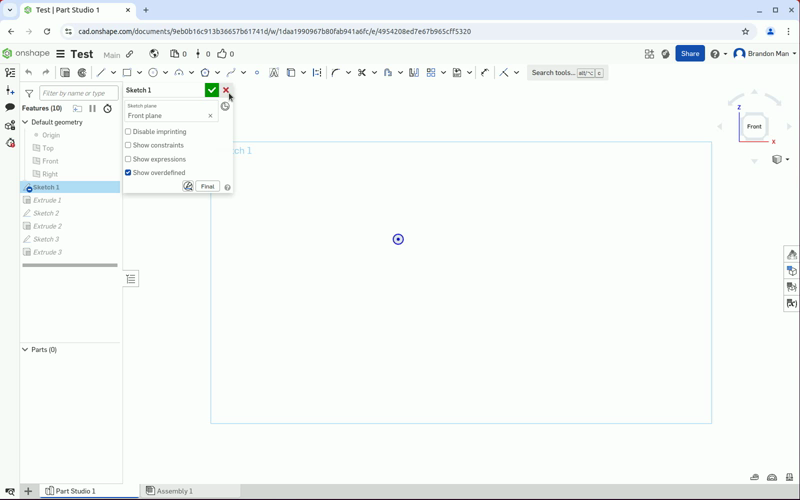
click(229, 92)
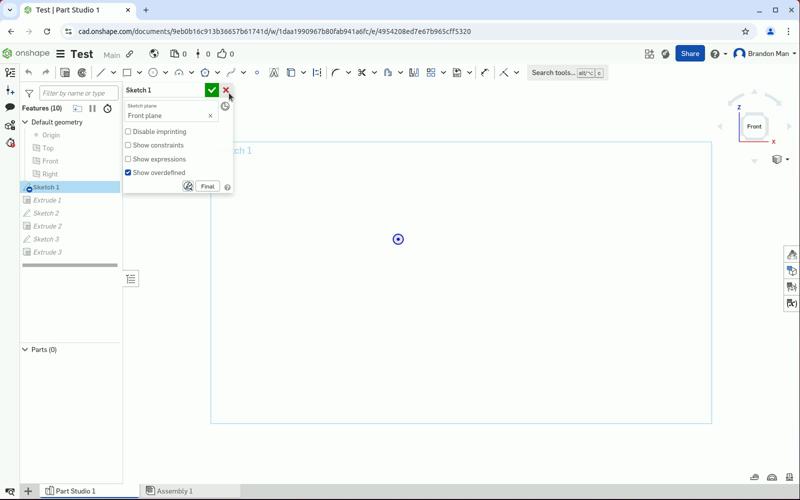
key(shift+s)
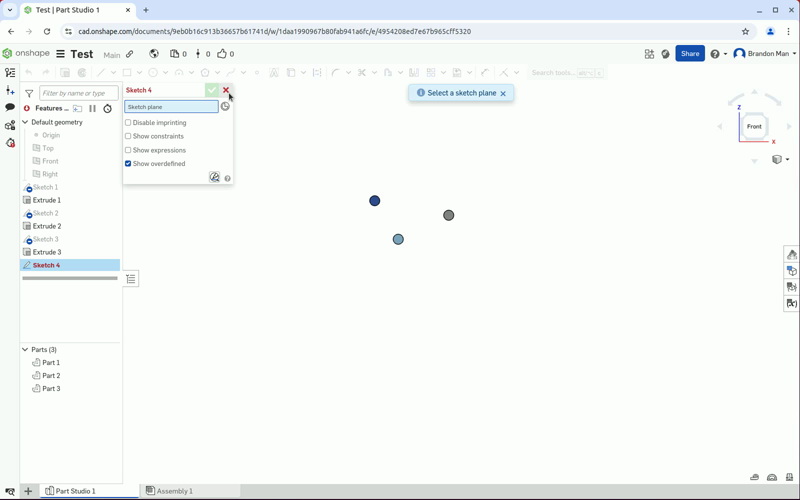
mouse_move(73, 163)
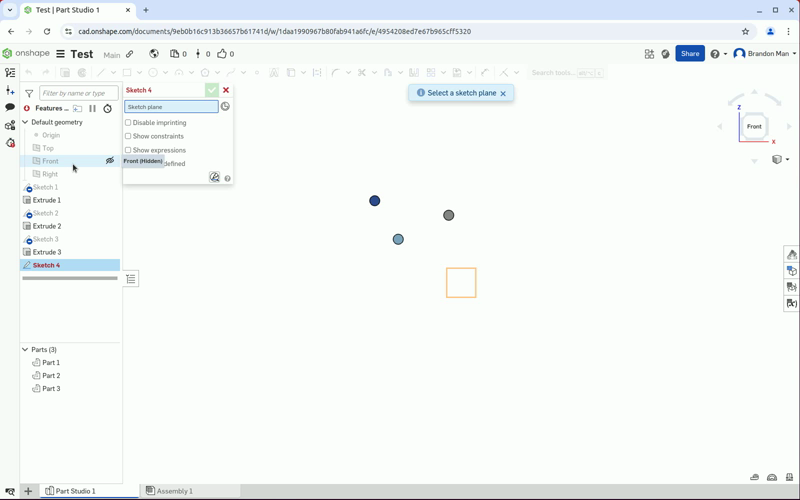
click(73, 163)
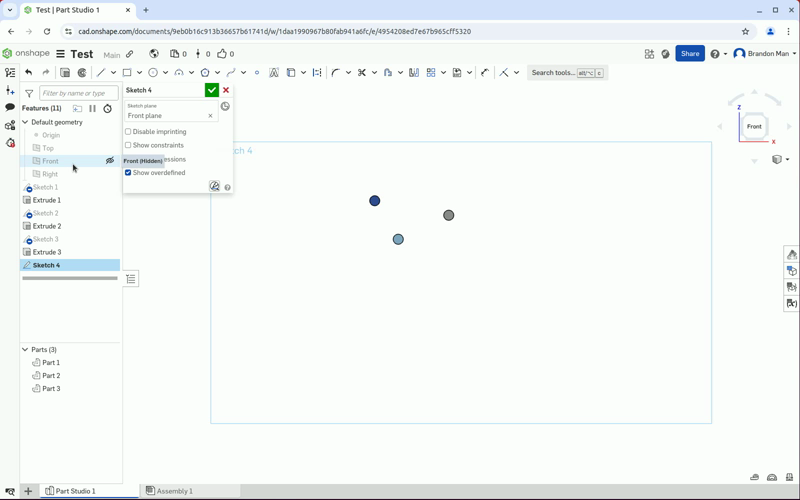
mouse_move(73, 352)
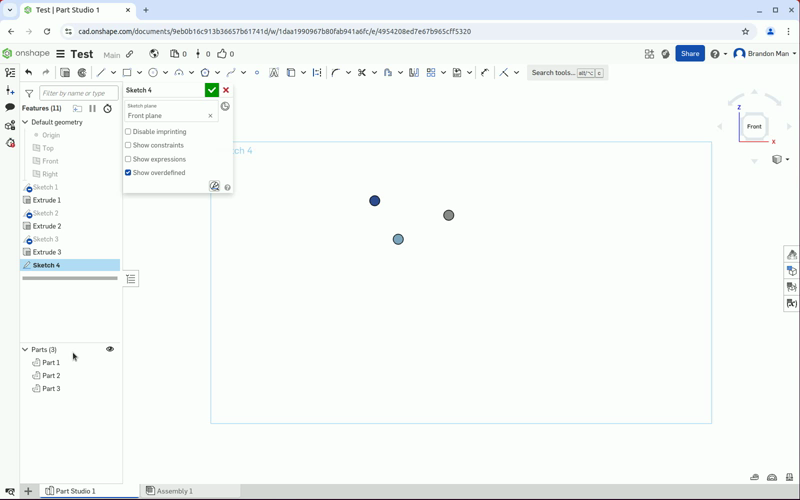
key(y)
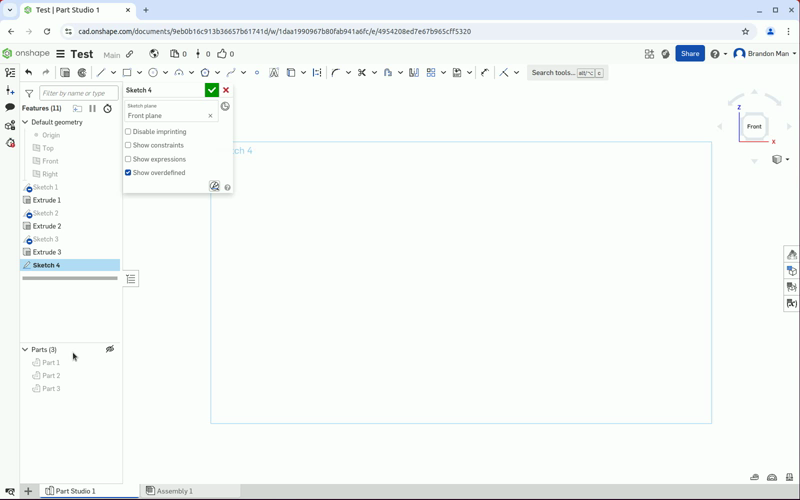
key(c)
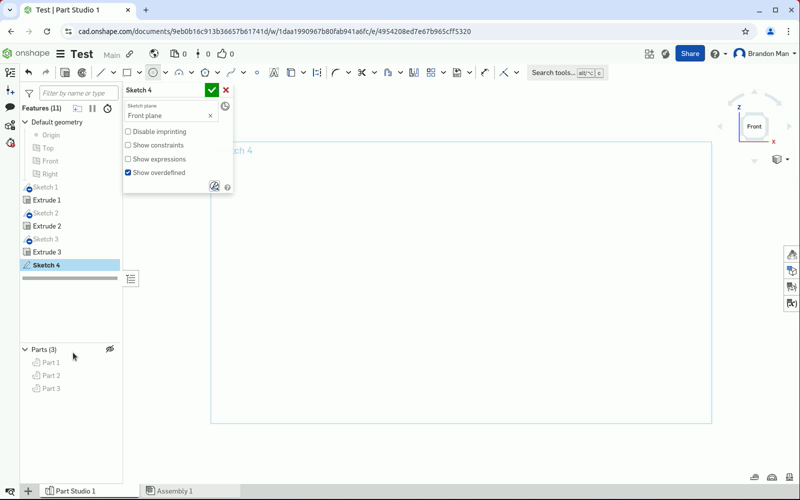
key_down(shift)
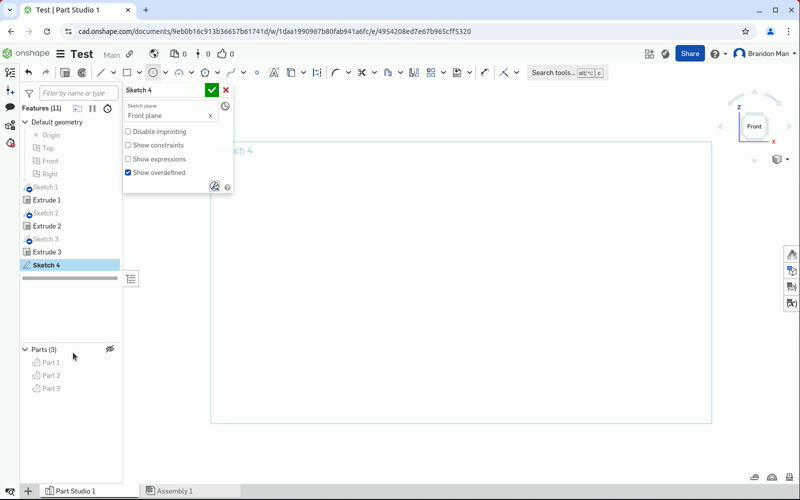
mouse_move(353, 227)
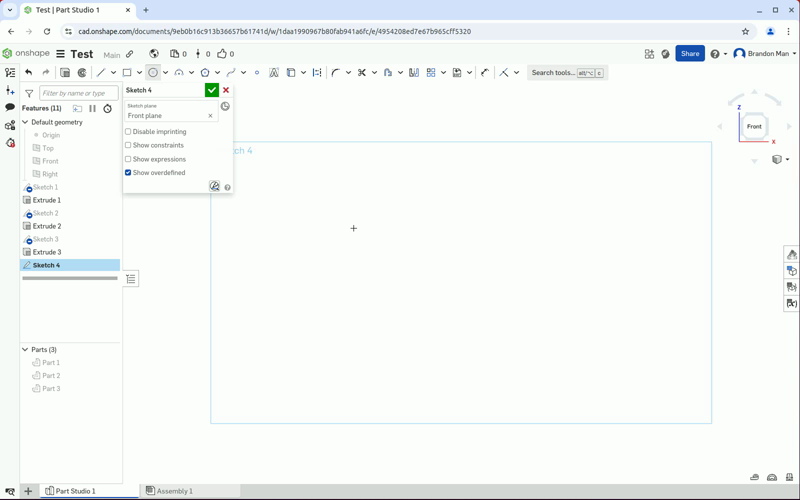
click(353, 227)
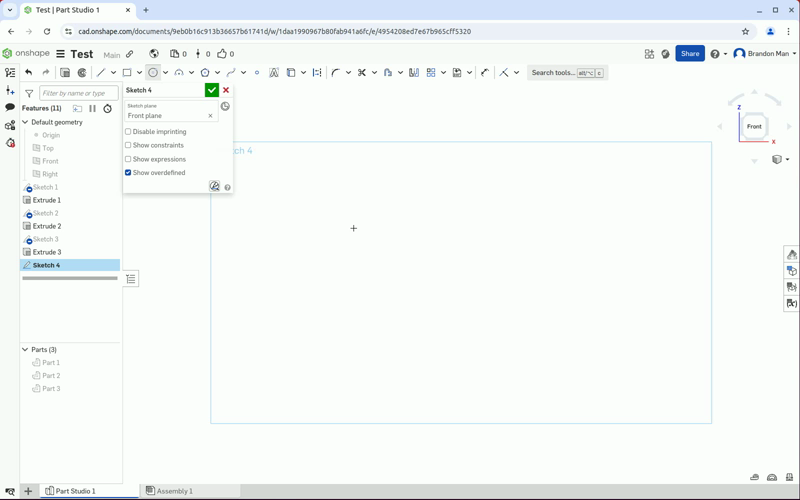
key_up(shift)
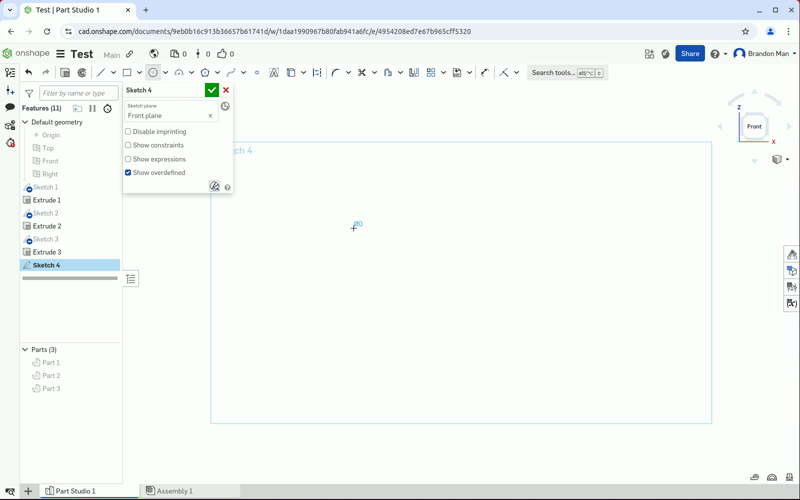
mouse_move(358, 227)
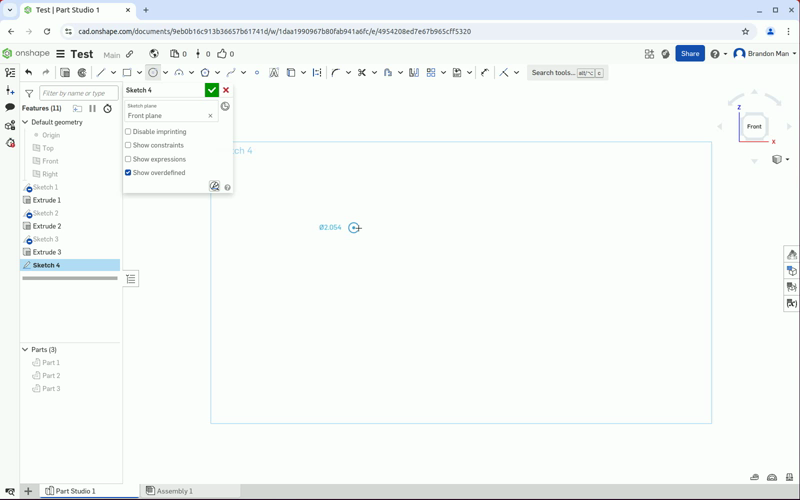
click(358, 227)
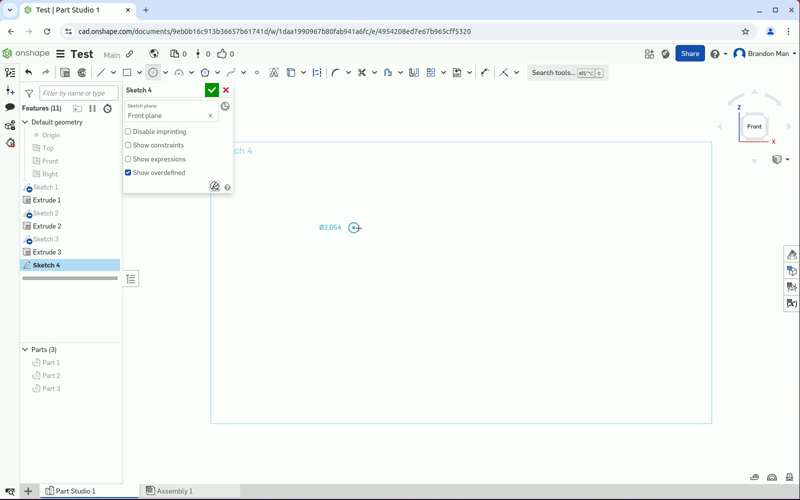
key(esc)
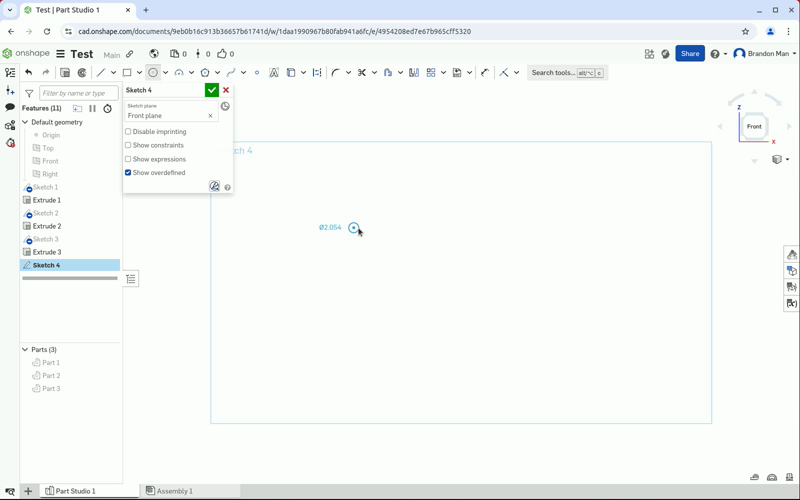
mouse_move(354, 226)
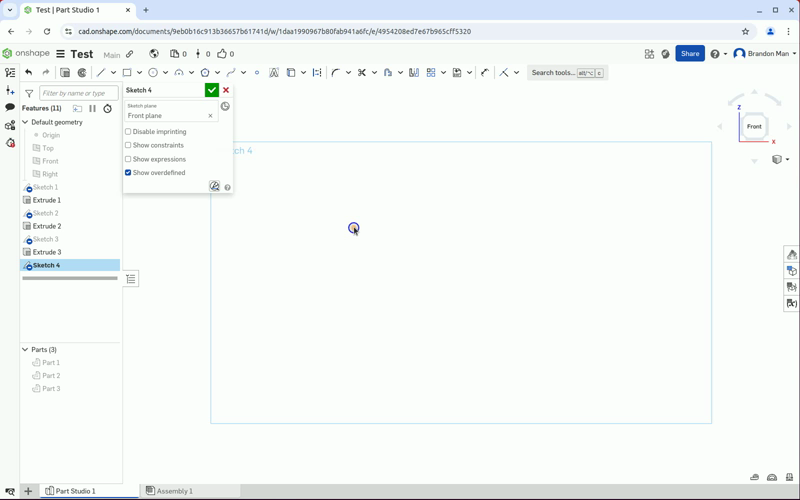
scroll(6)
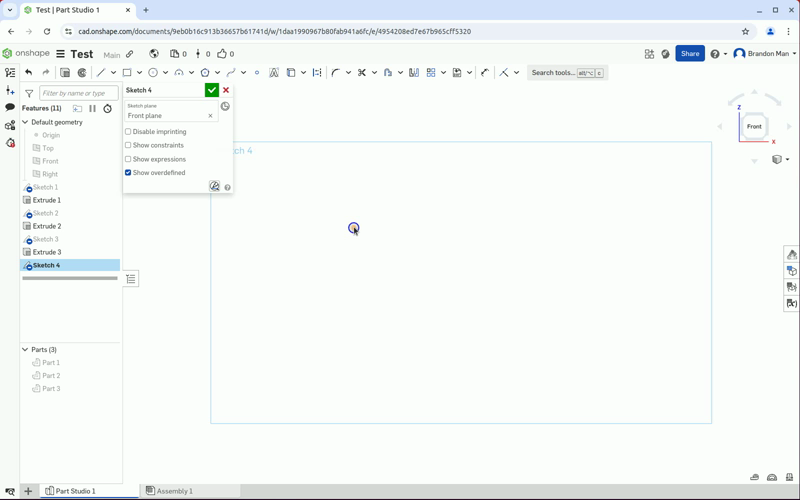
scroll(6)
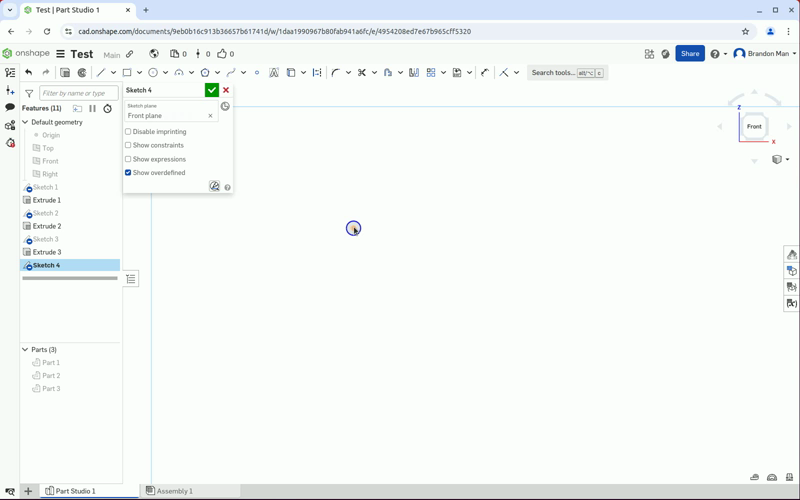
scroll(6)
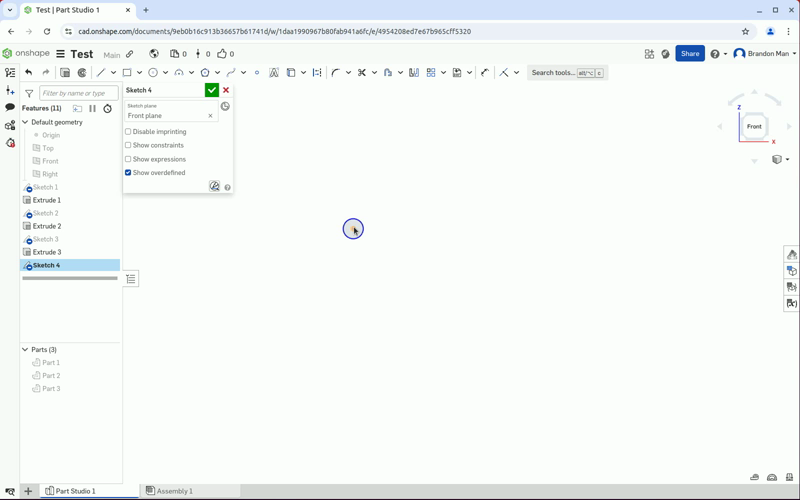
scroll(6)
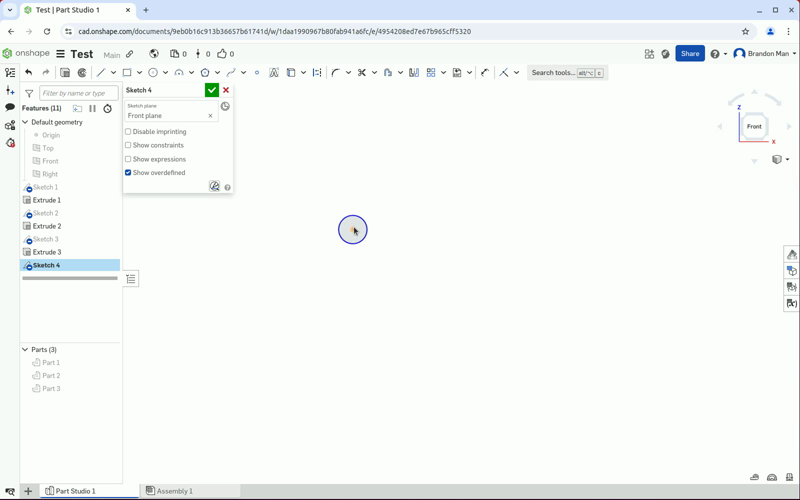
scroll(6)
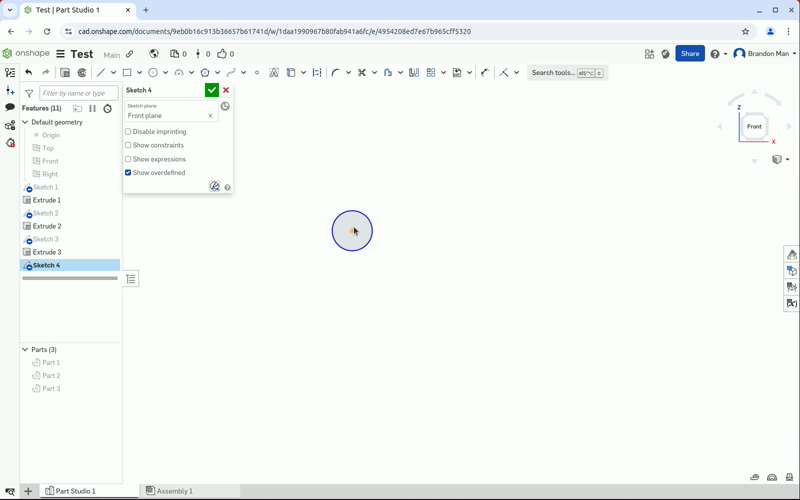
scroll(6)
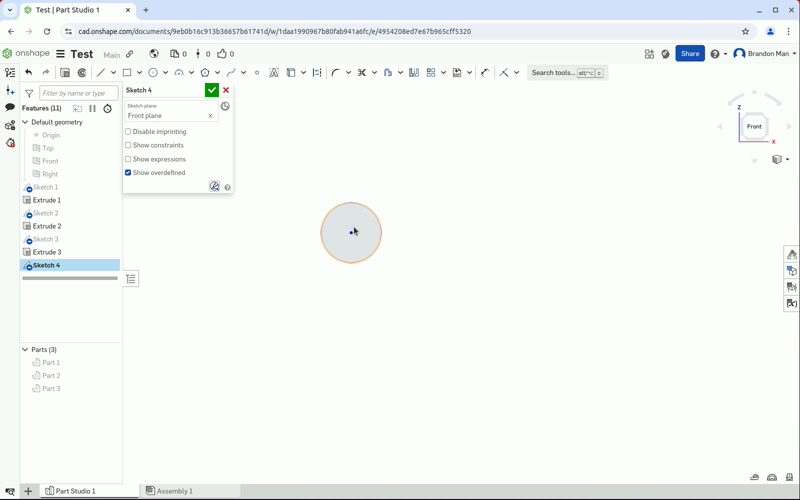
scroll(6)
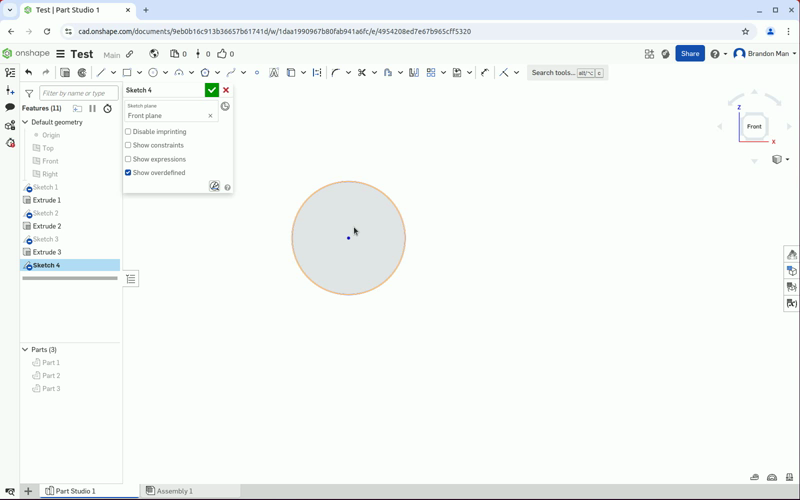
click(354, 226)
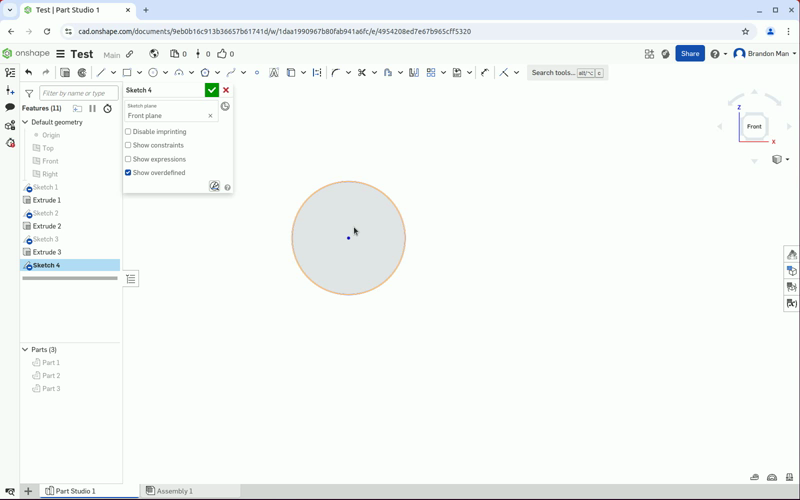
scroll(-6)
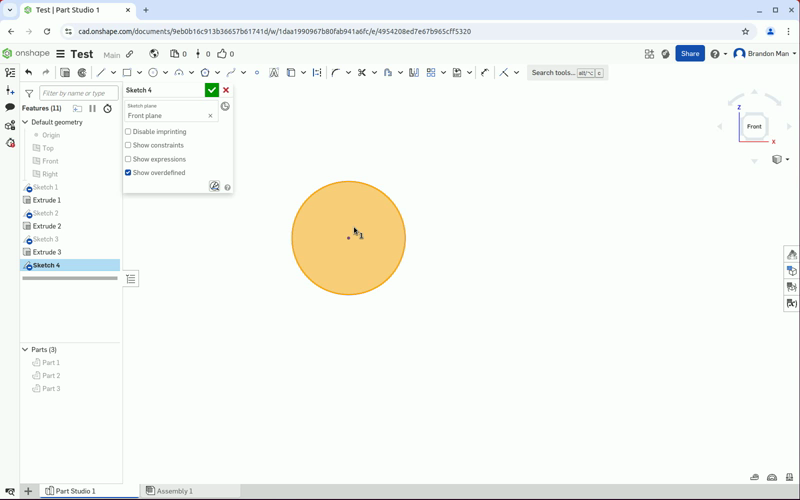
scroll(-6)
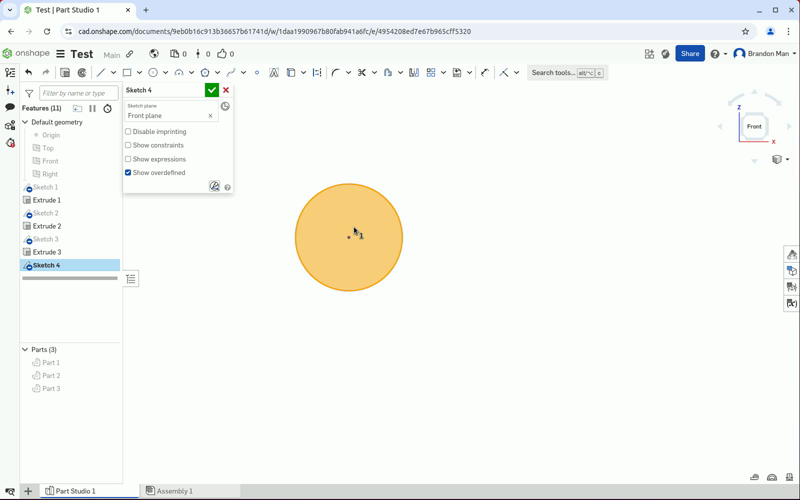
scroll(-6)
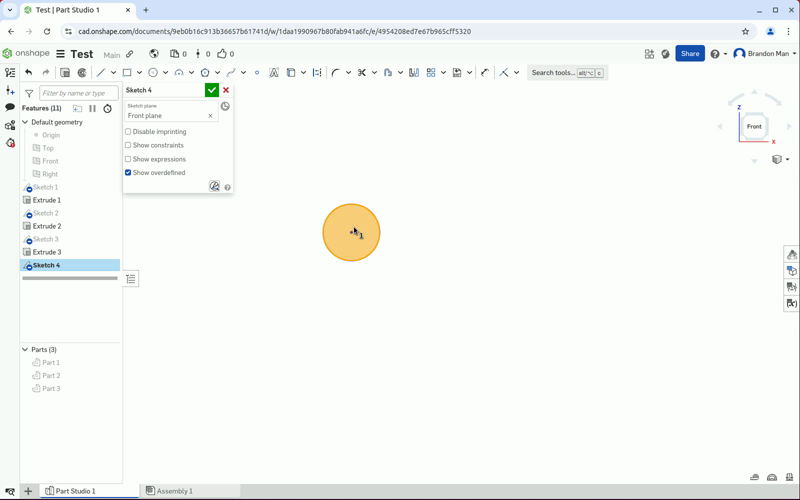
scroll(-6)
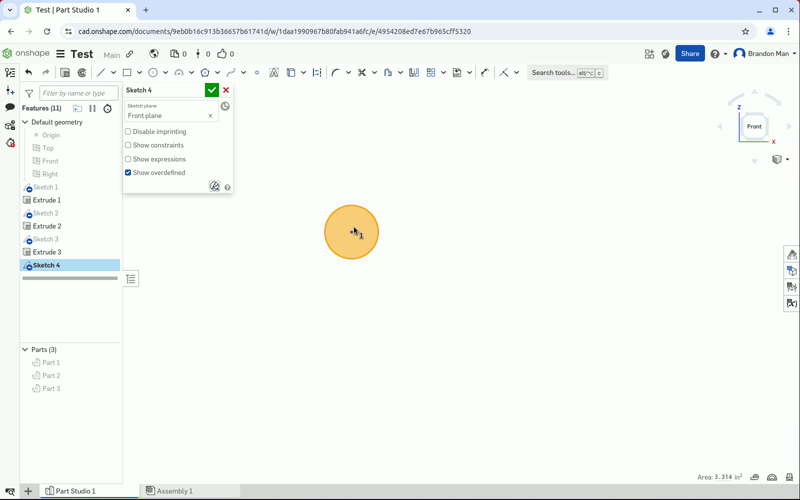
scroll(-6)
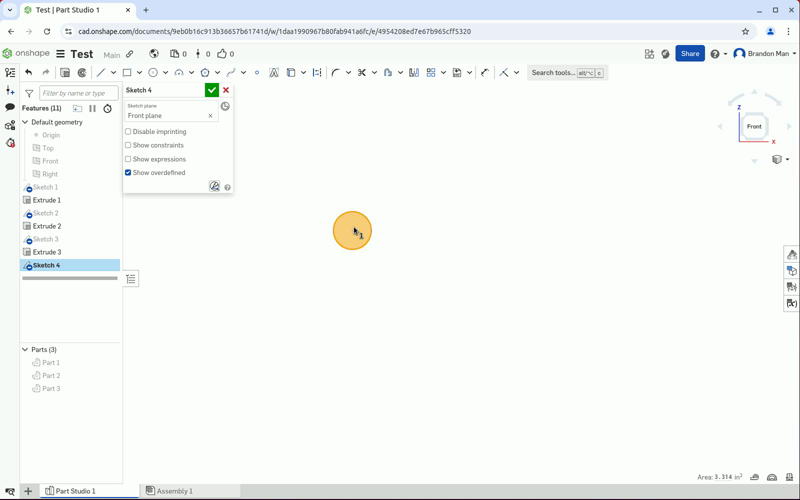
scroll(-6)
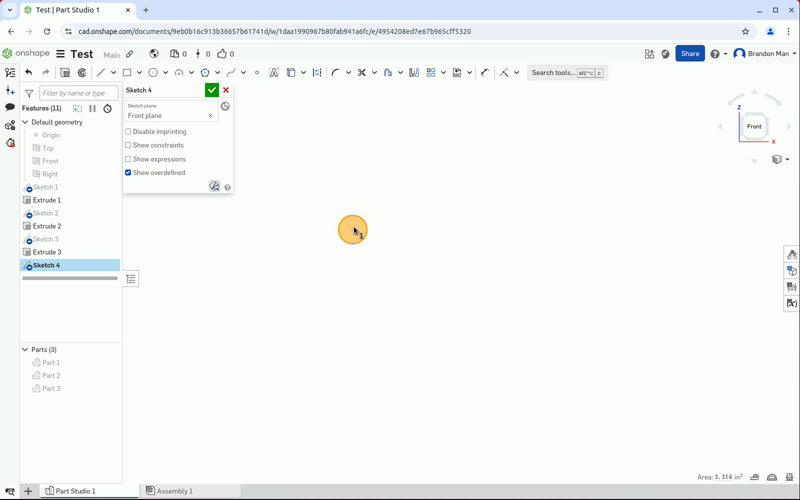
scroll(-6)
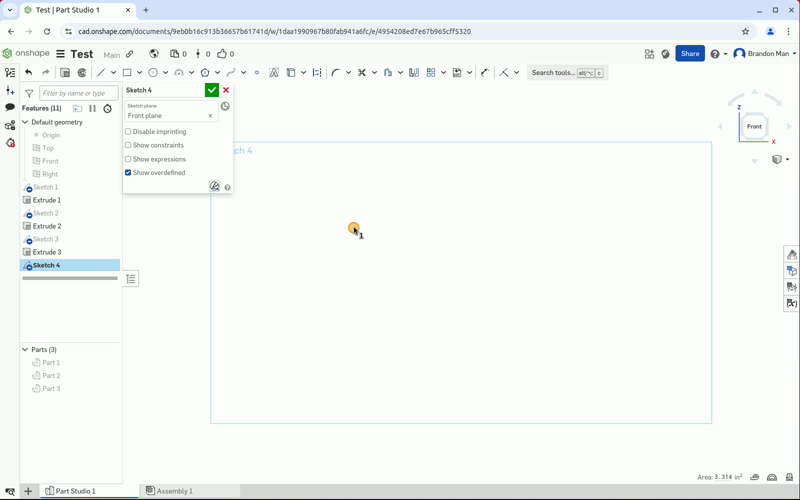
mouse_move(73, 352)
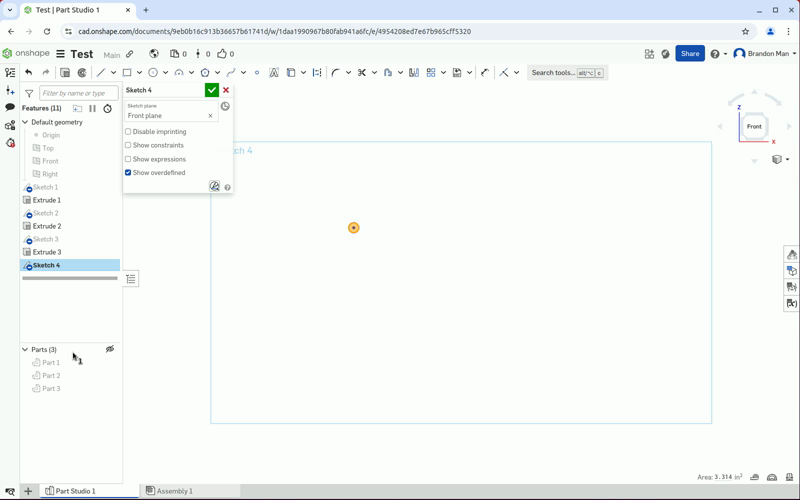
key(shift+y)
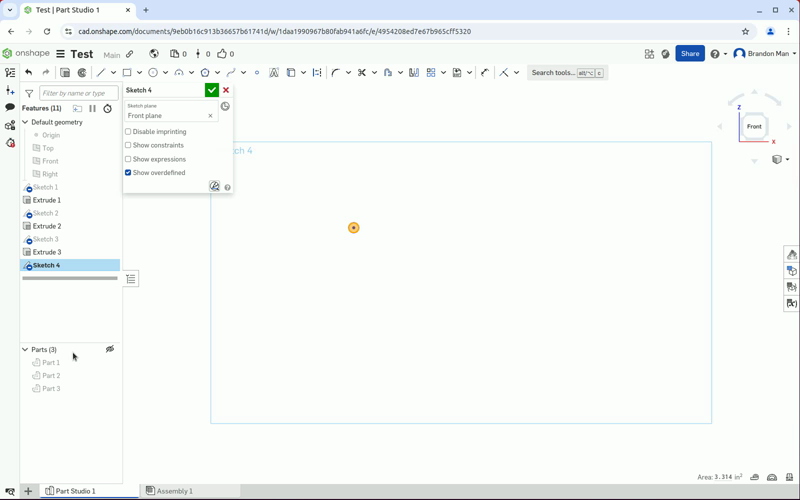
key(shift+e)
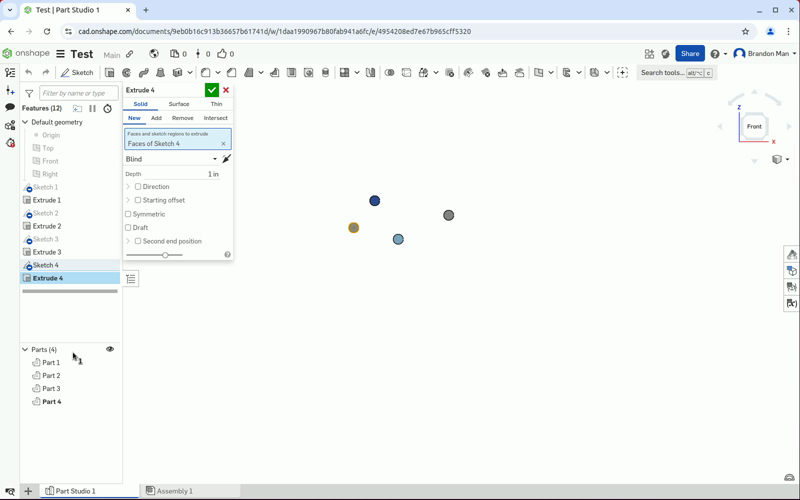
mouse_move(143, 106)
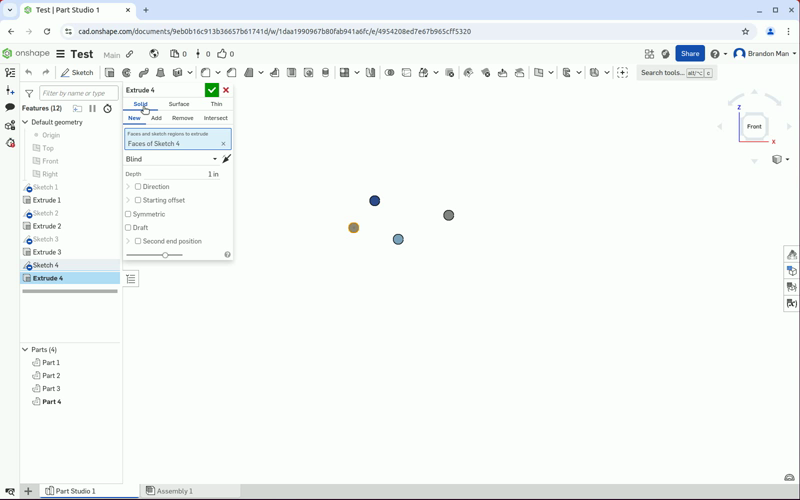
click(143, 106)
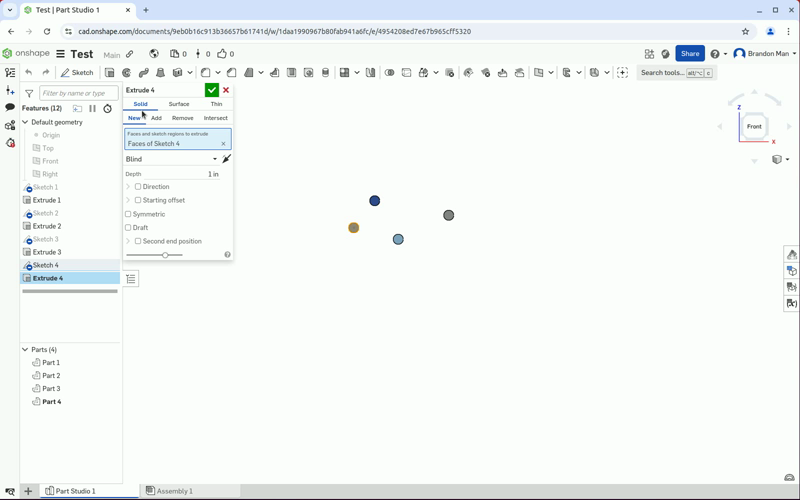
mouse_move(137, 120)
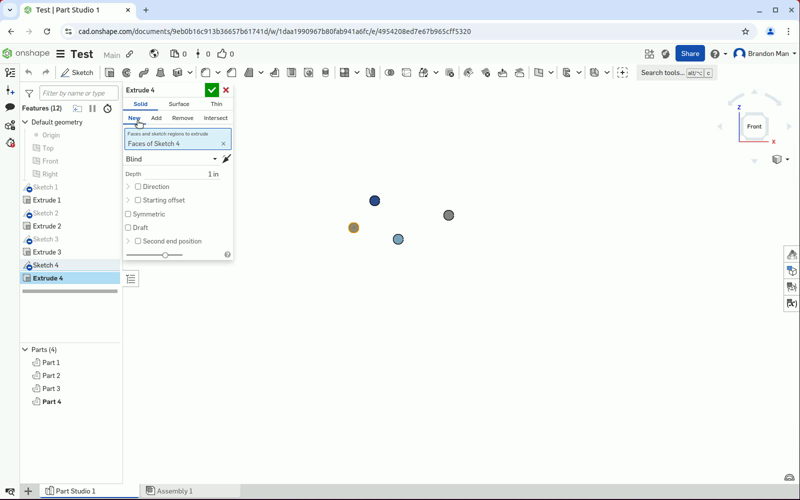
click(137, 120)
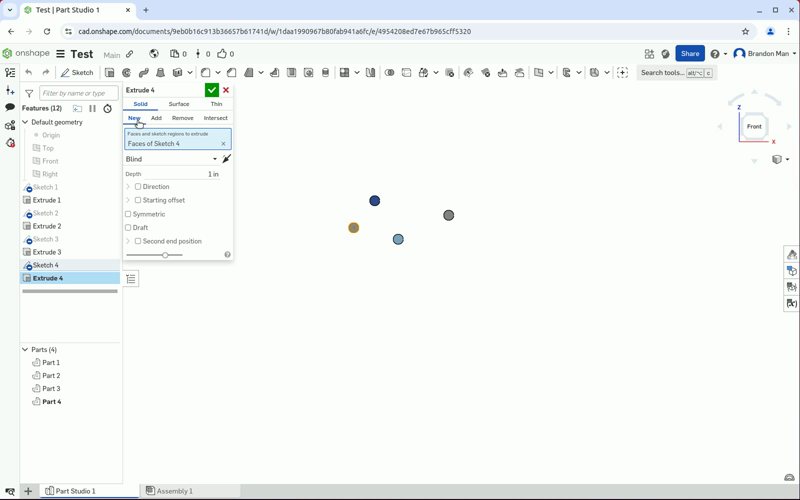
key(tab, 4)
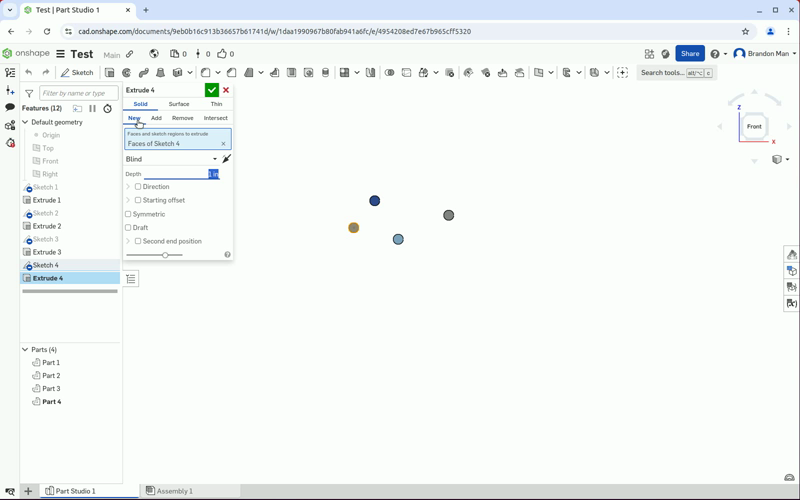
text(9.869)
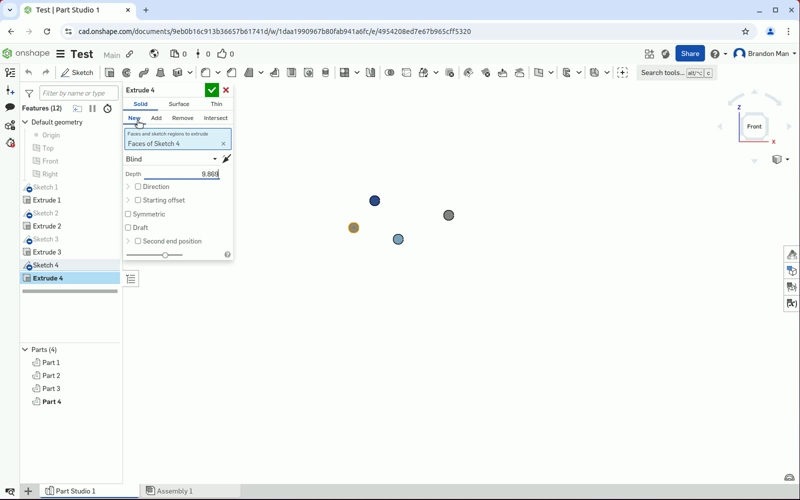
key(enter)
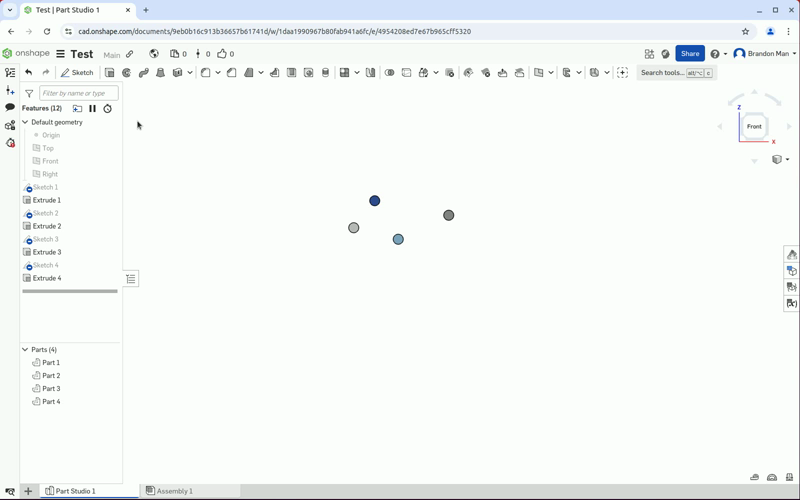
key(shift+h)
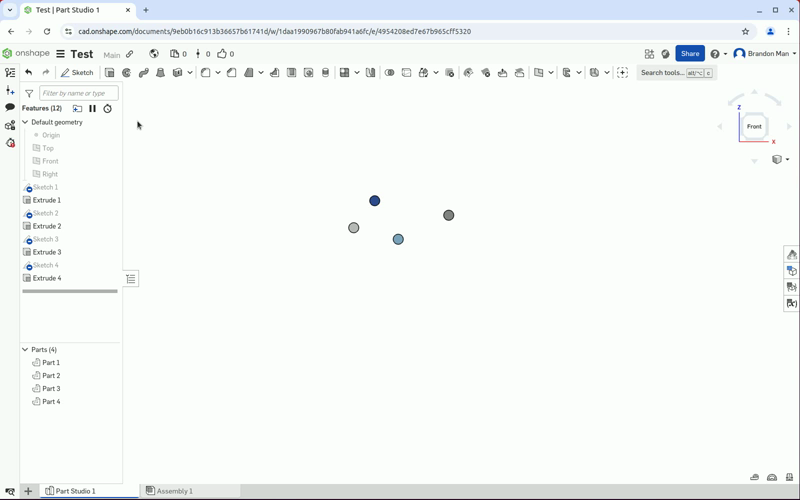
key(shift+h)
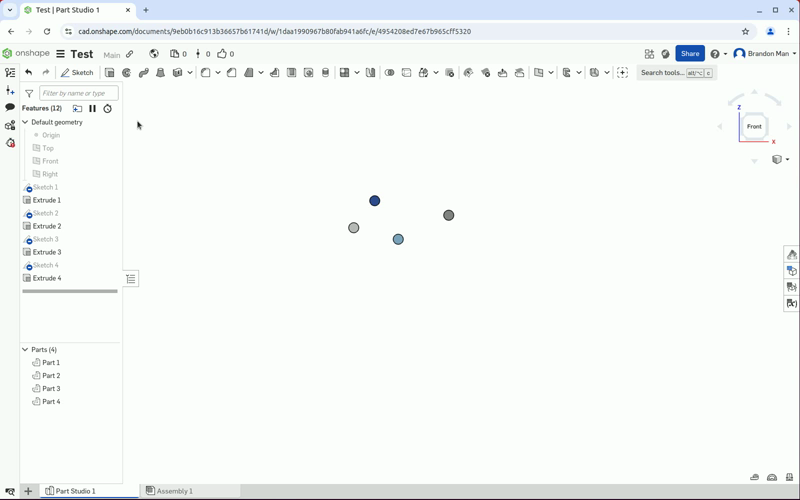
mouse_move(73, 189)
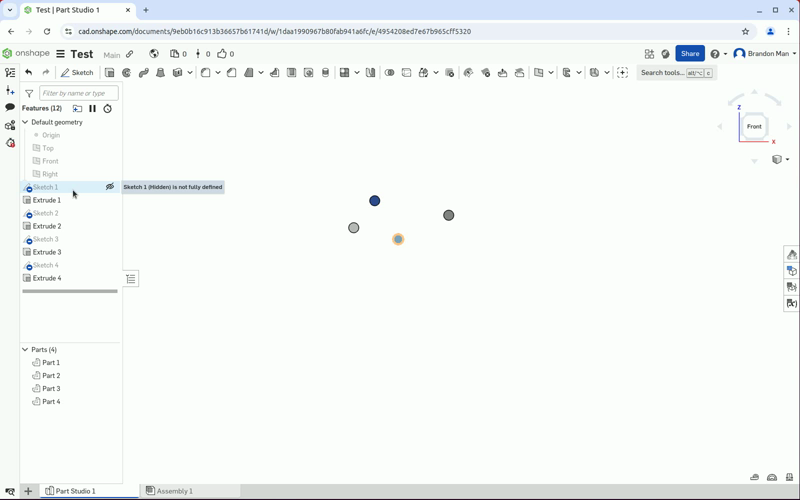
click(73, 189)
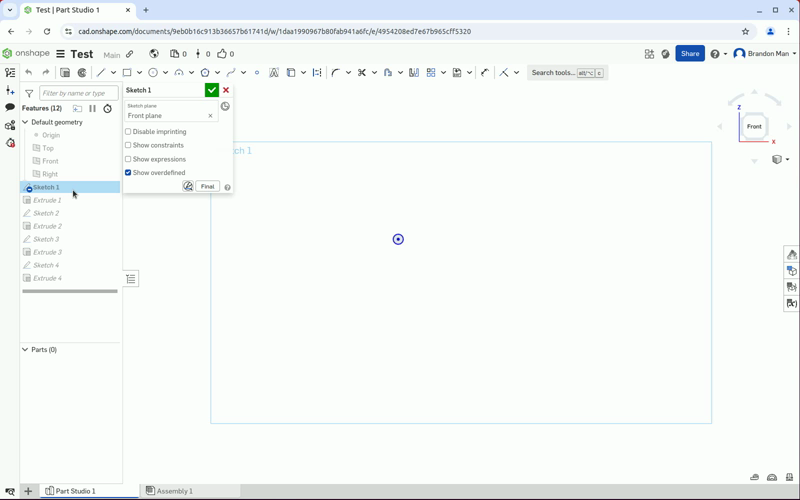
mouse_move(229, 92)
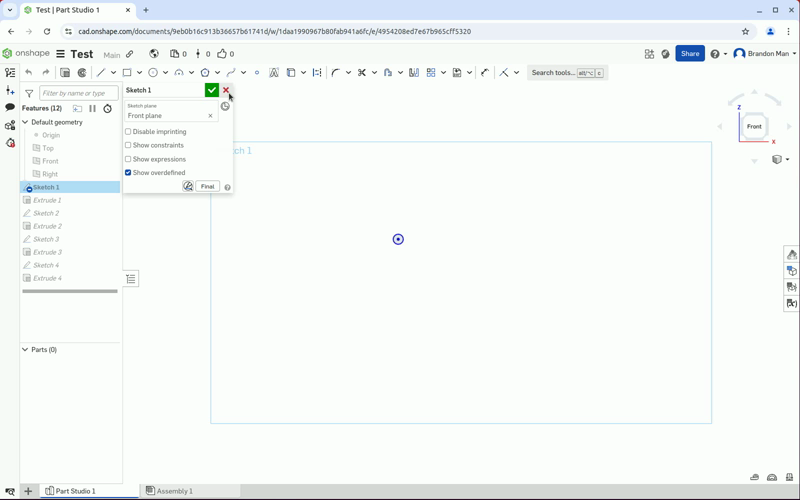
click(229, 92)
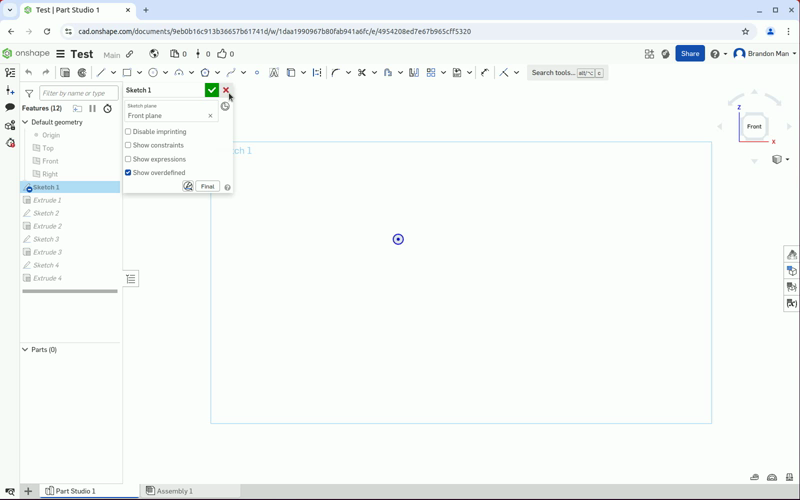
key(shift+s)
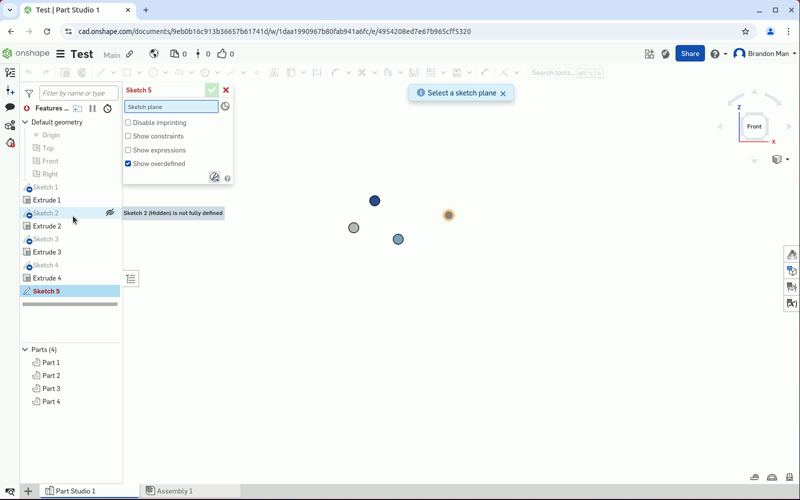
scroll(3)
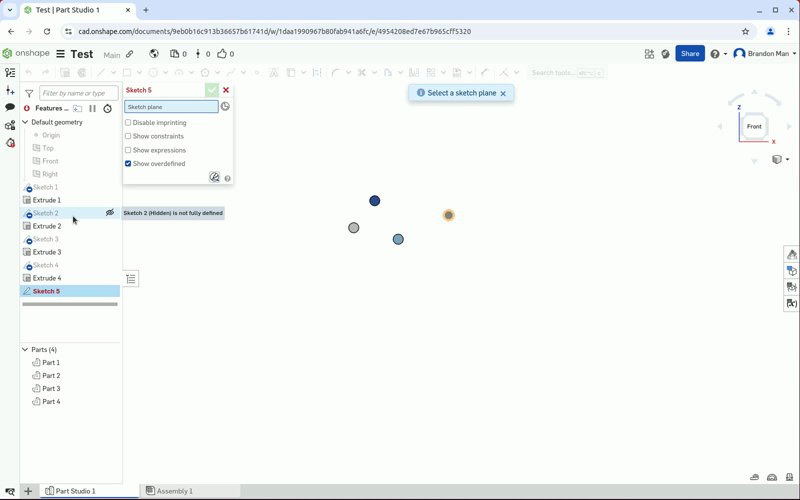
mouse_move(73, 163)
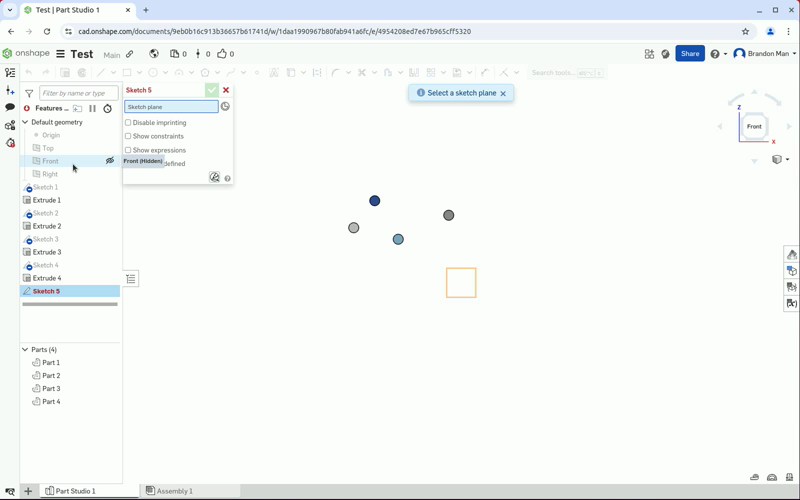
click(73, 163)
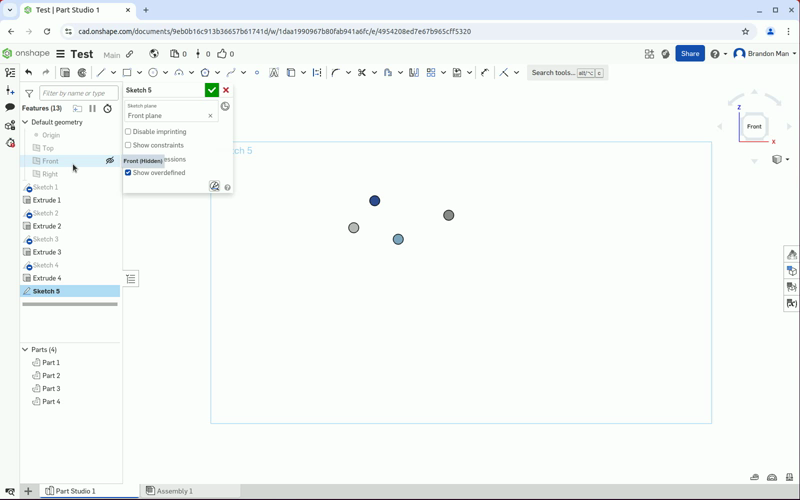
mouse_move(73, 352)
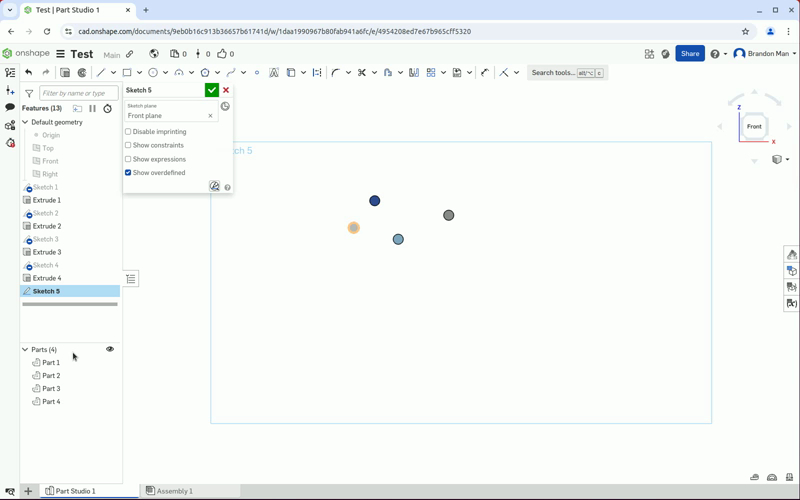
key(y)
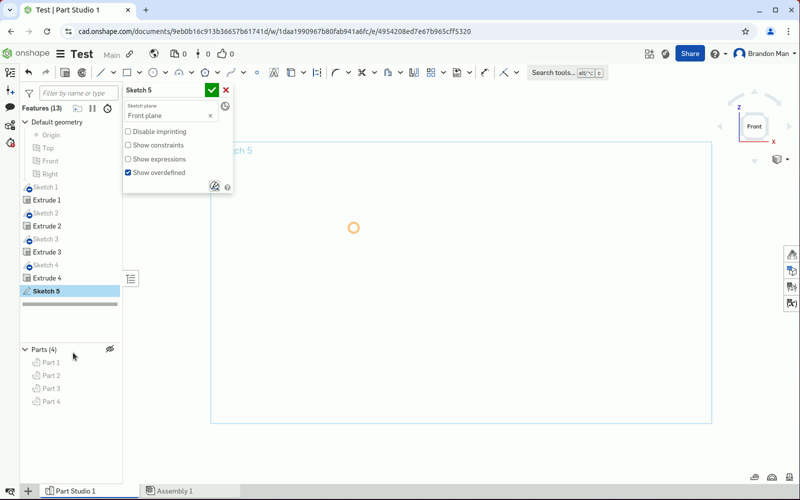
key(c)
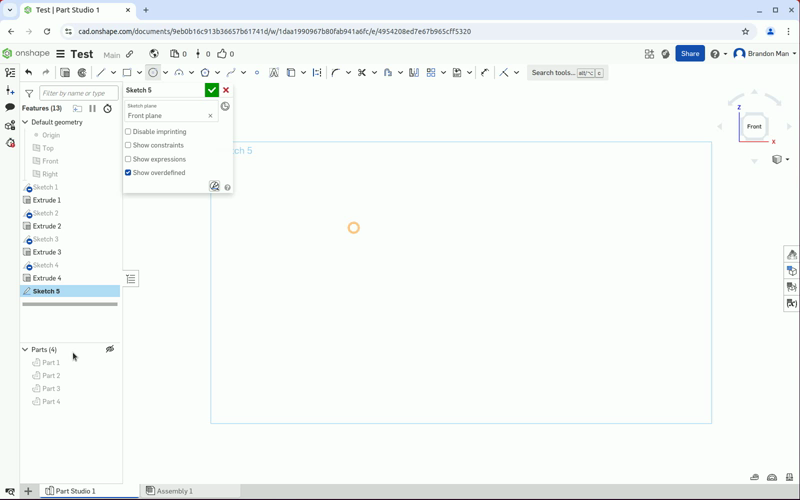
key_down(shift)
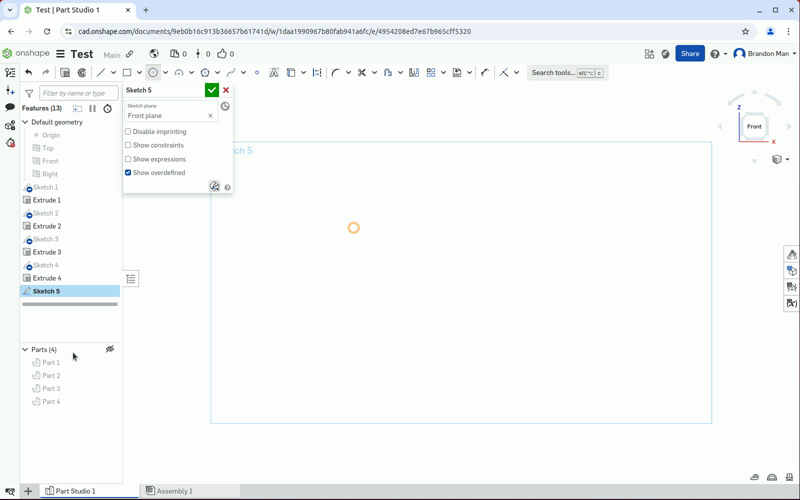
mouse_move(361, 259)
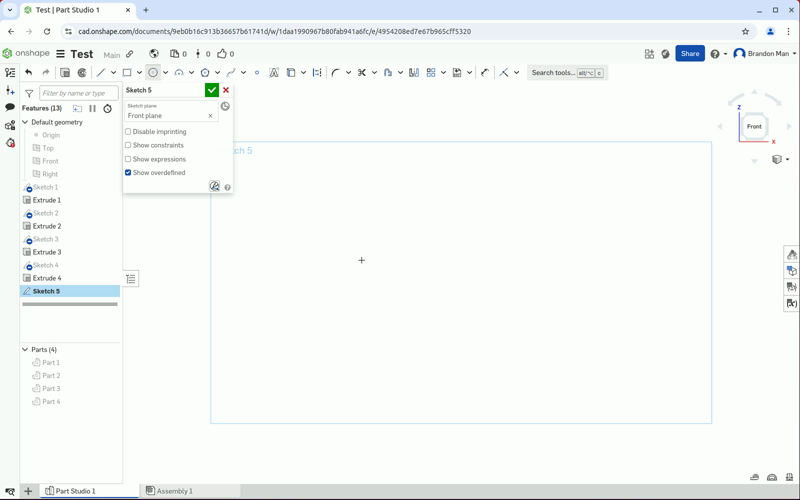
click(361, 259)
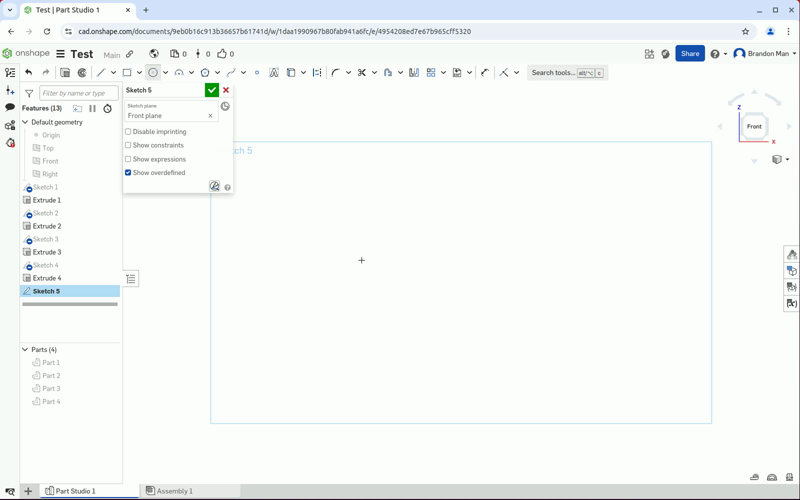
key_up(shift)
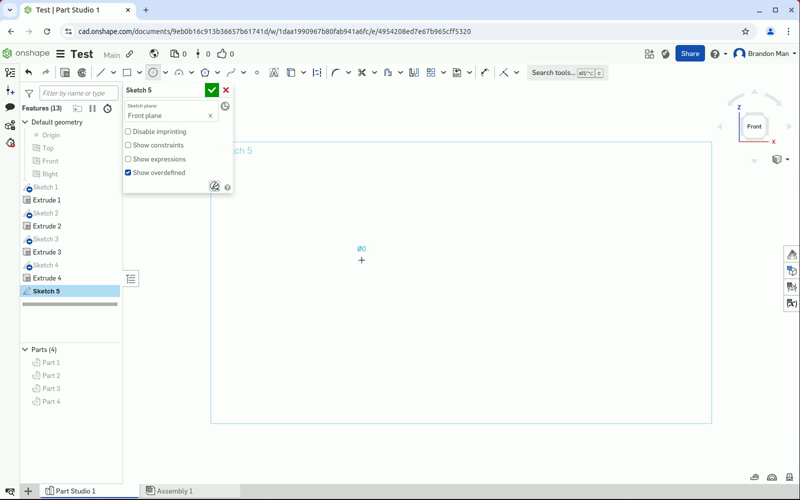
mouse_move(366, 259)
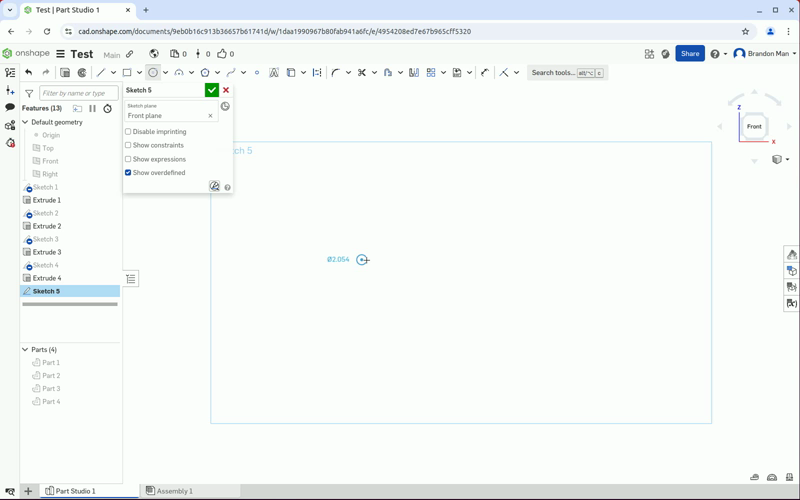
click(366, 259)
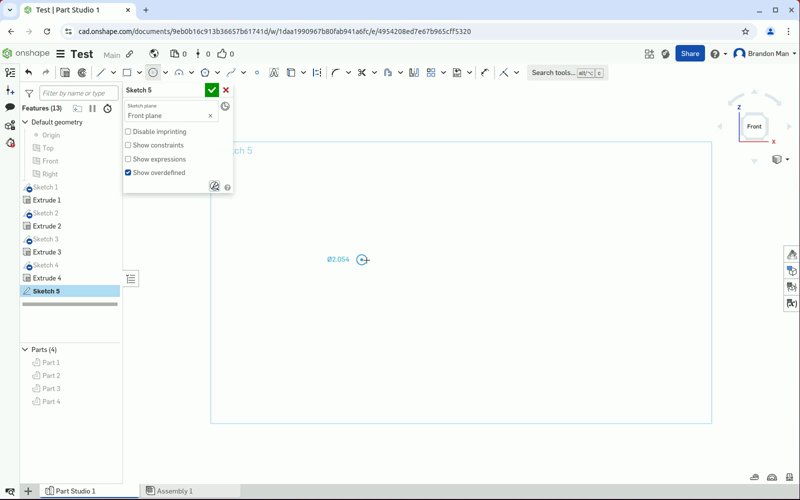
key(esc)
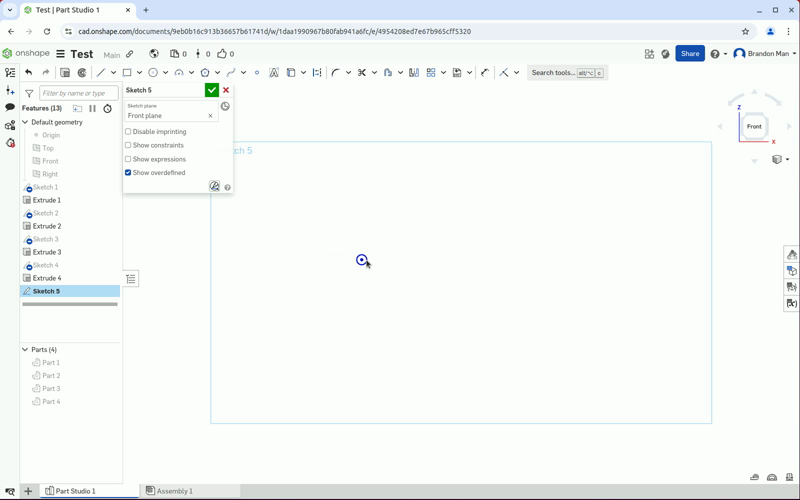
mouse_move(357, 261)
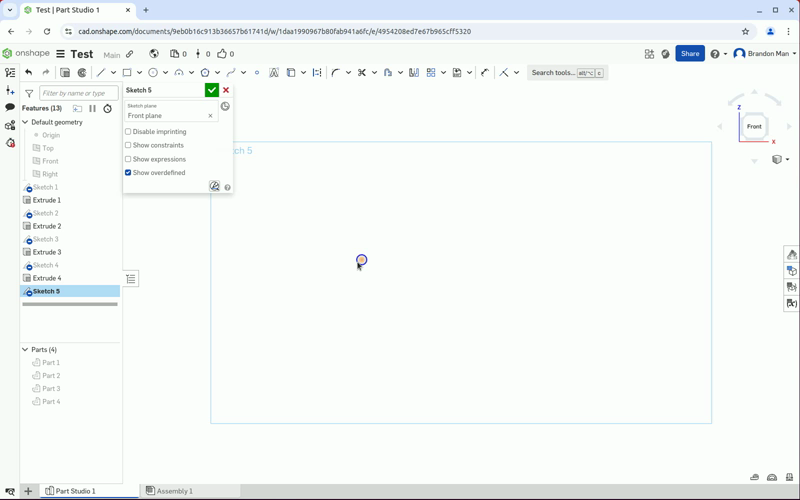
scroll(6)
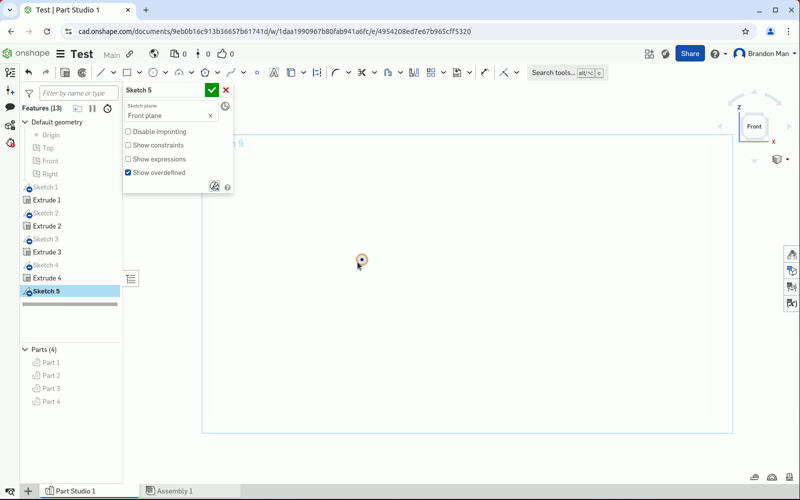
scroll(6)
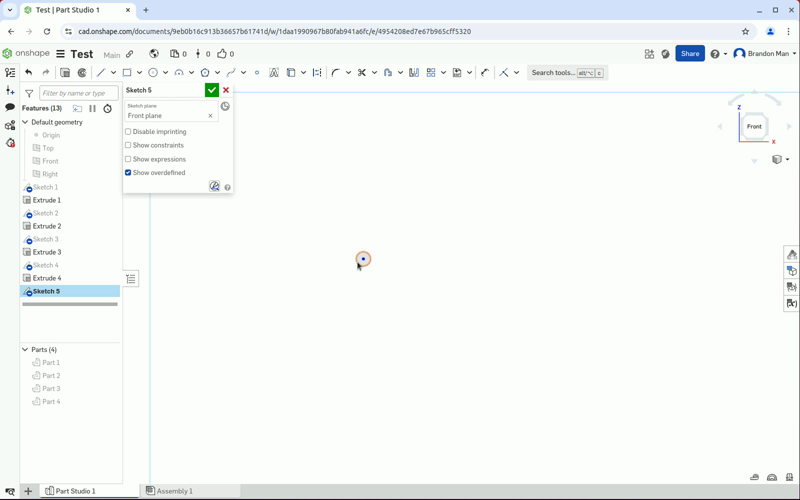
scroll(6)
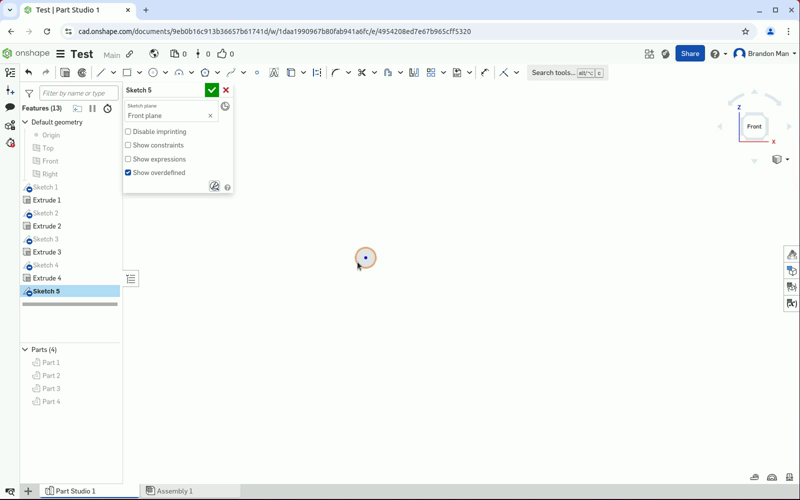
scroll(6)
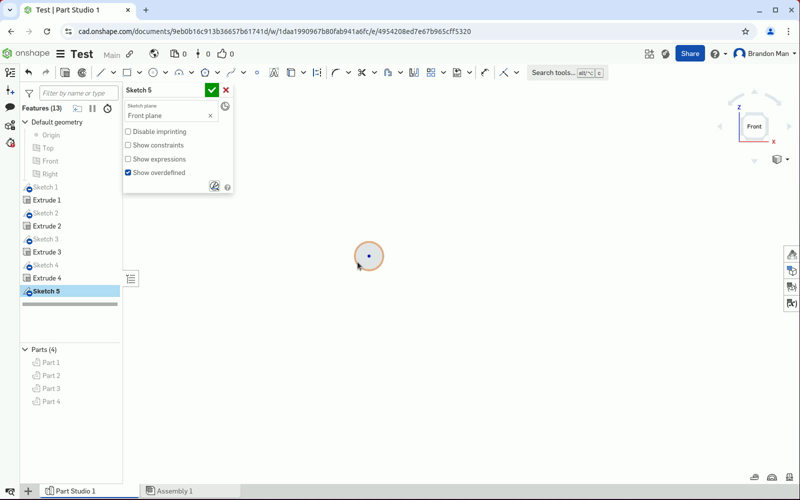
scroll(6)
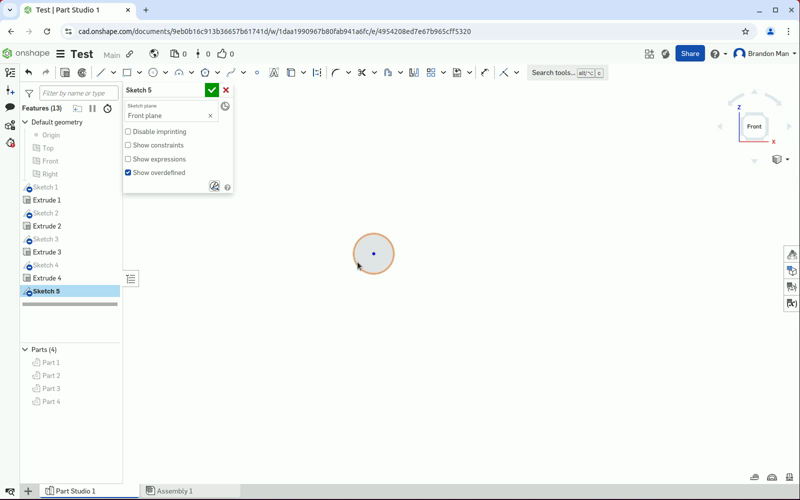
scroll(6)
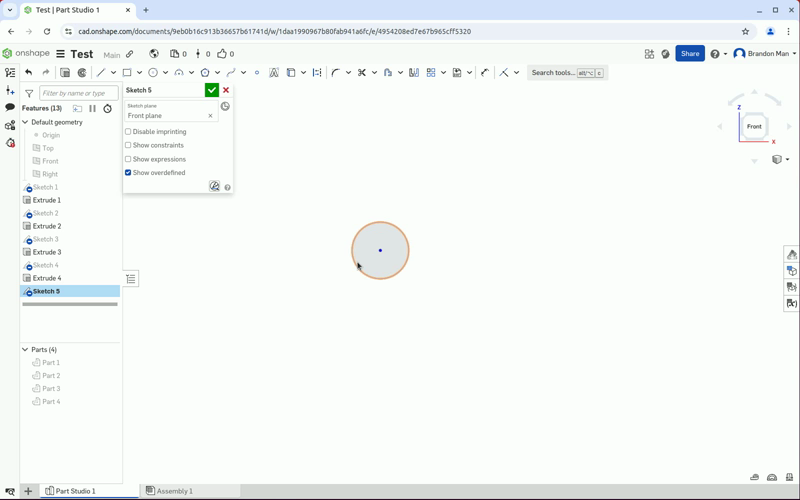
scroll(6)
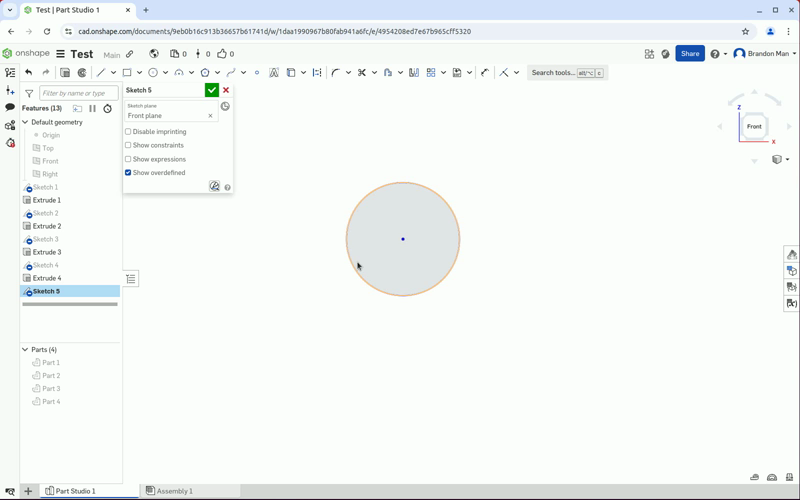
click(357, 261)
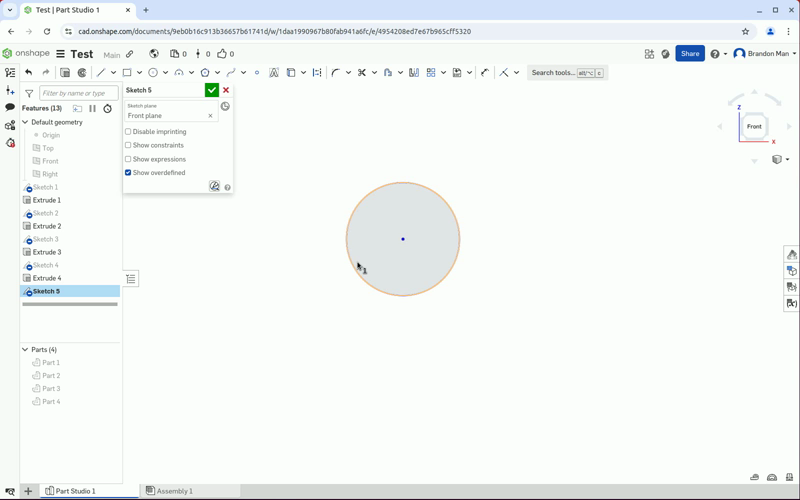
scroll(-6)
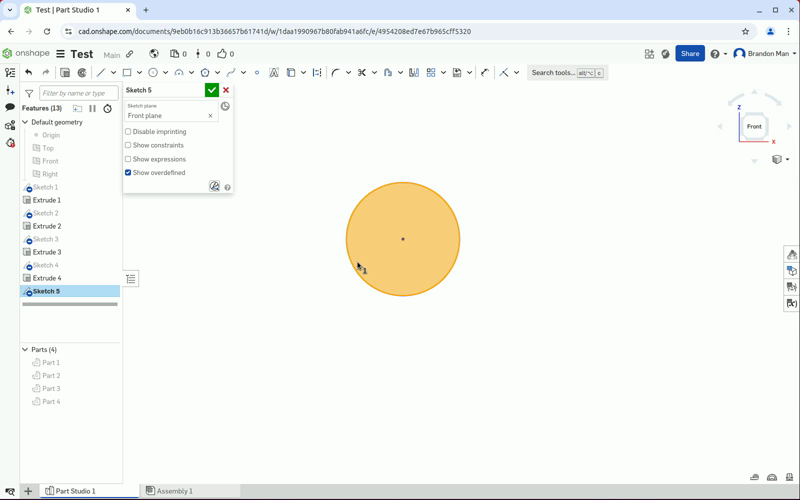
scroll(-6)
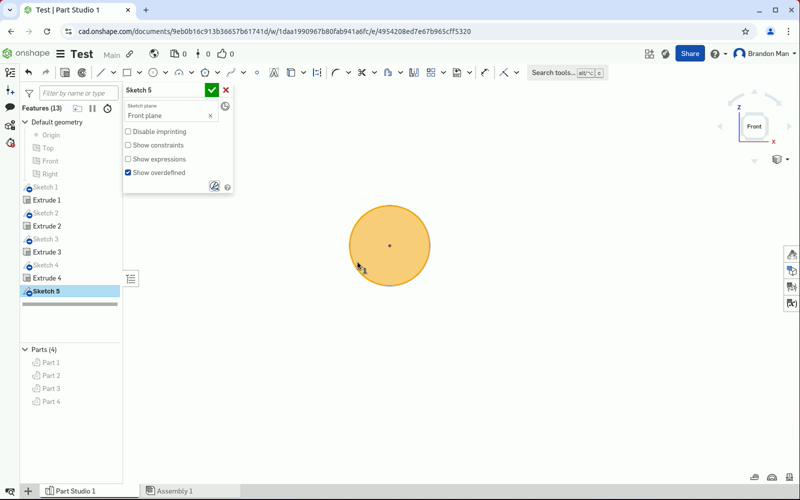
scroll(-6)
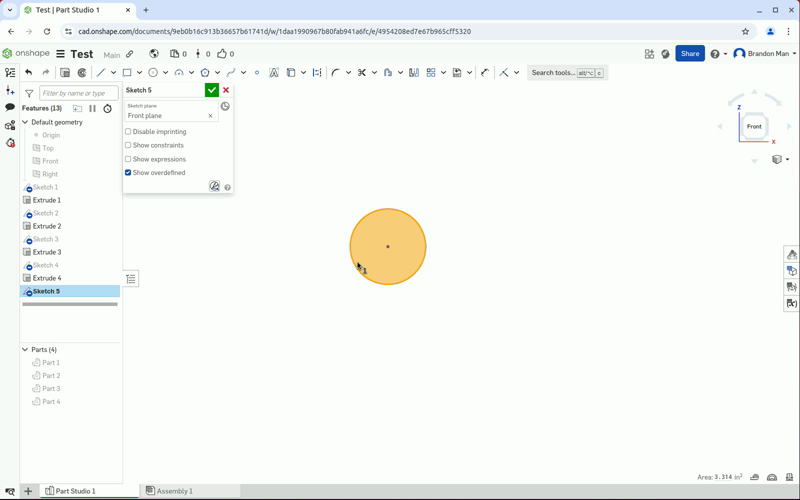
scroll(-6)
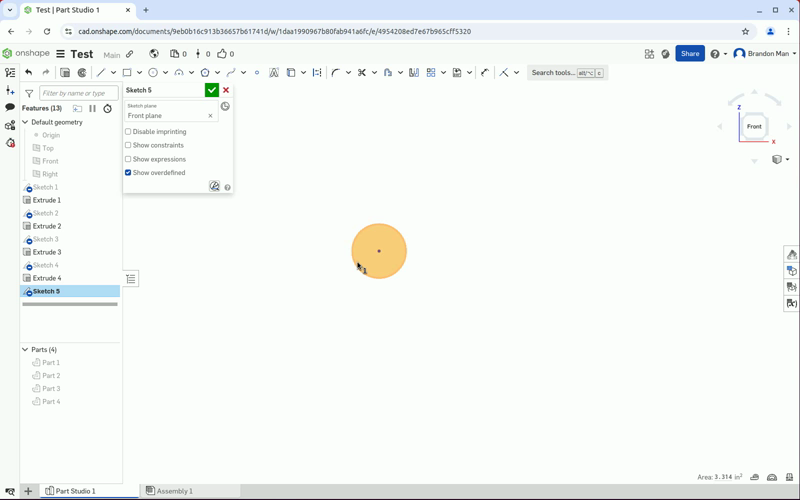
scroll(-6)
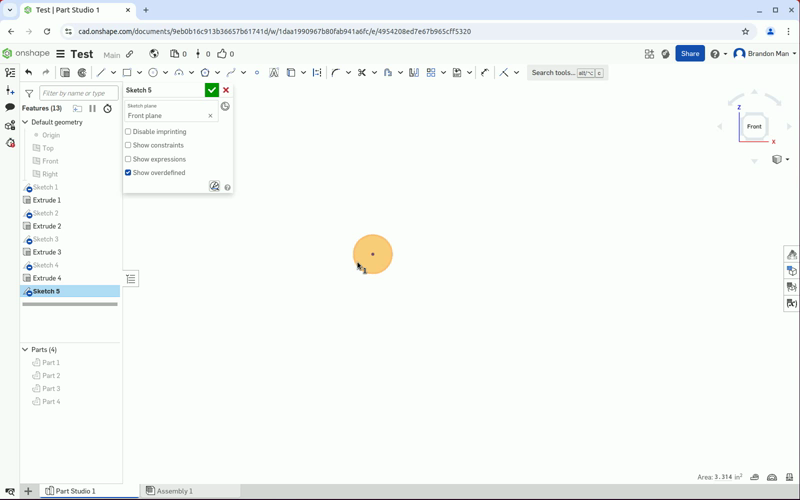
scroll(-6)
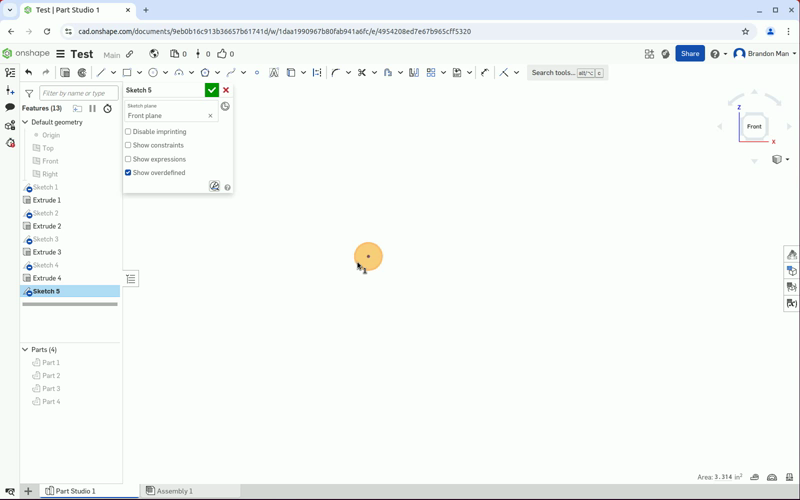
scroll(-6)
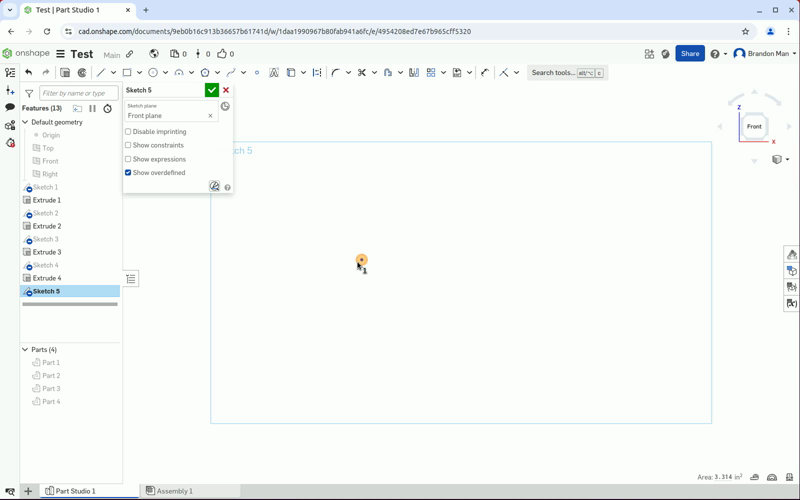
mouse_move(73, 352)
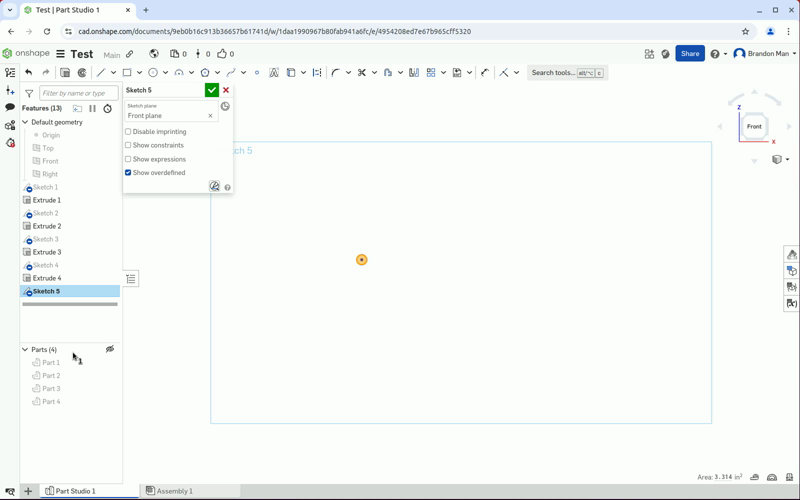
key(shift+y)
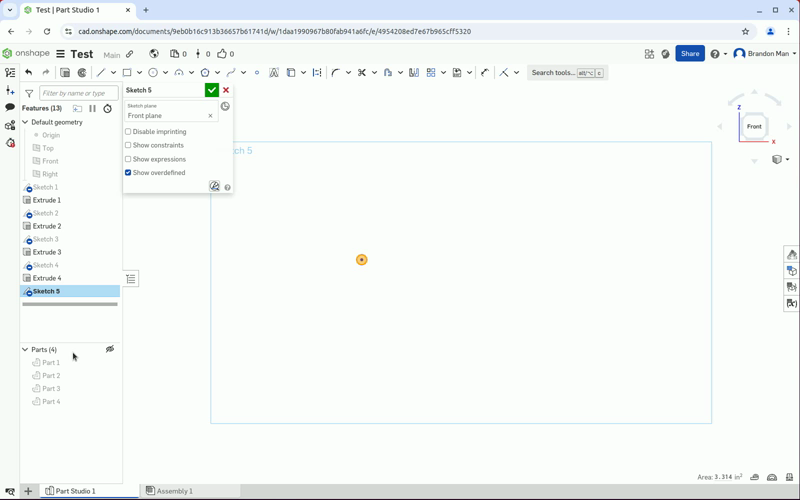
key(shift+e)
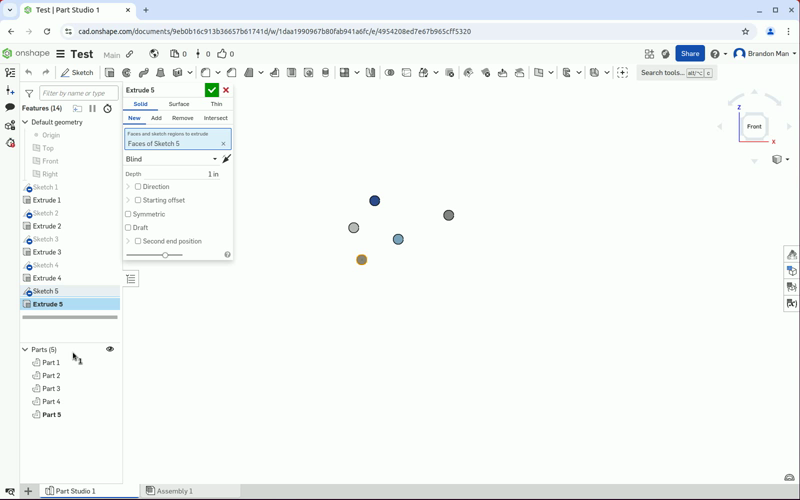
mouse_move(143, 106)
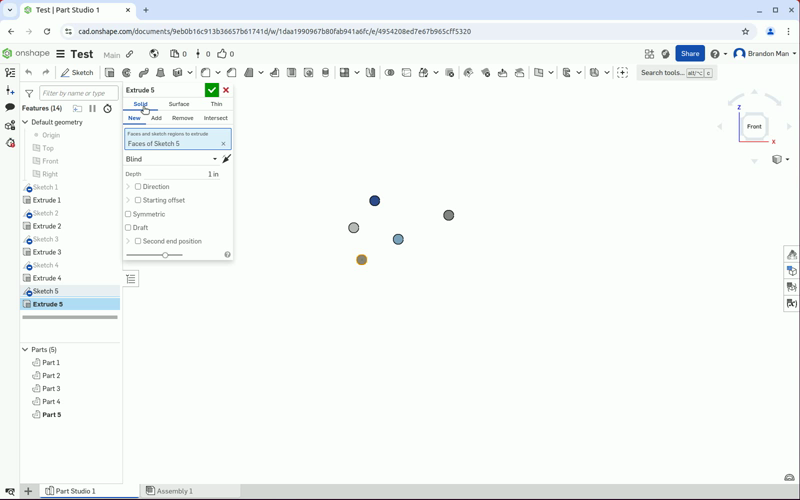
click(143, 106)
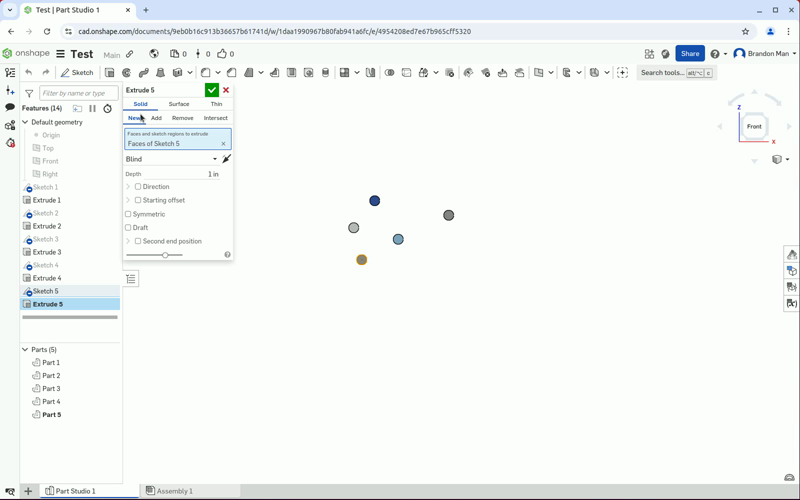
mouse_move(137, 120)
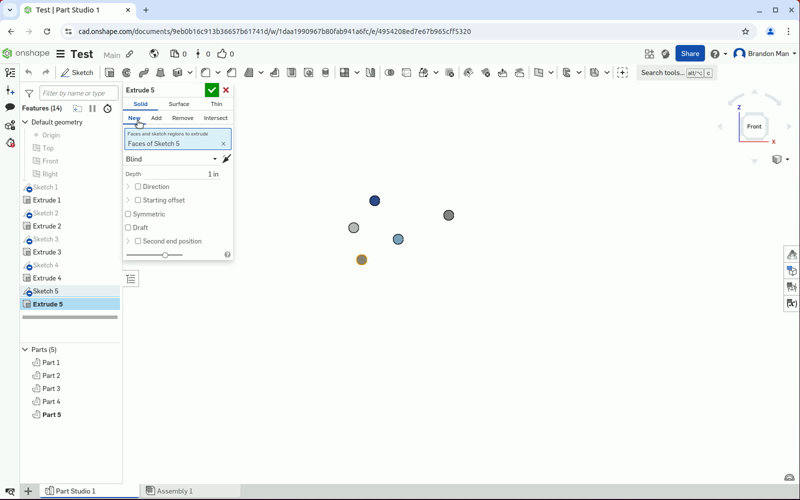
click(137, 120)
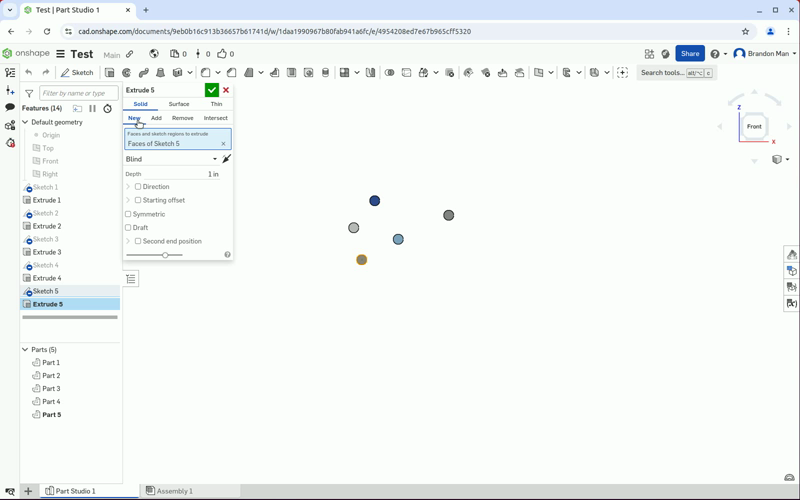
key(tab, 4)
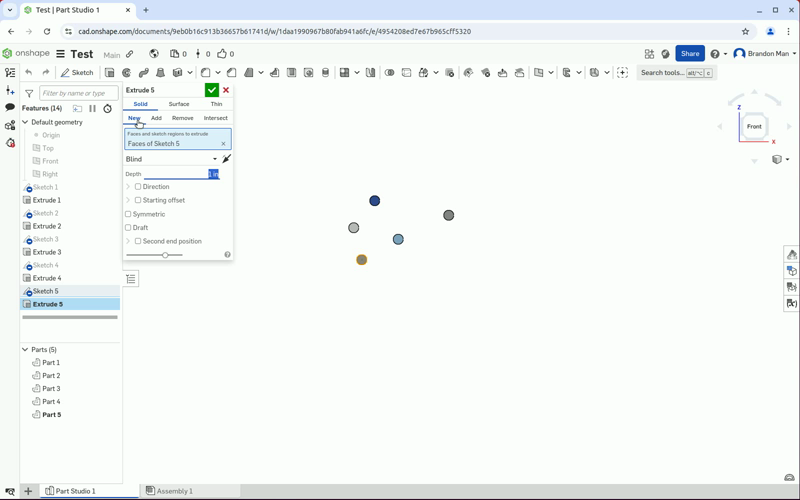
text(9.869)
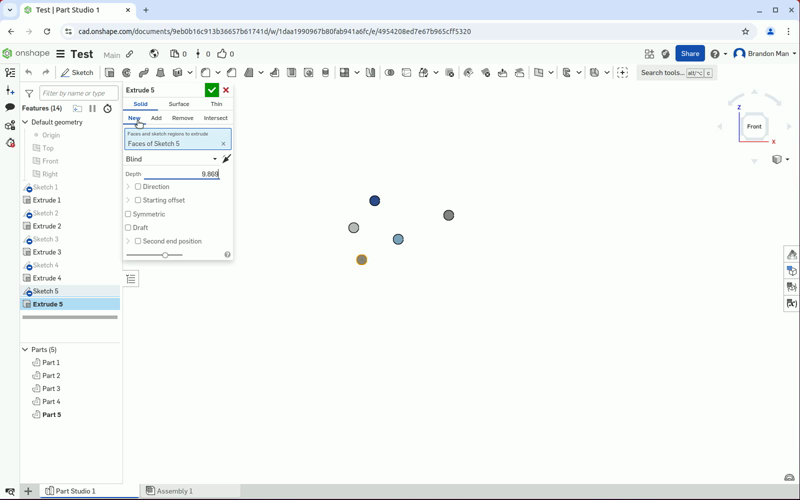
key(enter)
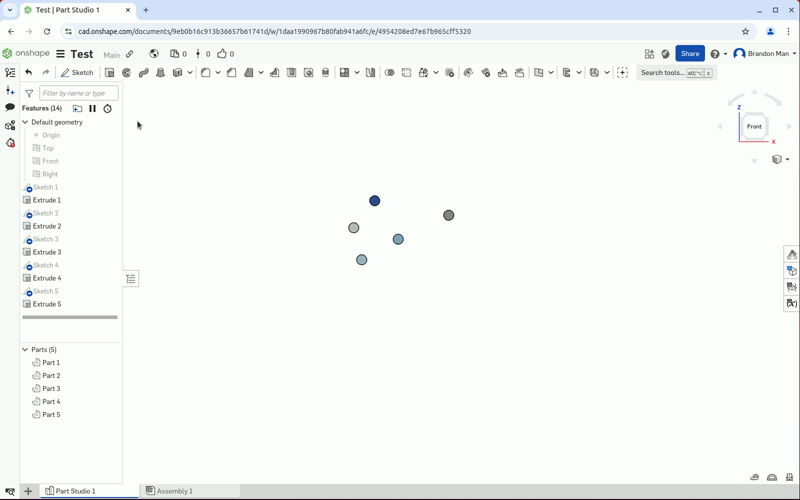
key(shift+h)
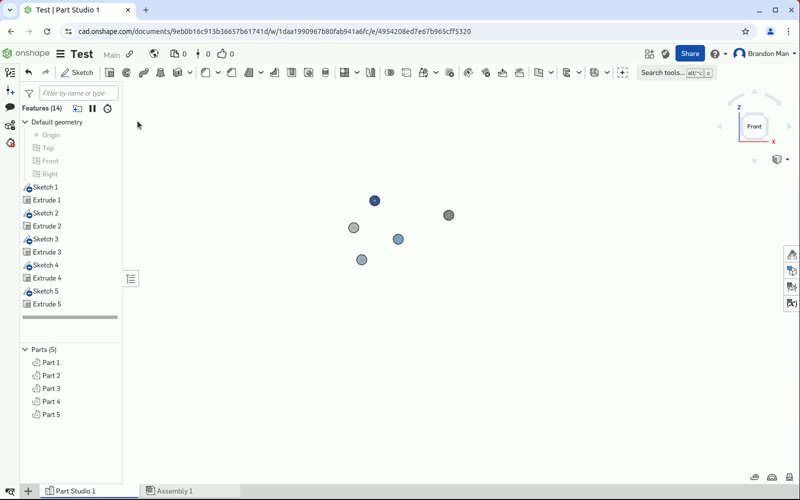
key(shift+h)
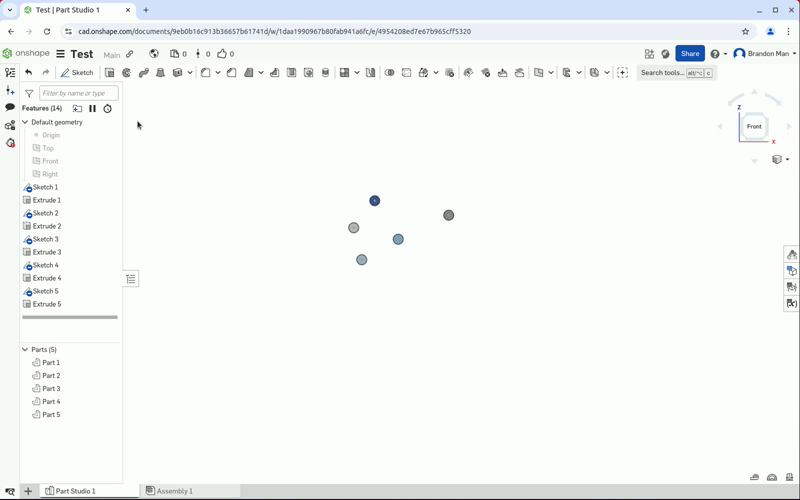
key(shift+7)
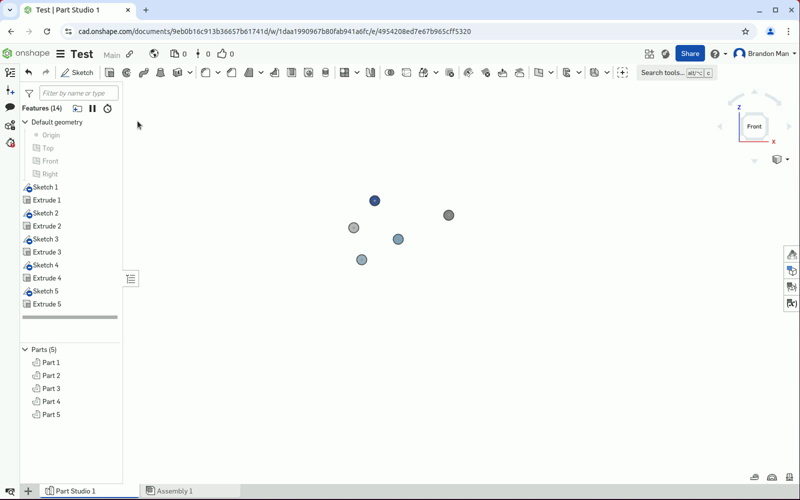
key(left, 2)
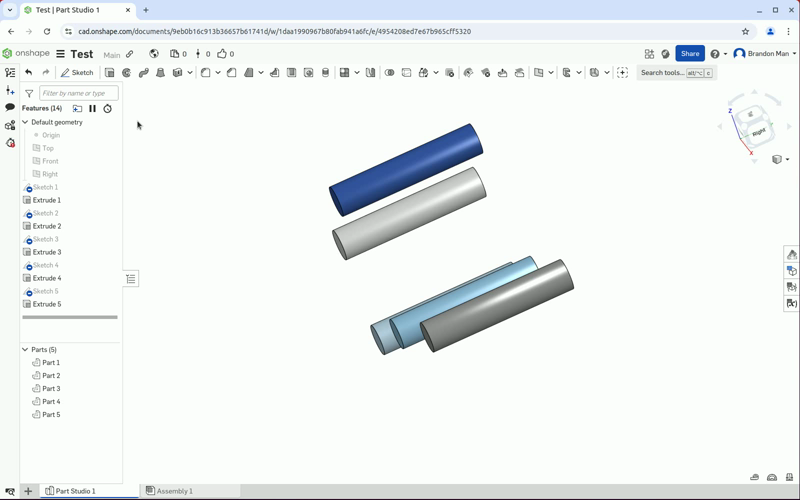
key(down, 2)
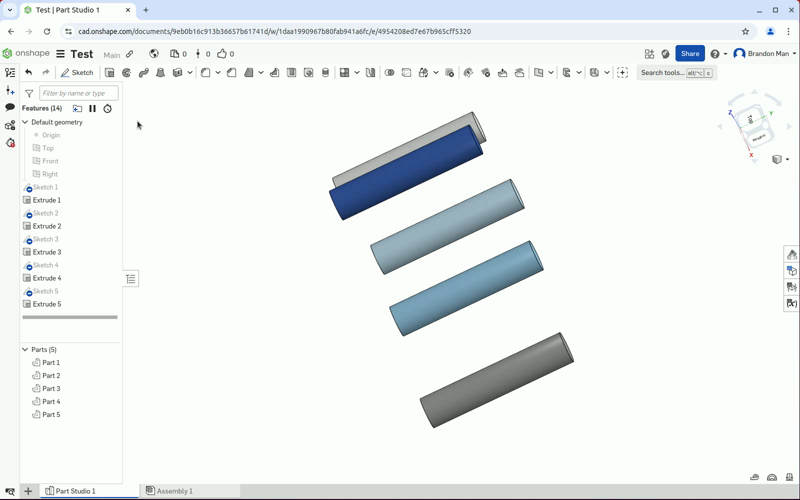
key(up, 2)
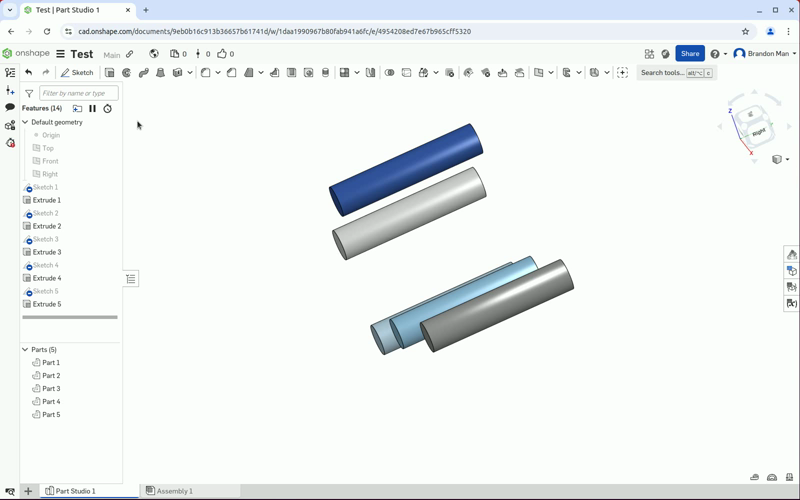
key(right, 2)
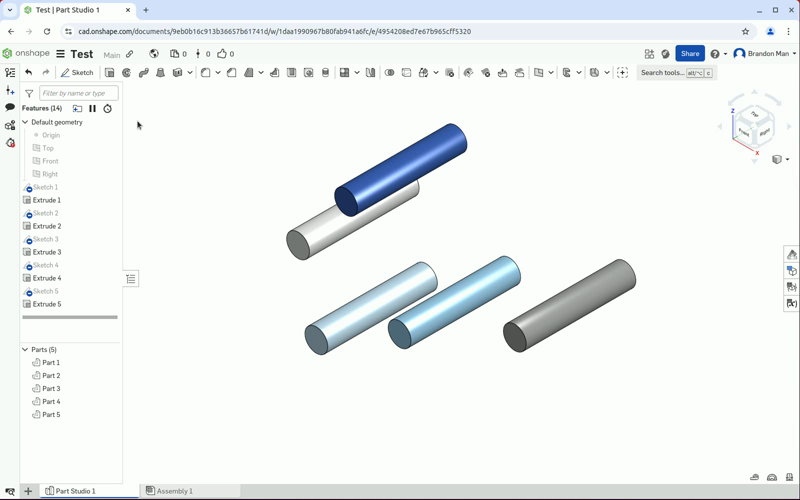
mouse_move(73, 189)
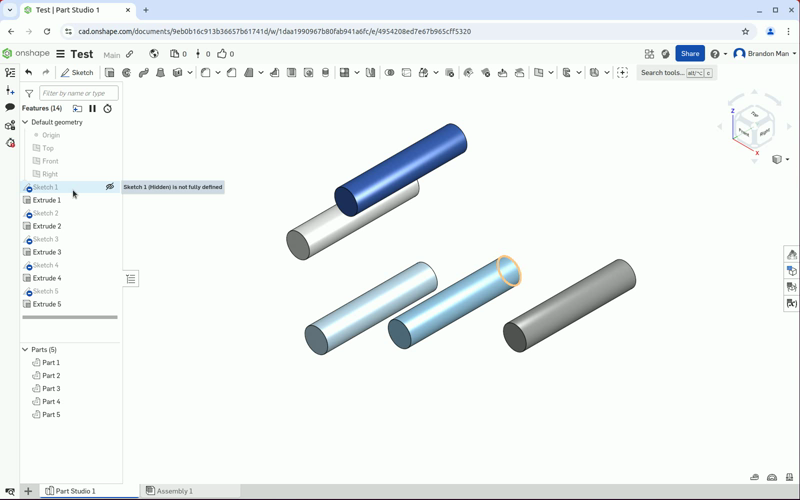
click(73, 189)